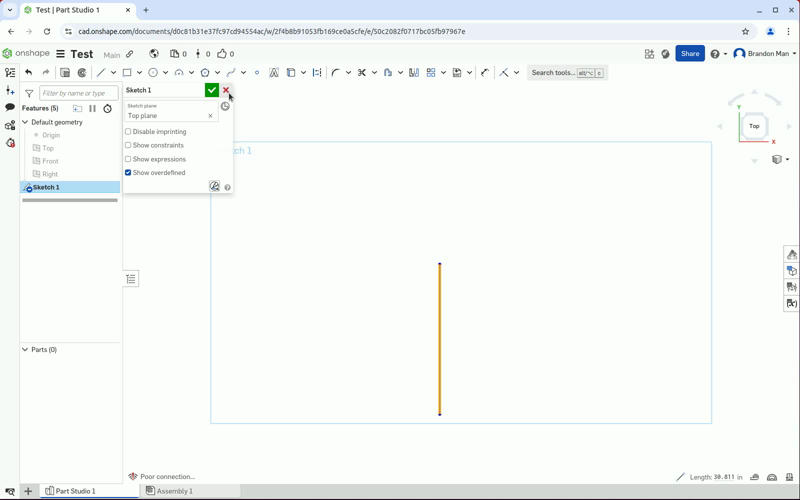
key(shift+h)
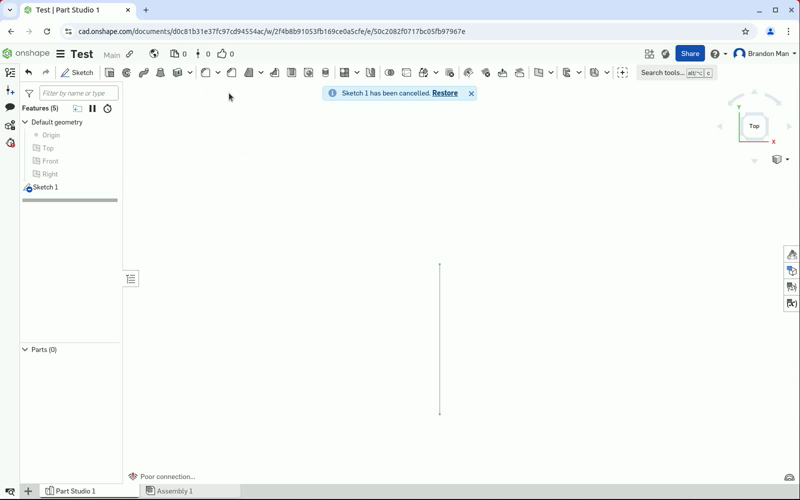
key(shift+s)
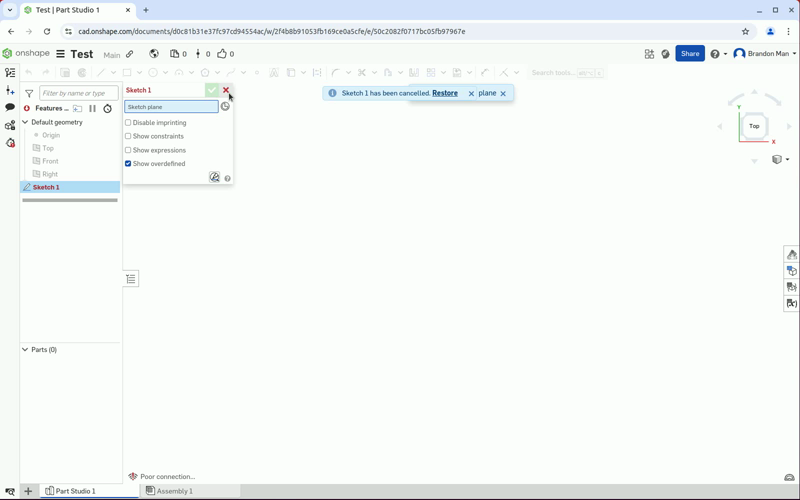
mouse_move(73, 150)
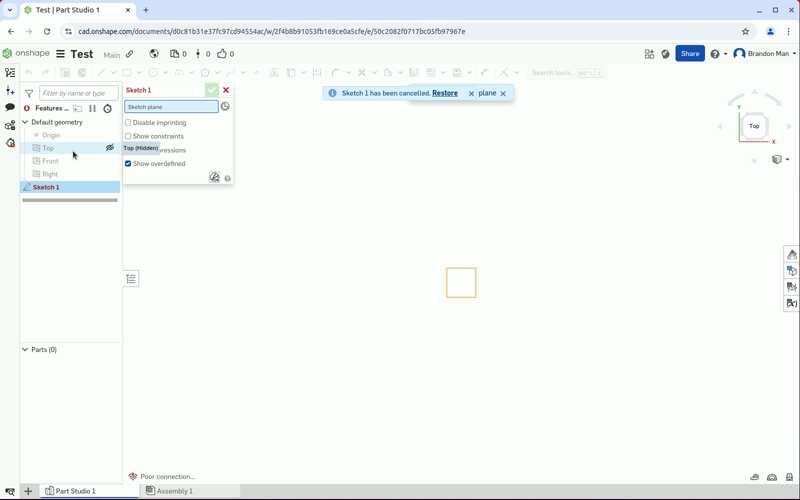
click(73, 150)
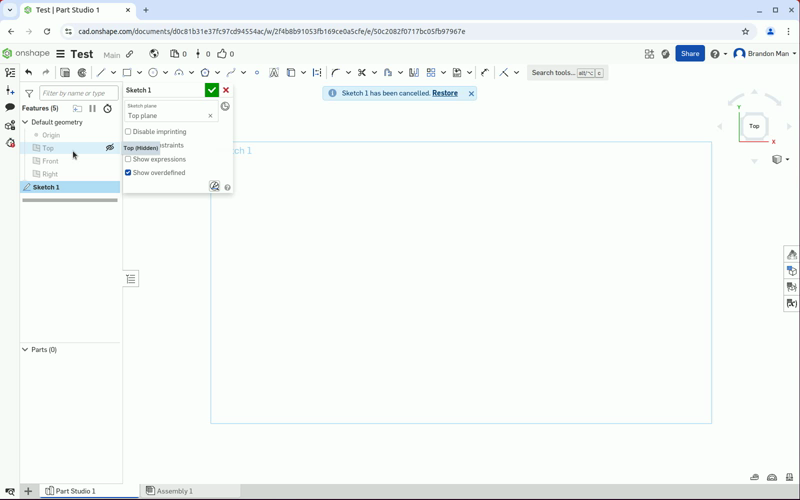
mouse_move(73, 352)
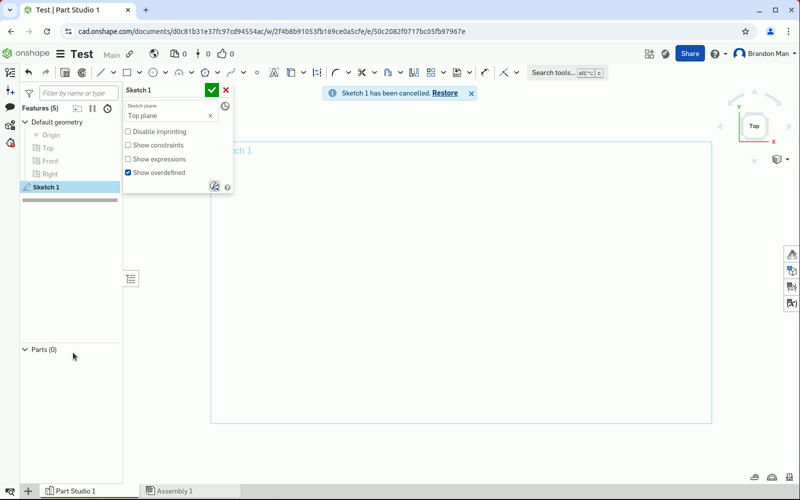
key(y)
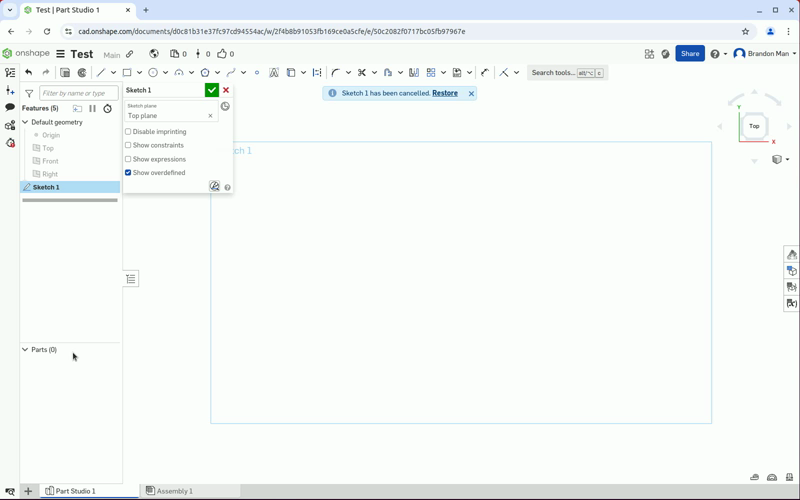
key(l)
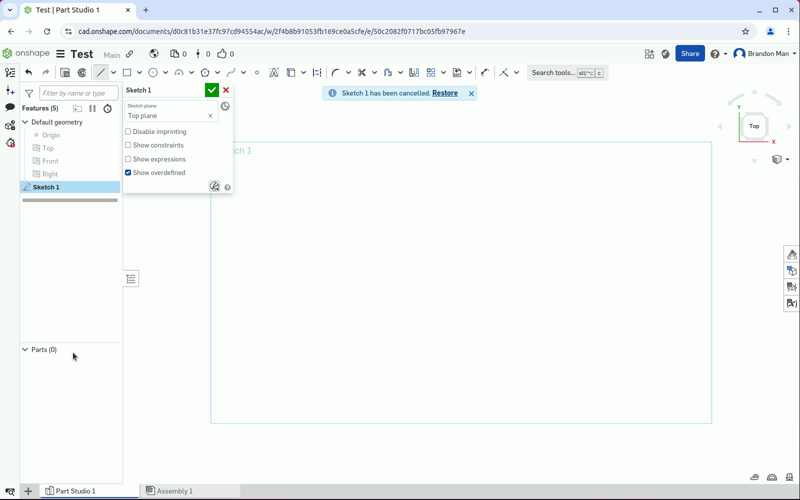
key_down(shift)
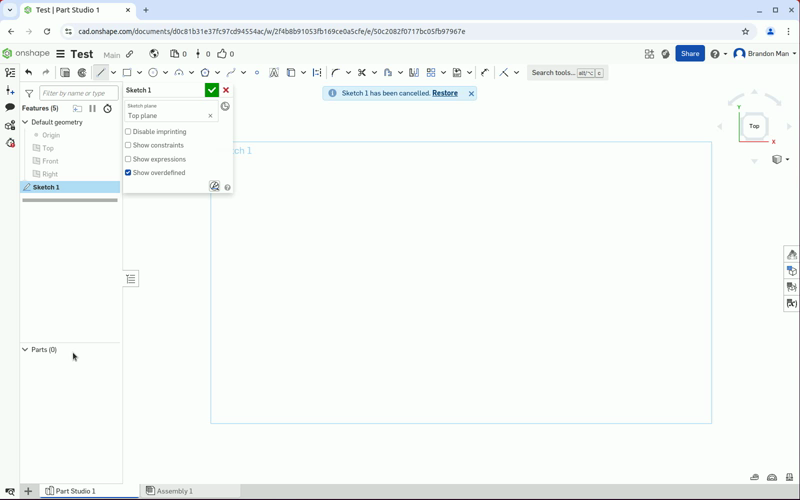
mouse_move(460, 282)
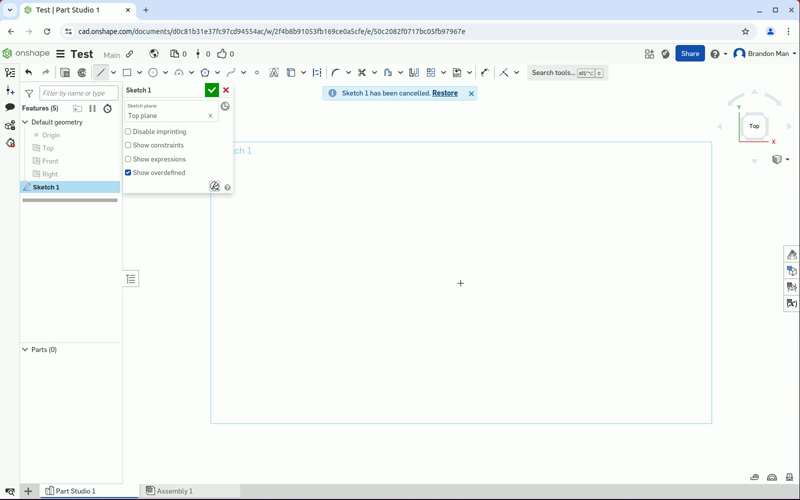
click(460, 282)
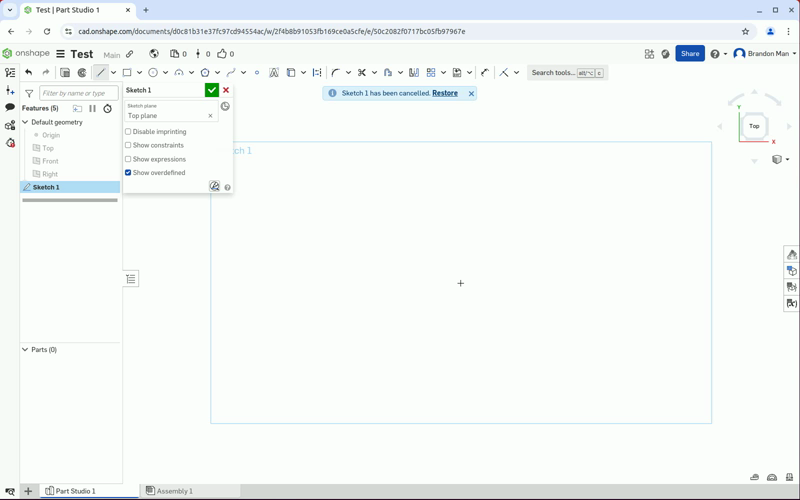
key_up(shift)
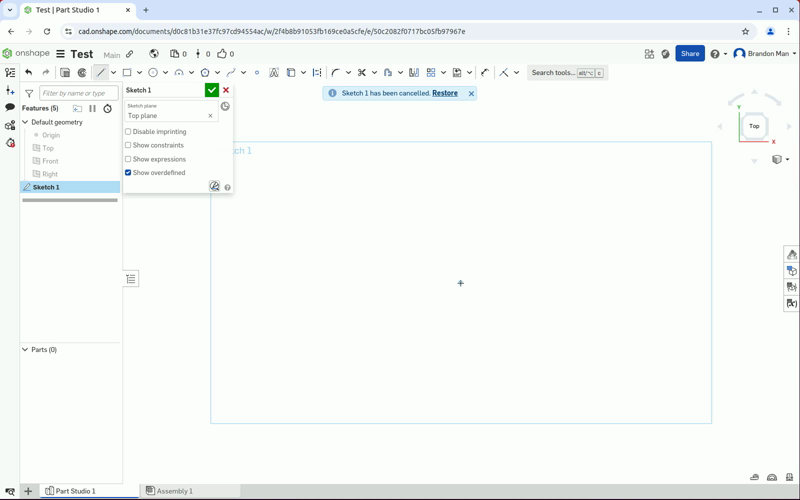
key_down(shift)
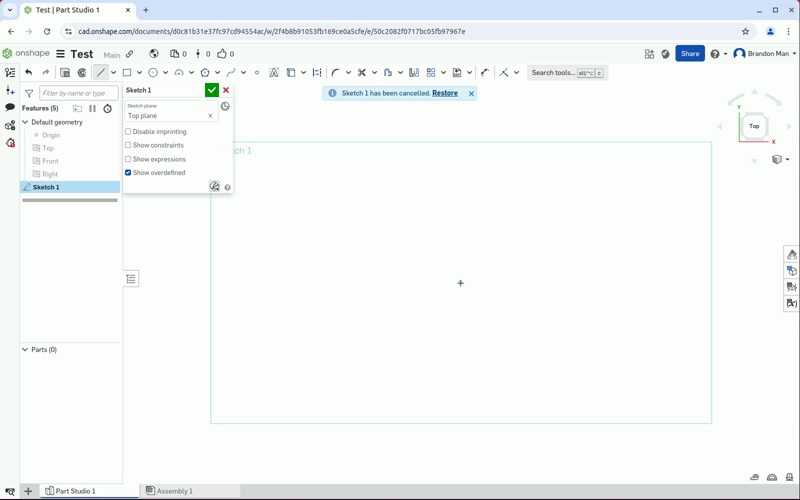
mouse_move(573, 282)
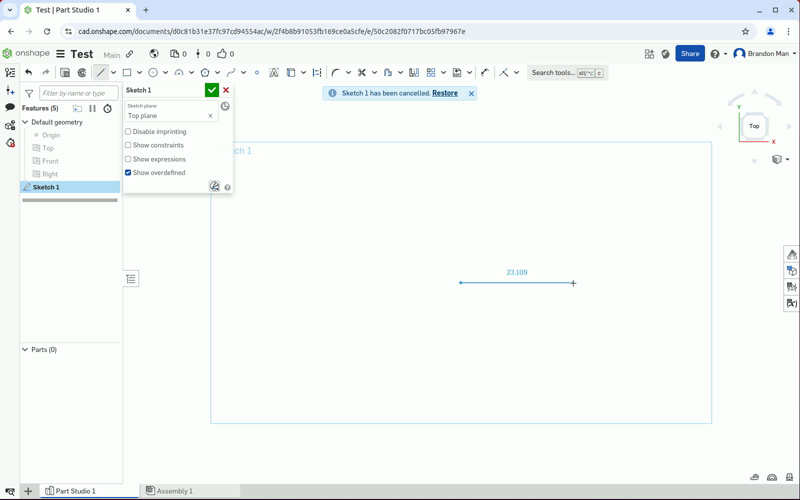
click(573, 282)
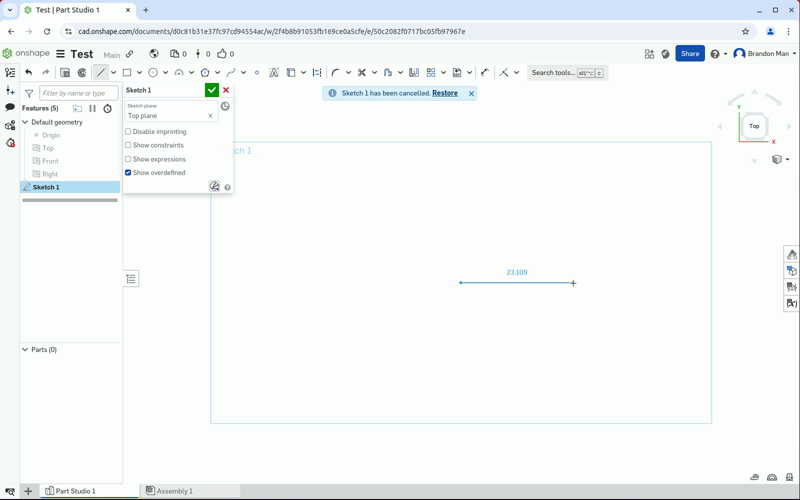
key_up(shift)
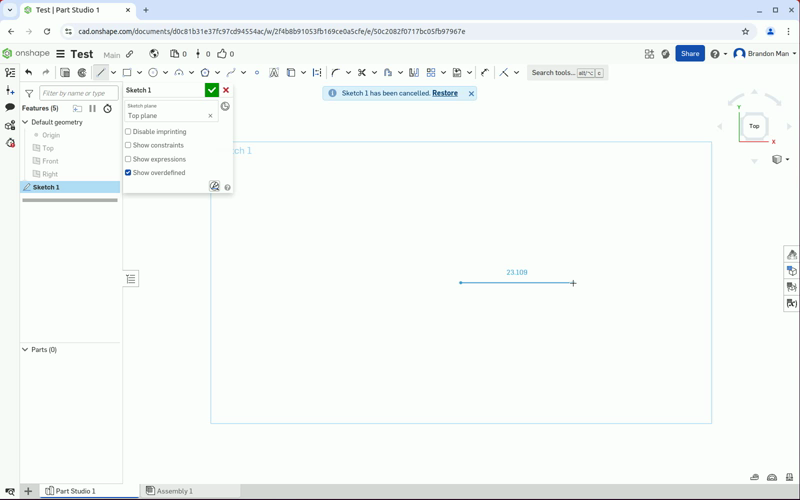
key_down(shift)
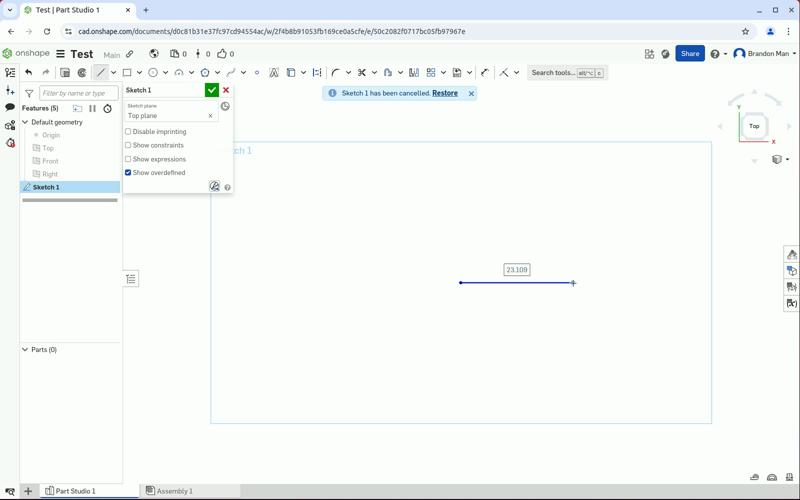
mouse_move(589, 282)
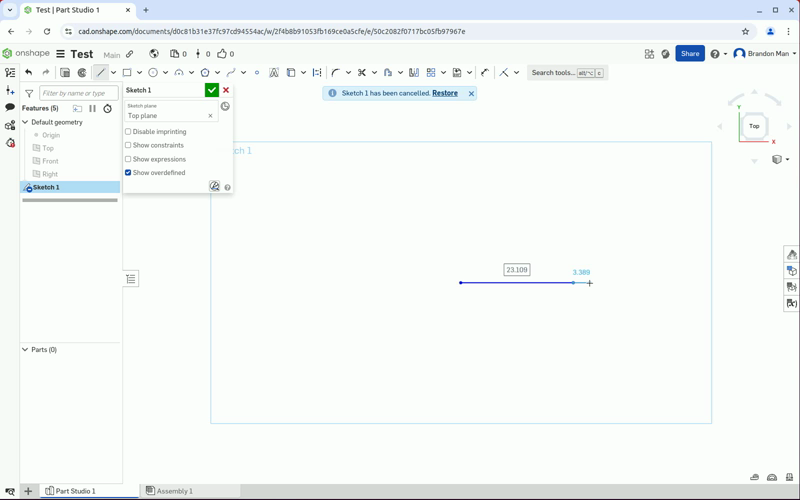
mouse_move(573, 254)
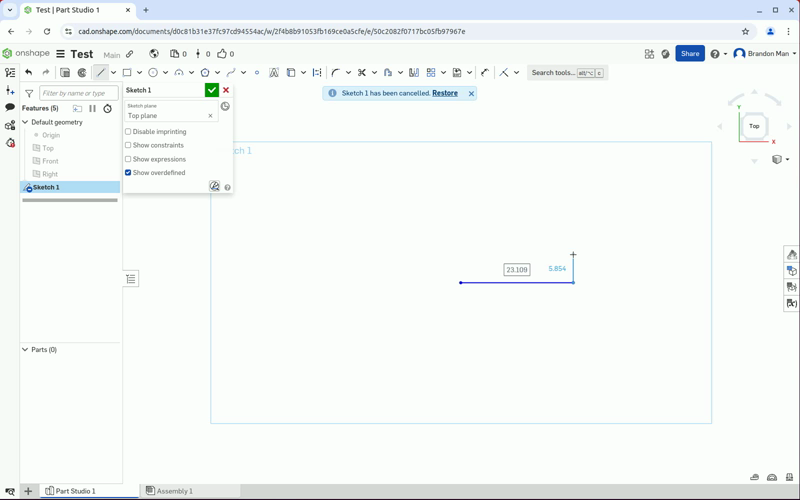
click(573, 254)
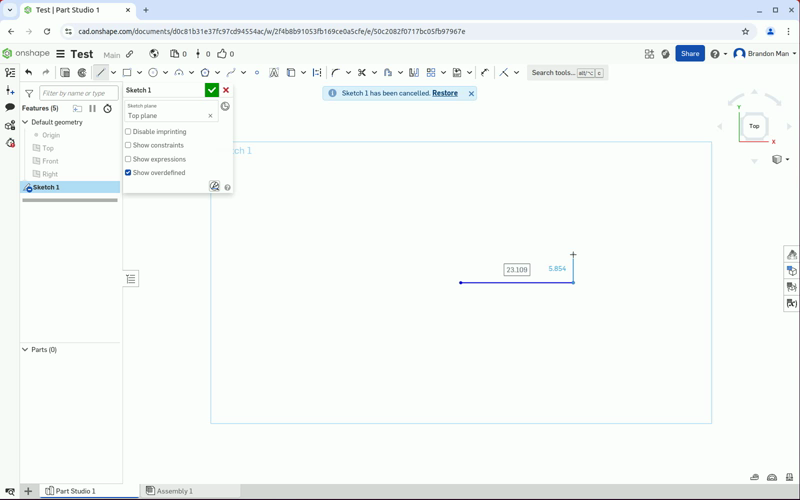
key_up(shift)
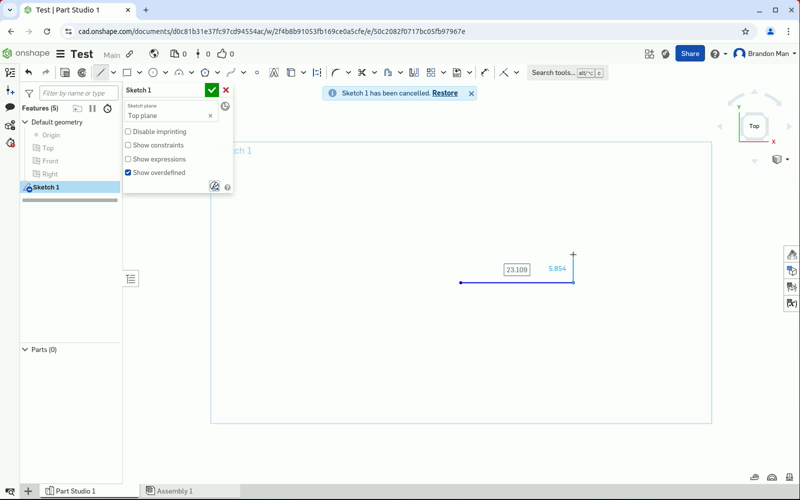
key_down(shift)
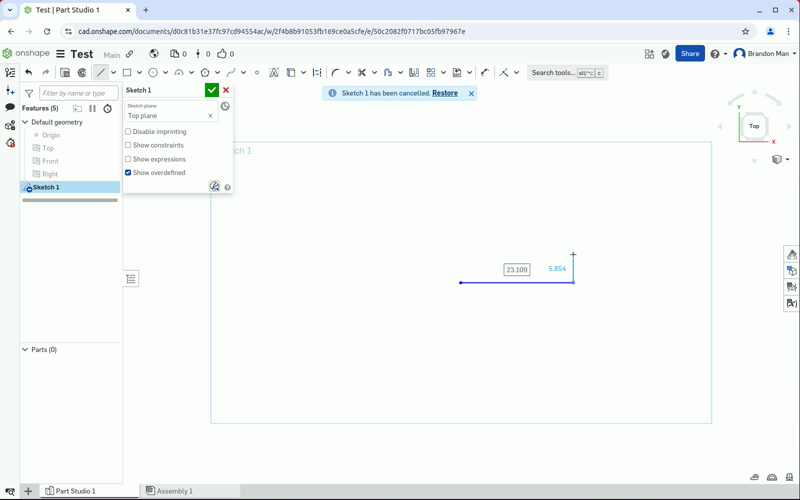
mouse_move(589, 254)
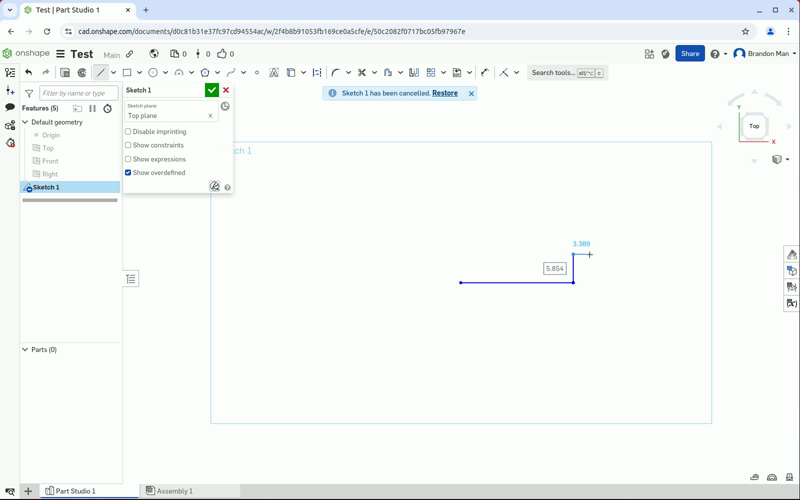
mouse_move(544, 226)
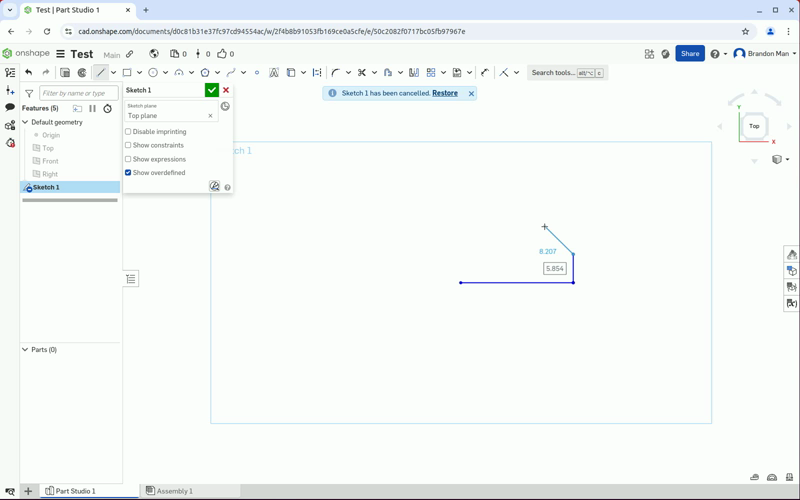
click(544, 226)
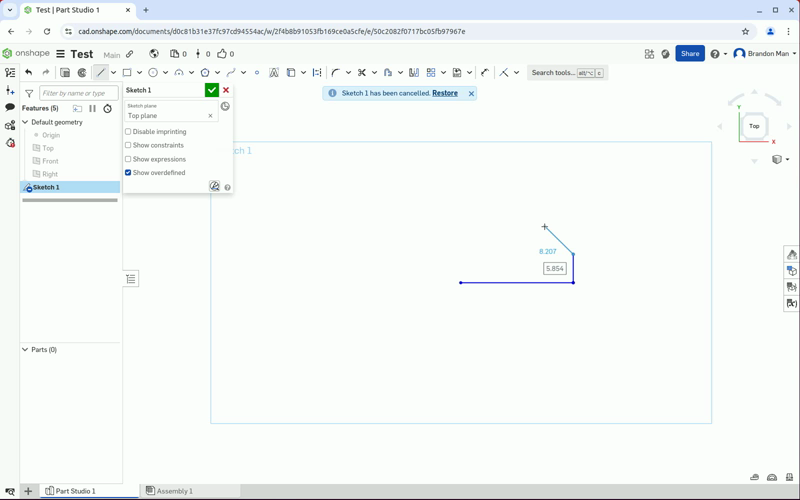
key_up(shift)
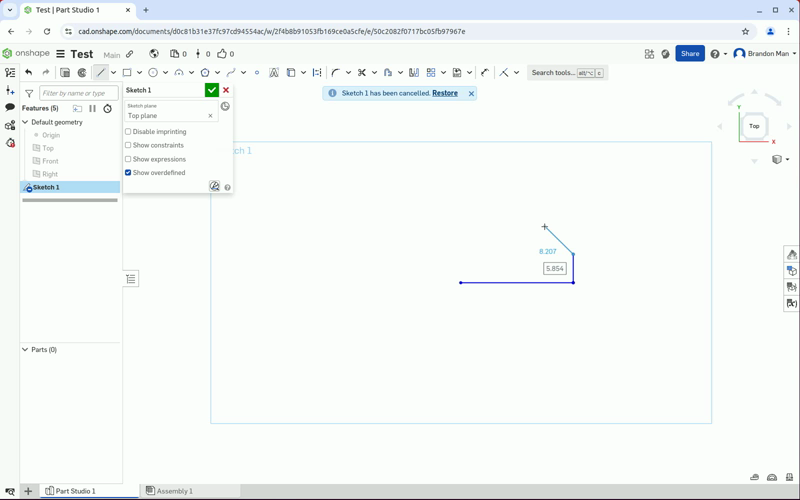
key_down(shift)
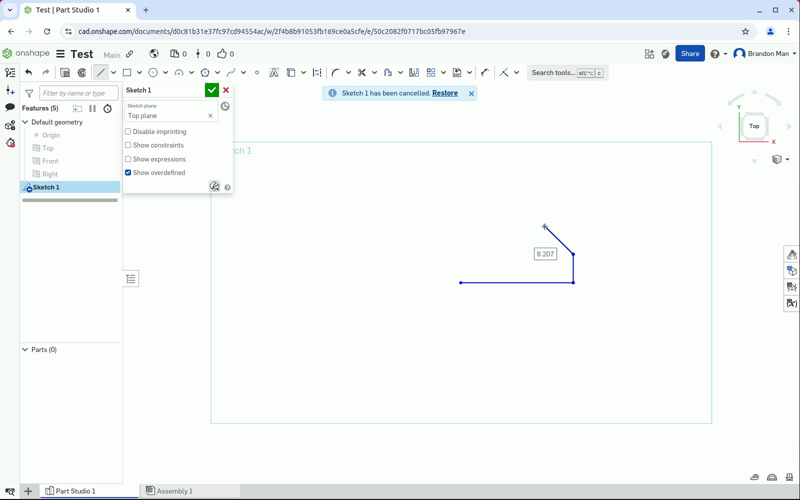
mouse_move(574, 226)
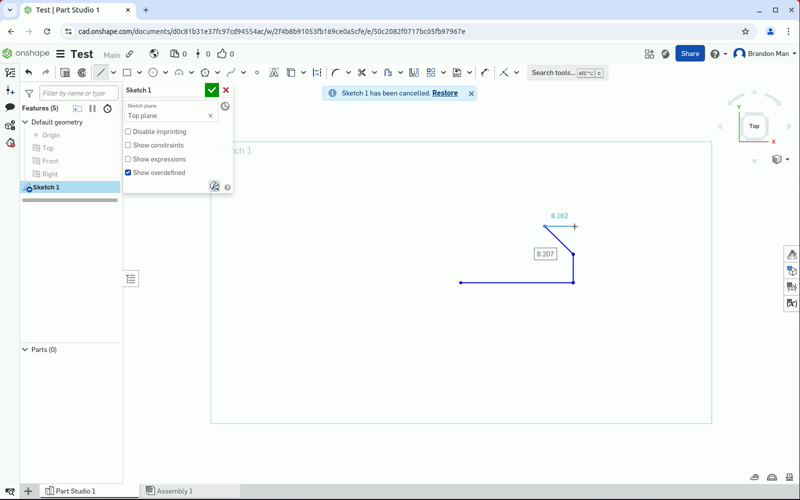
mouse_move(530, 226)
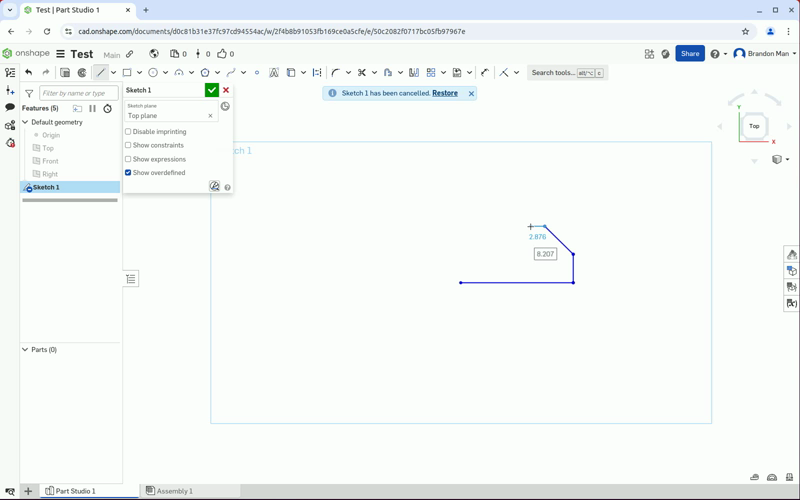
click(530, 226)
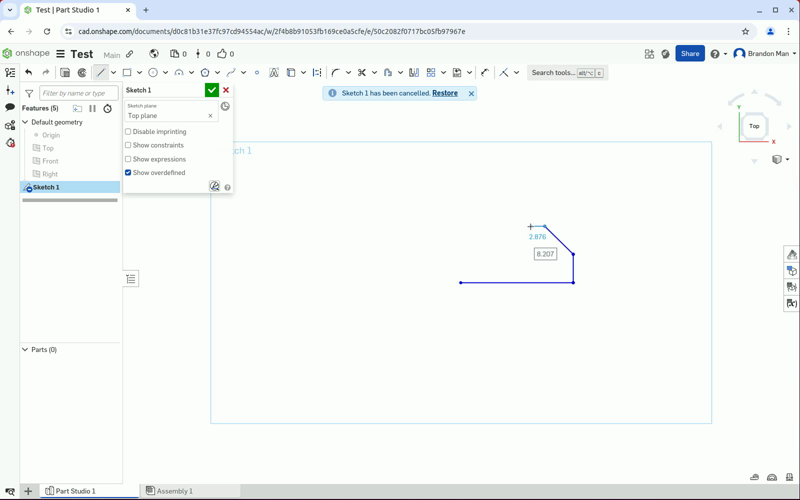
key_up(shift)
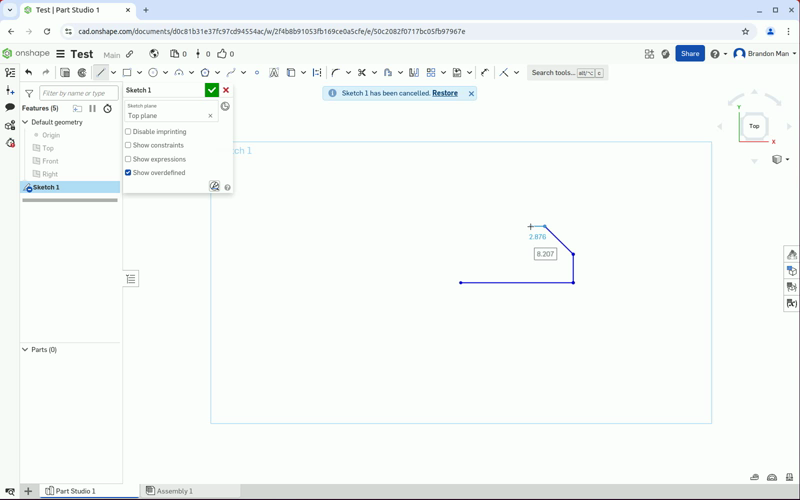
key(esc)
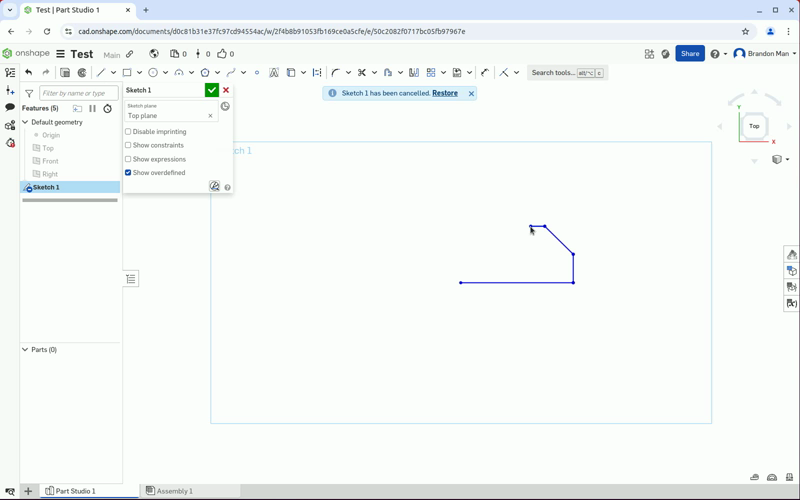
key(a)
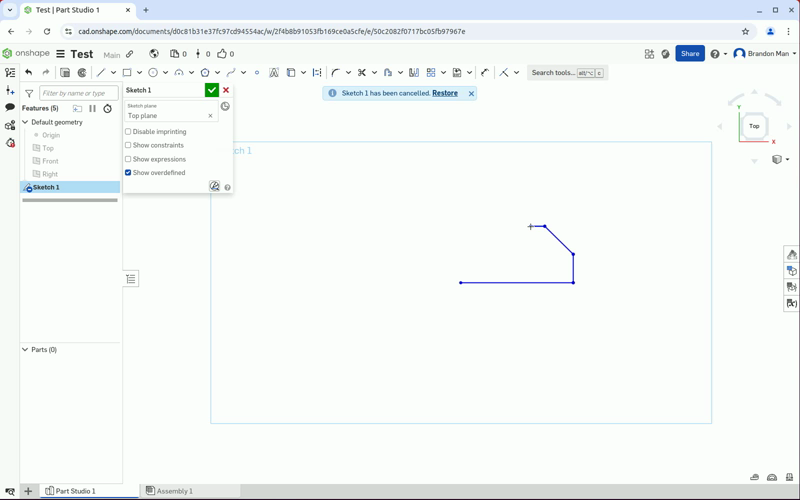
mouse_move(530, 226)
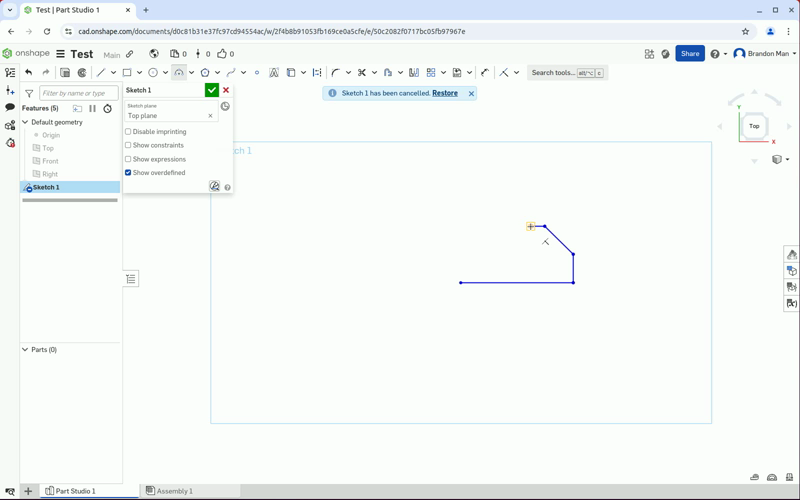
click(530, 226)
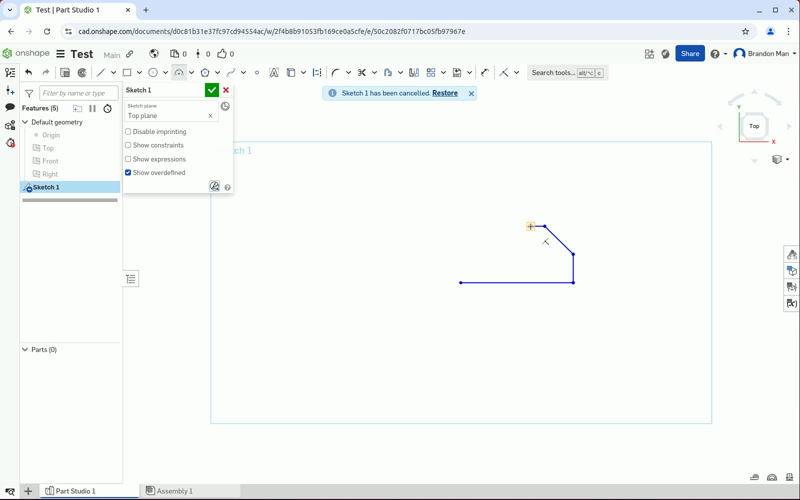
key_down(shift)
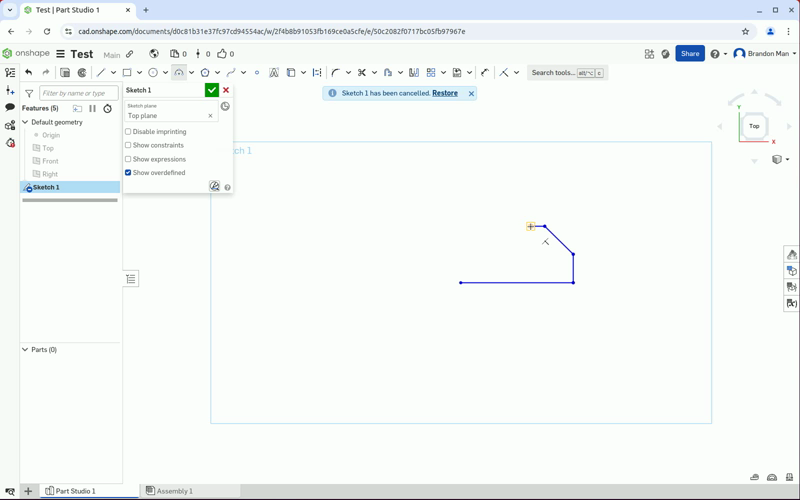
mouse_move(503, 226)
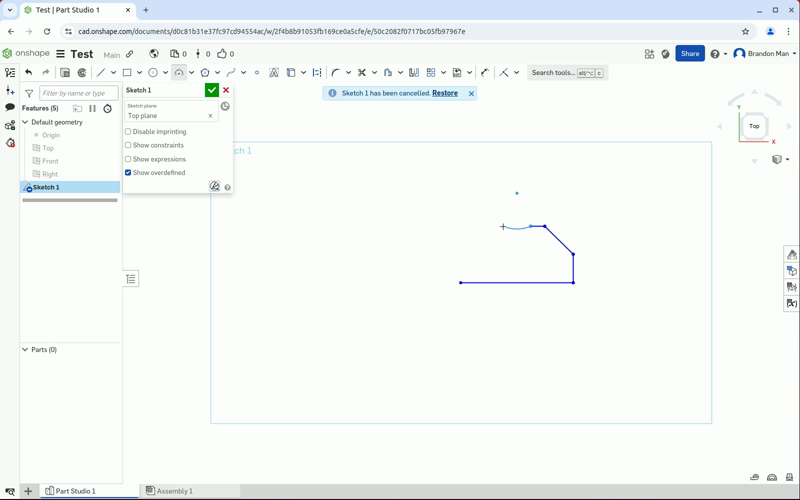
click(503, 226)
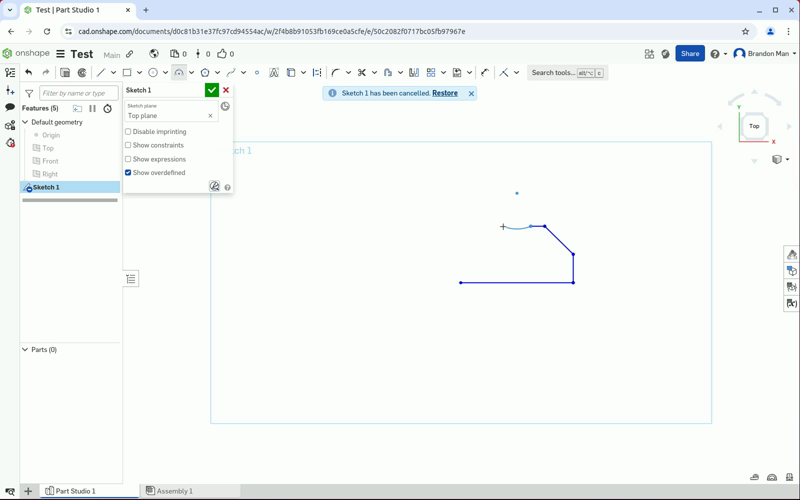
mouse_move(516, 239)
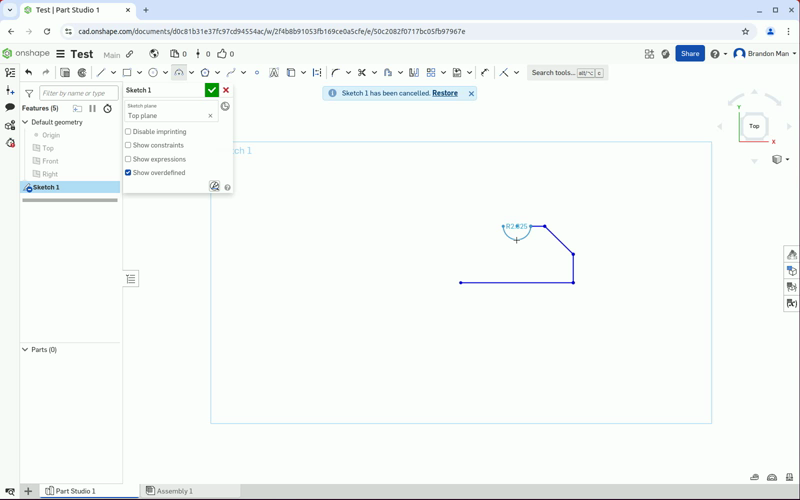
click(516, 239)
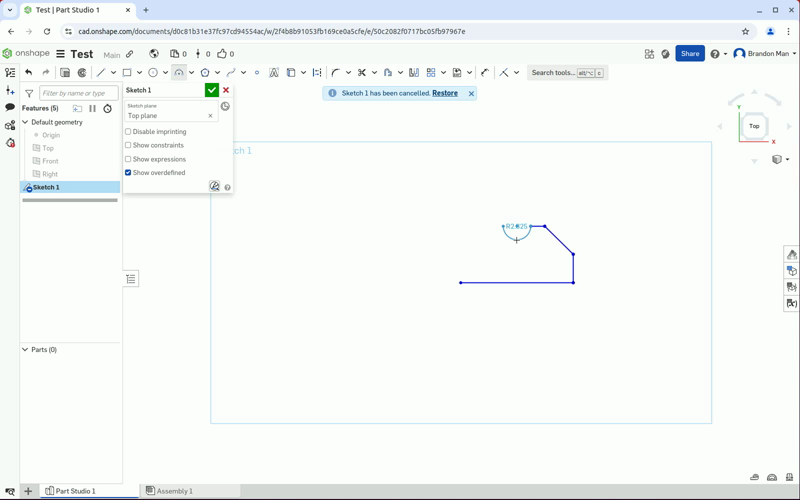
key_up(shift)
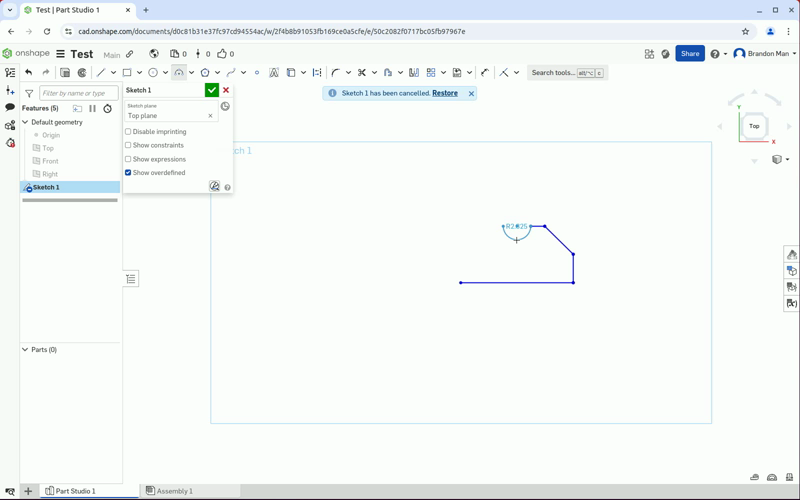
key(esc)
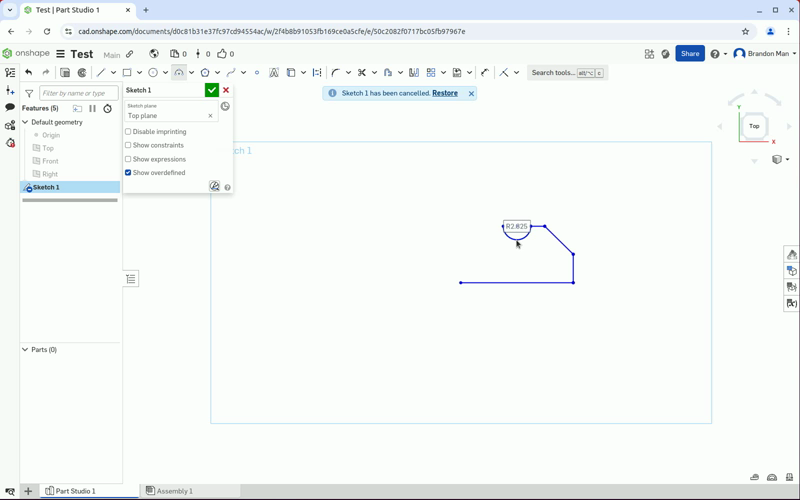
key(l)
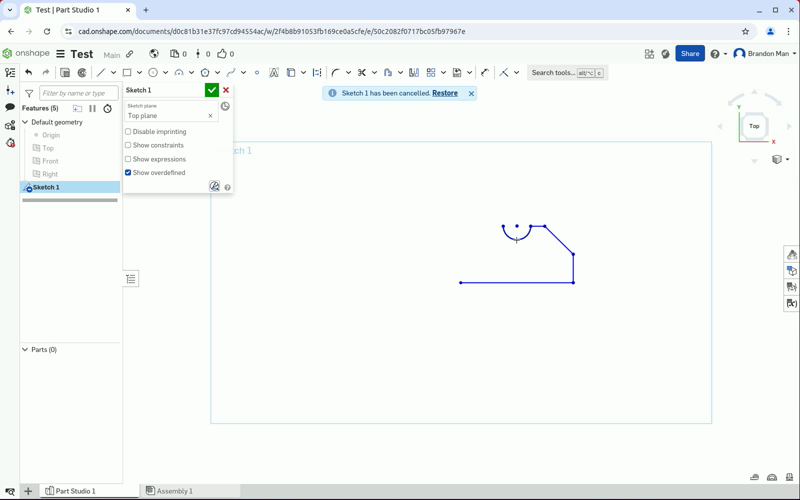
mouse_move(503, 226)
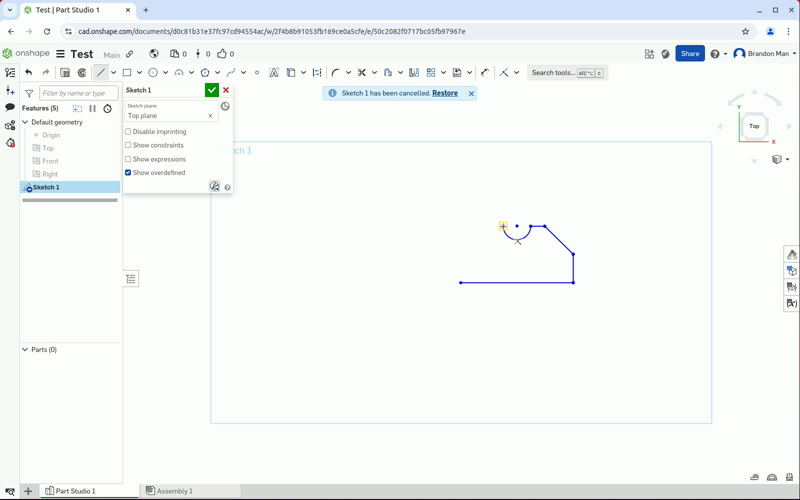
click(503, 226)
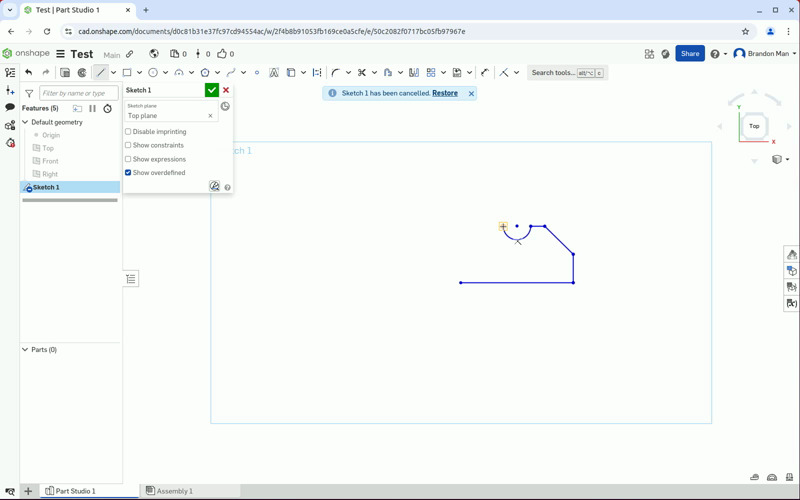
key_down(shift)
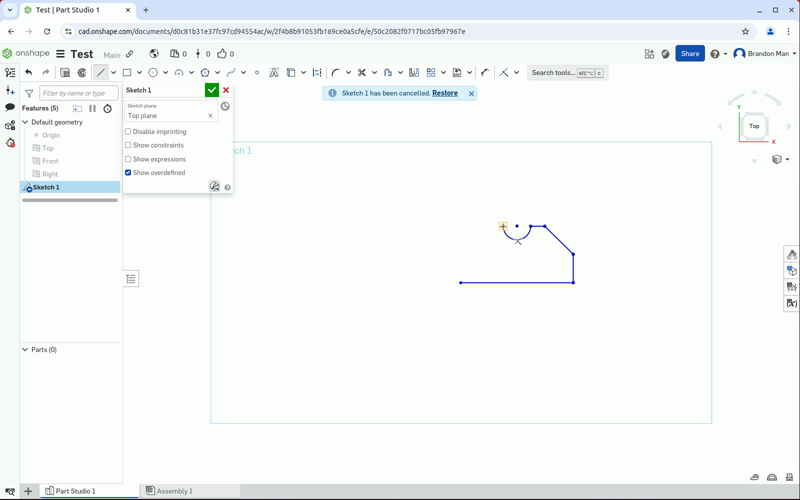
mouse_move(533, 226)
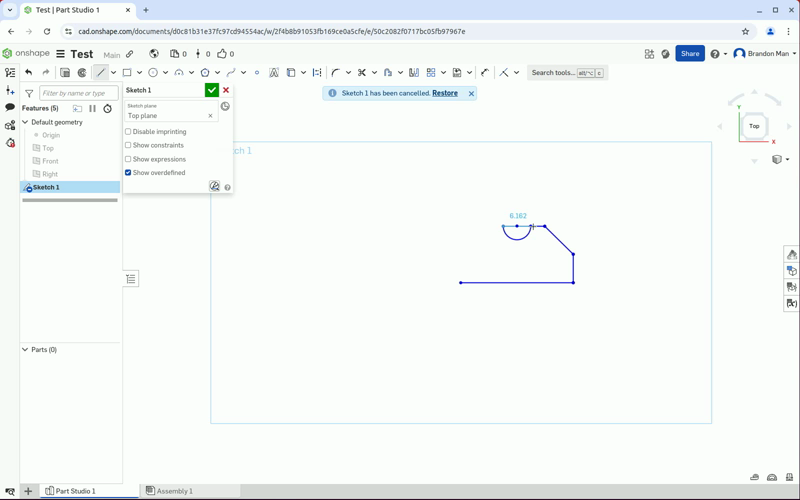
mouse_move(489, 226)
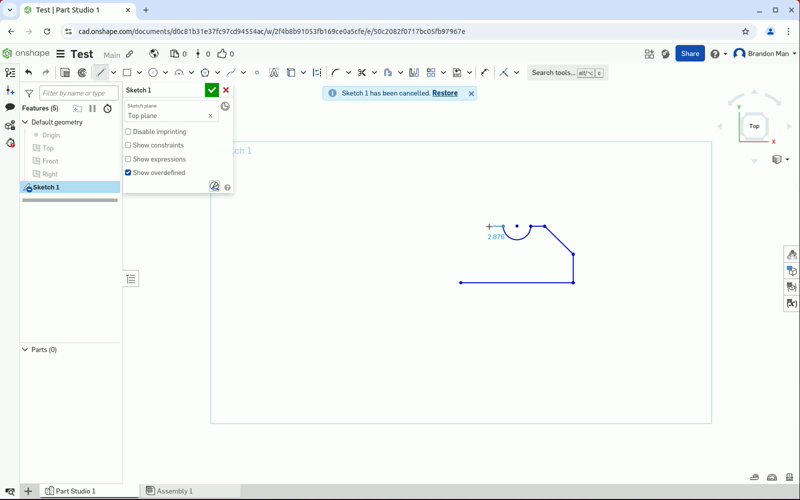
click(489, 226)
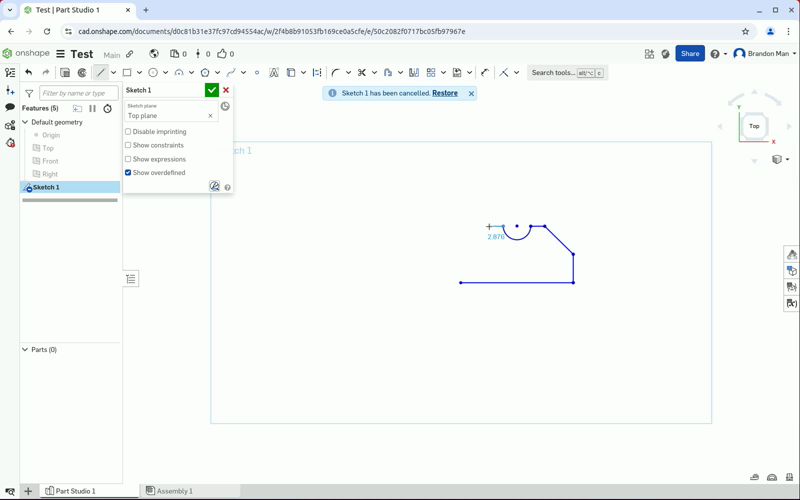
key_up(shift)
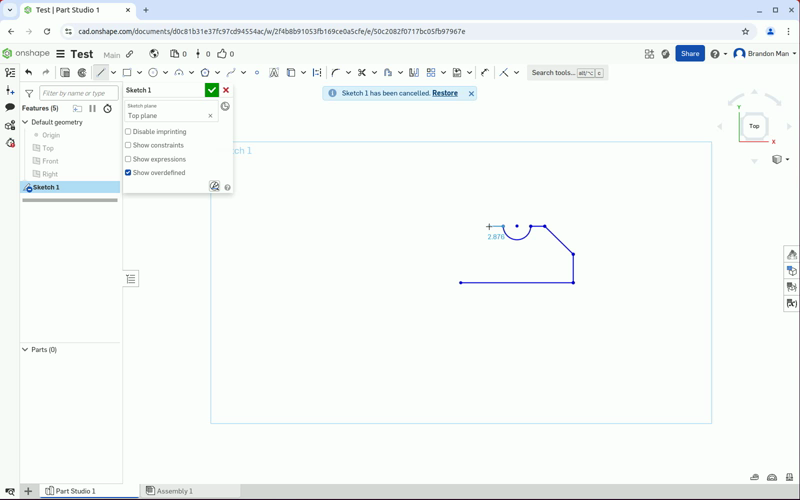
key_down(shift)
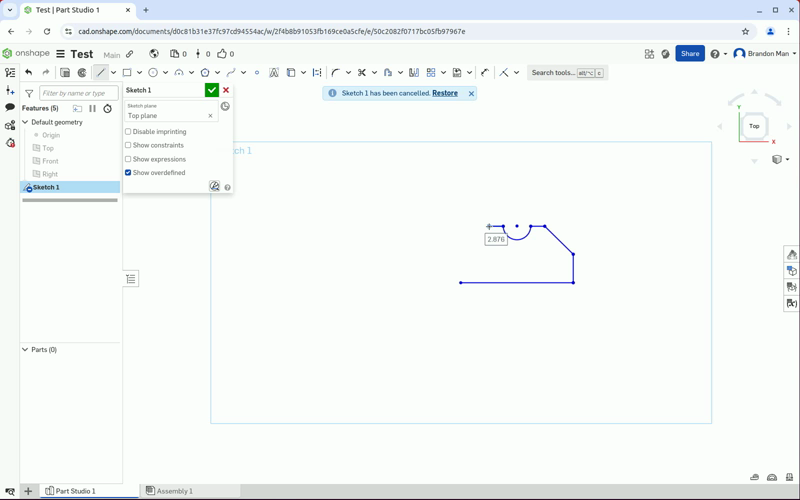
mouse_move(519, 226)
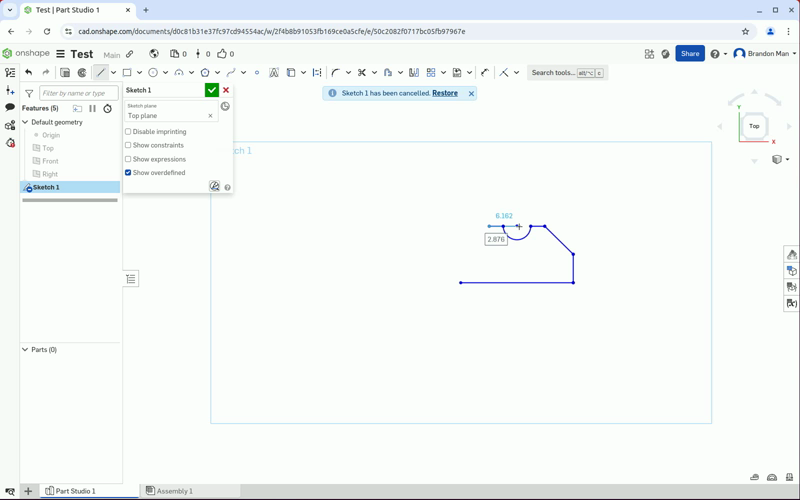
mouse_move(460, 254)
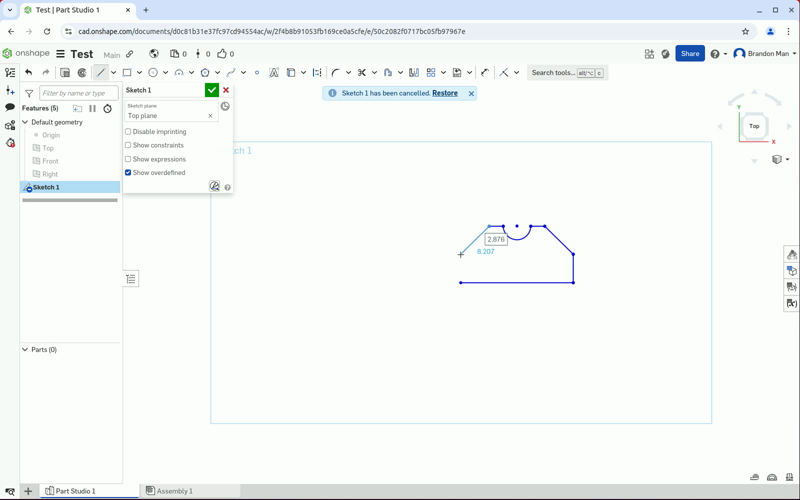
click(460, 254)
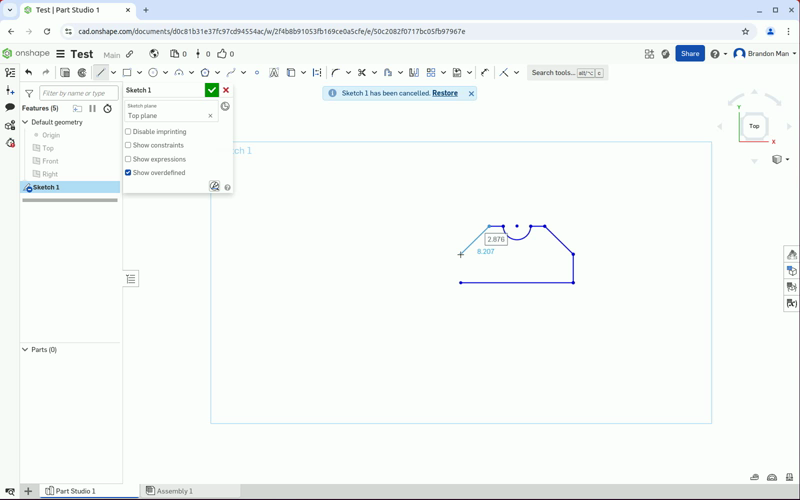
key_up(shift)
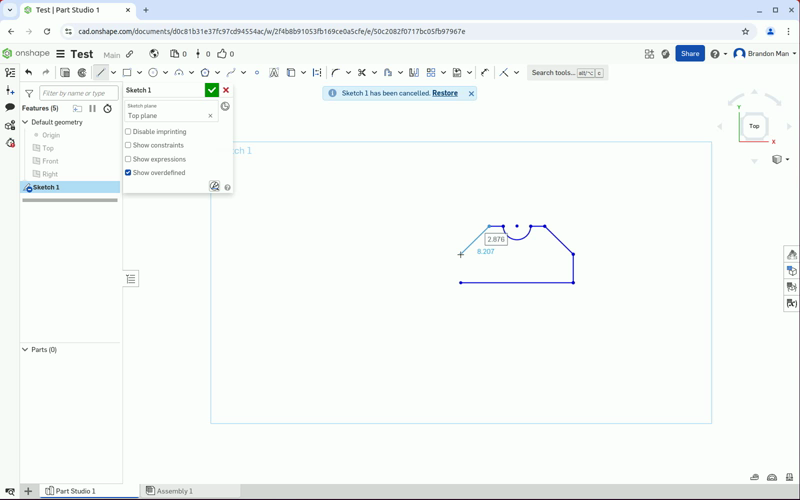
mouse_move(490, 254)
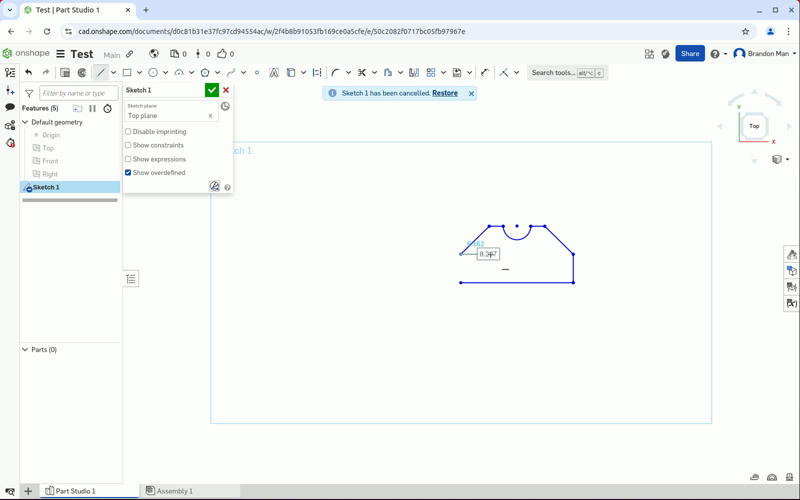
key_down(shift)
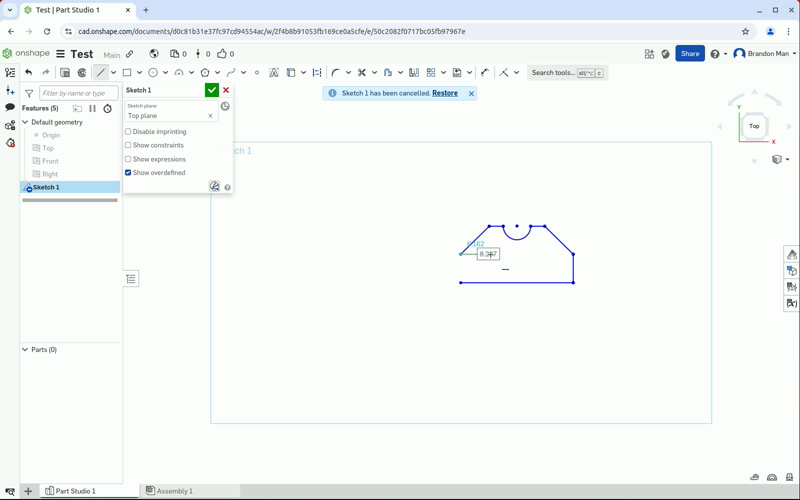
mouse_move(460, 282)
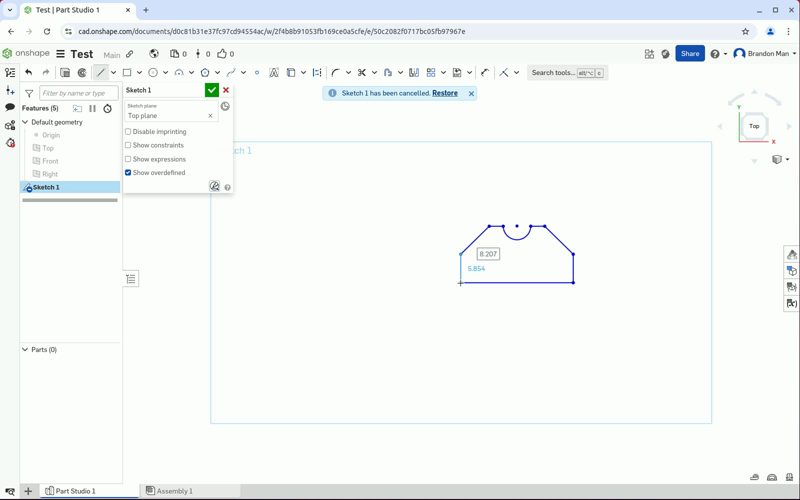
key_up(shift)
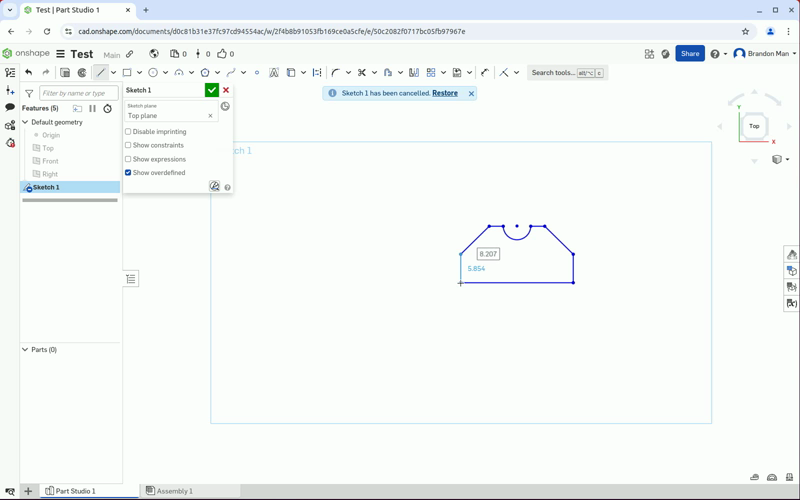
click(460, 282)
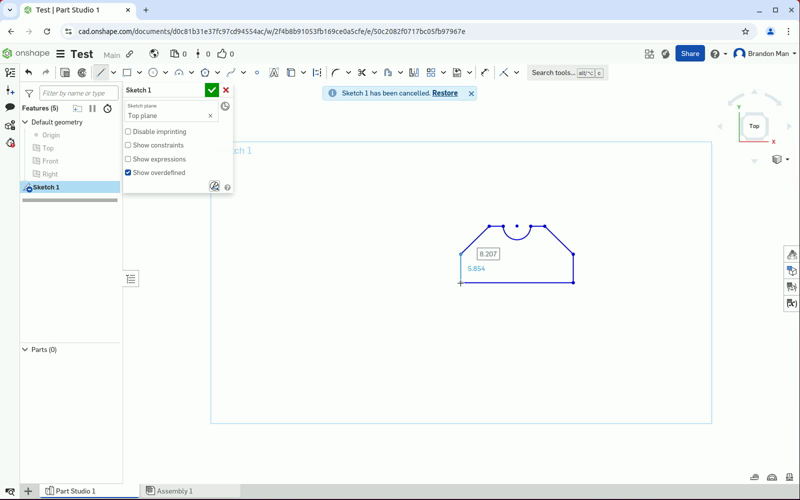
key(esc)
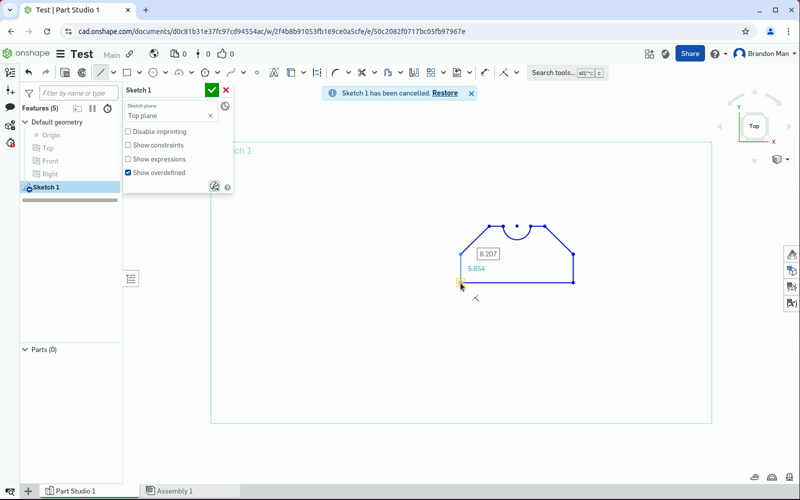
mouse_move(520, 240)
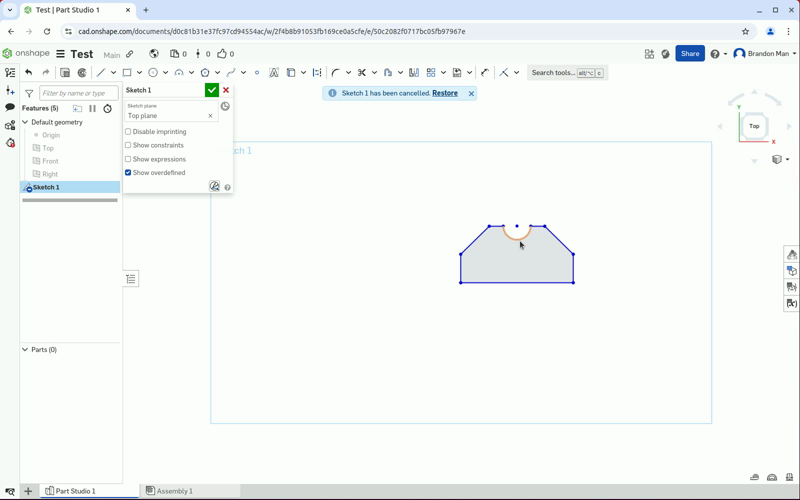
scroll(6)
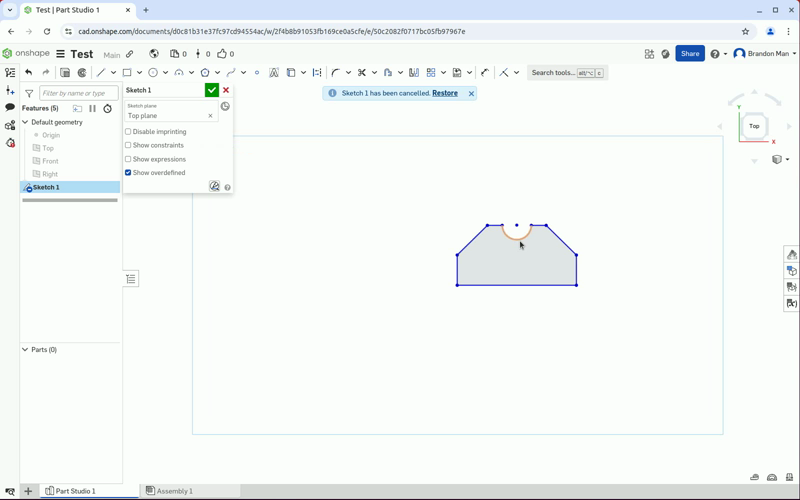
scroll(6)
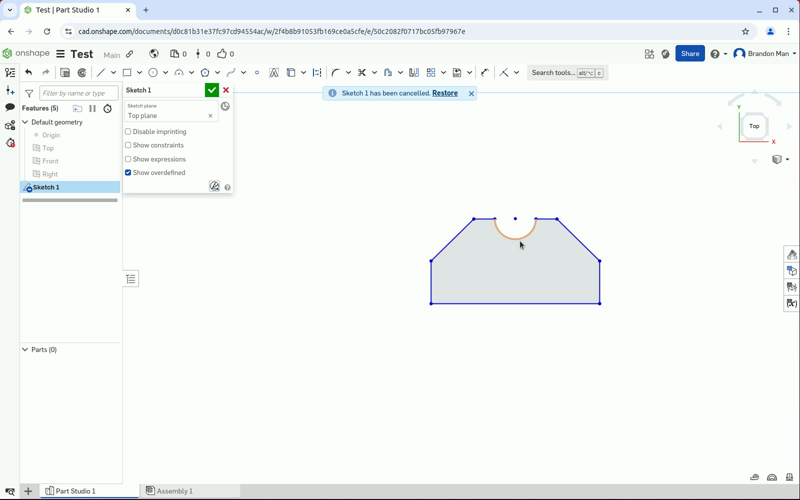
scroll(6)
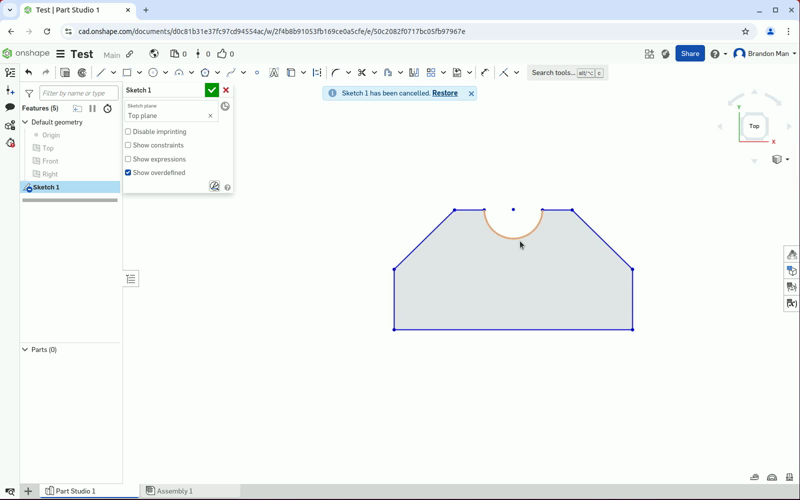
scroll(6)
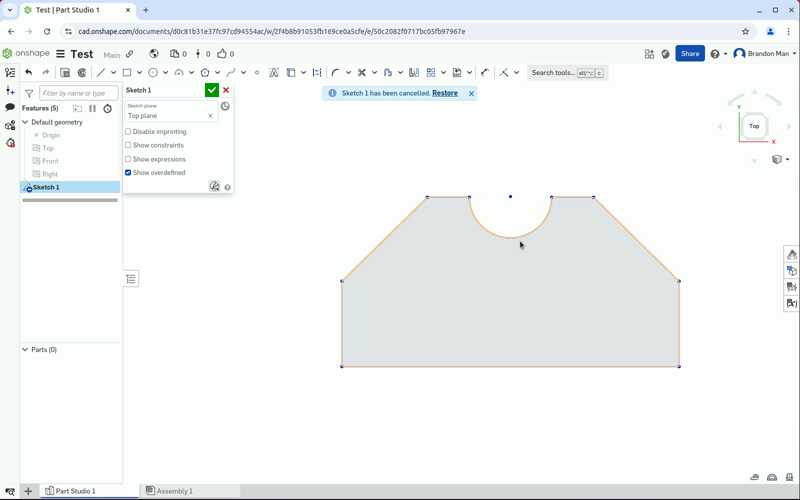
scroll(6)
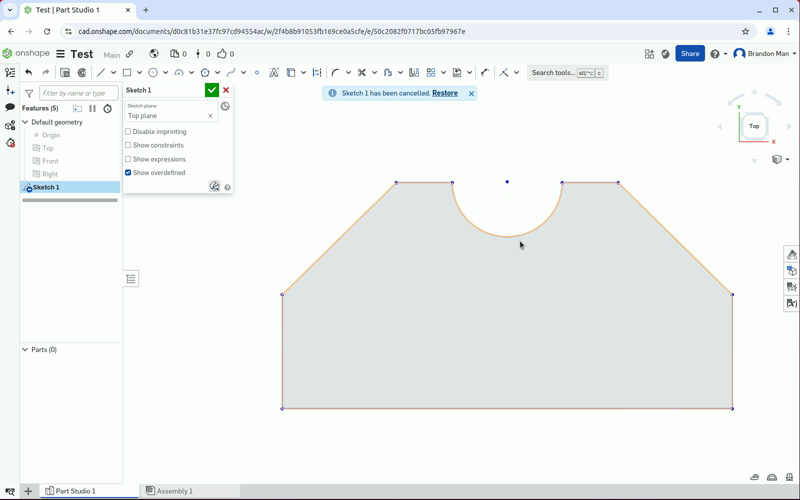
scroll(6)
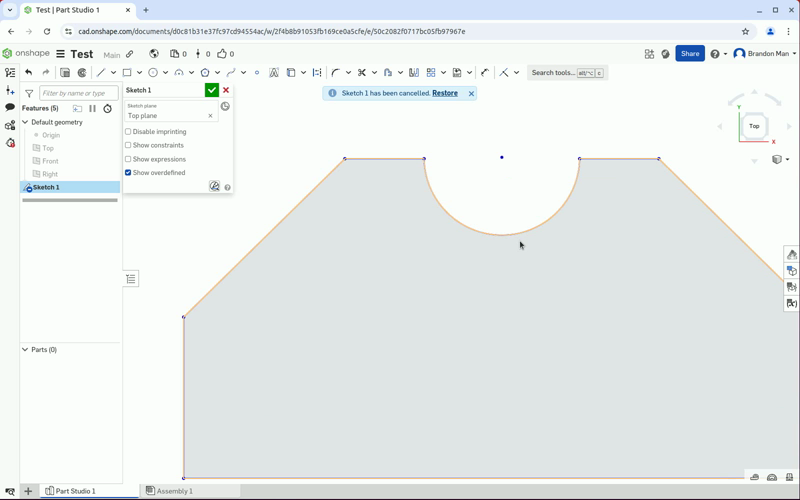
scroll(6)
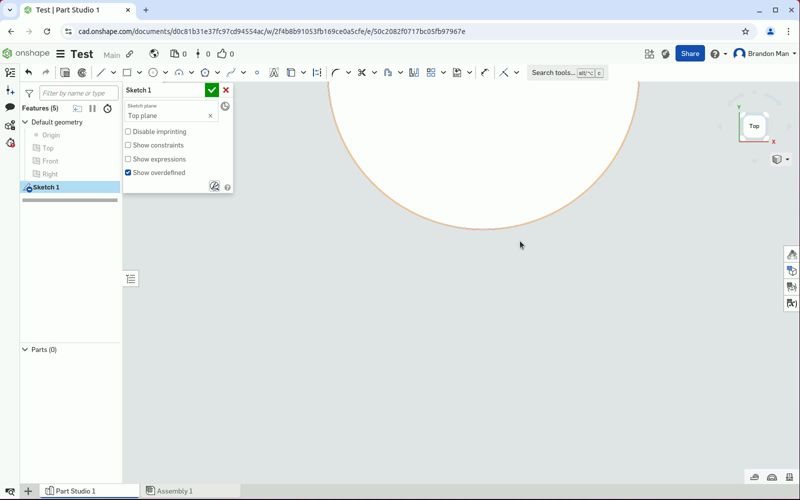
click(520, 240)
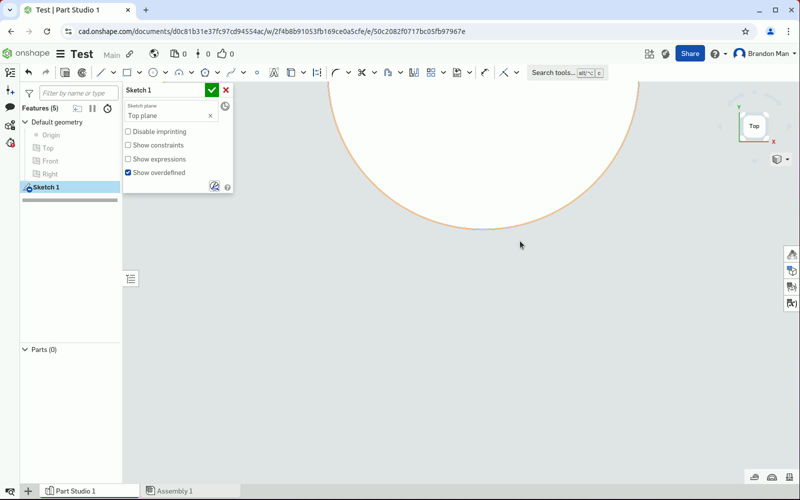
scroll(-6)
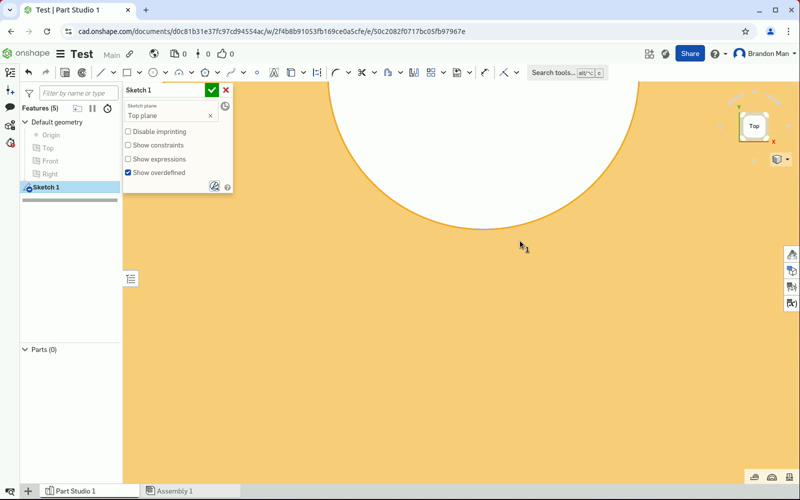
scroll(-6)
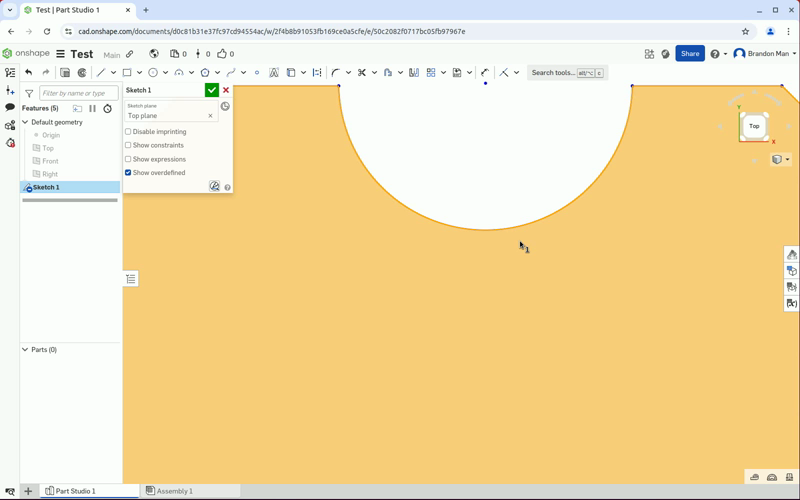
scroll(-6)
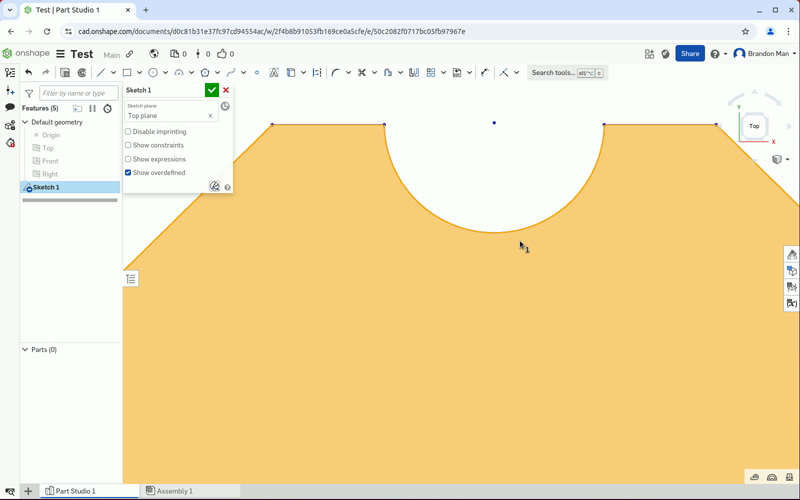
scroll(-6)
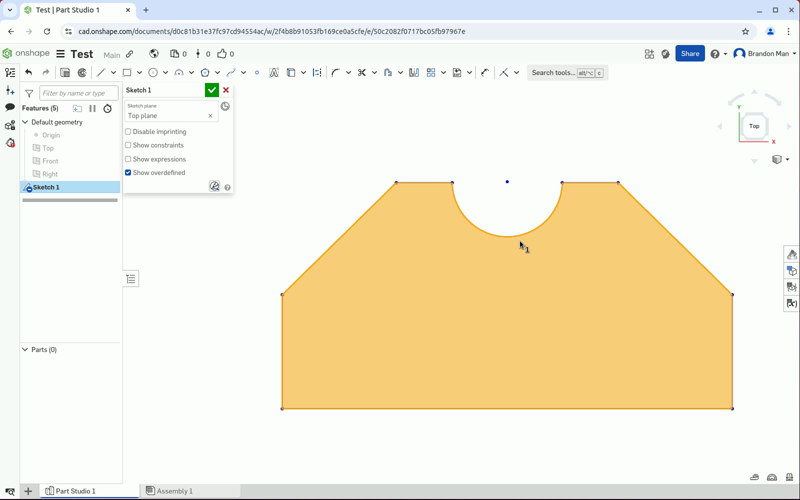
scroll(-6)
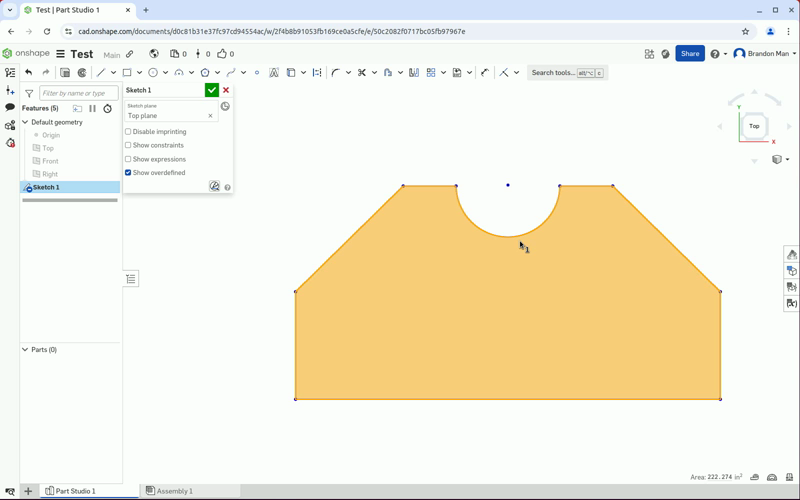
scroll(-6)
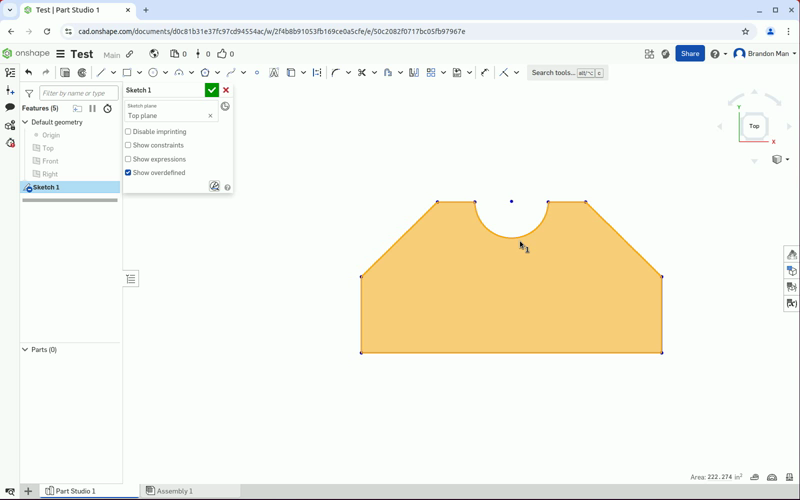
scroll(-6)
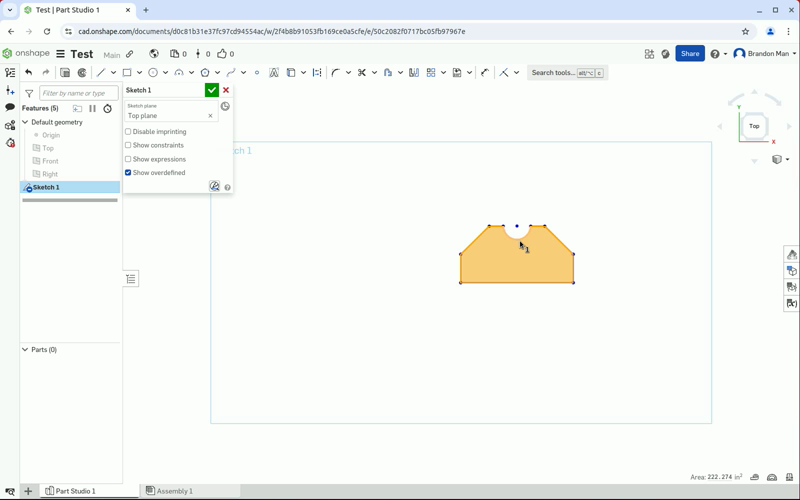
mouse_move(73, 352)
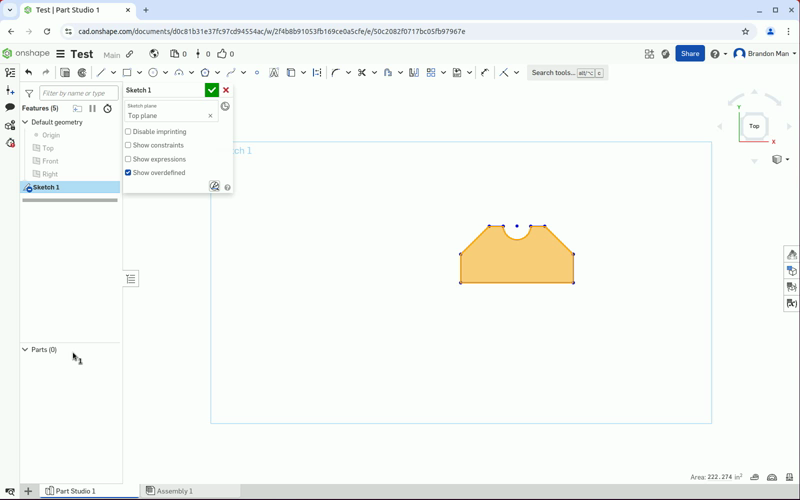
key(shift+y)
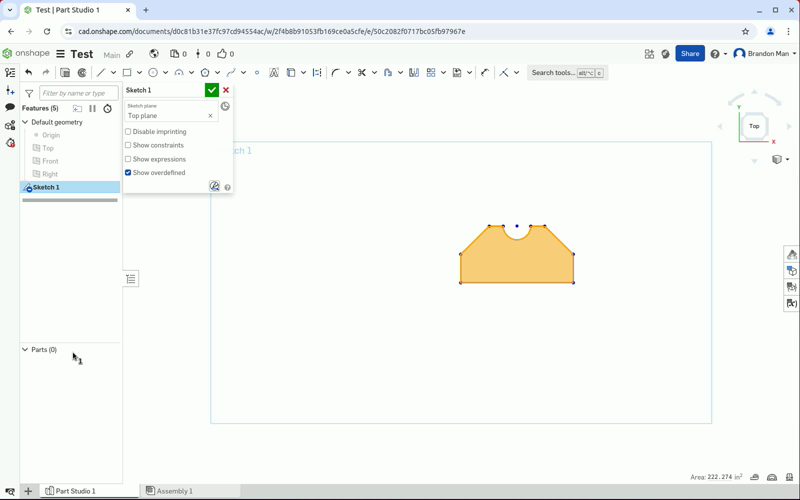
key(shift+e)
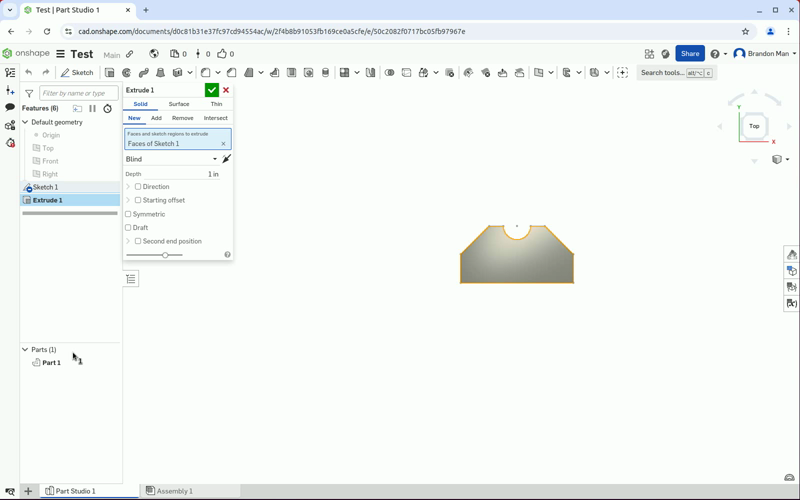
mouse_move(143, 106)
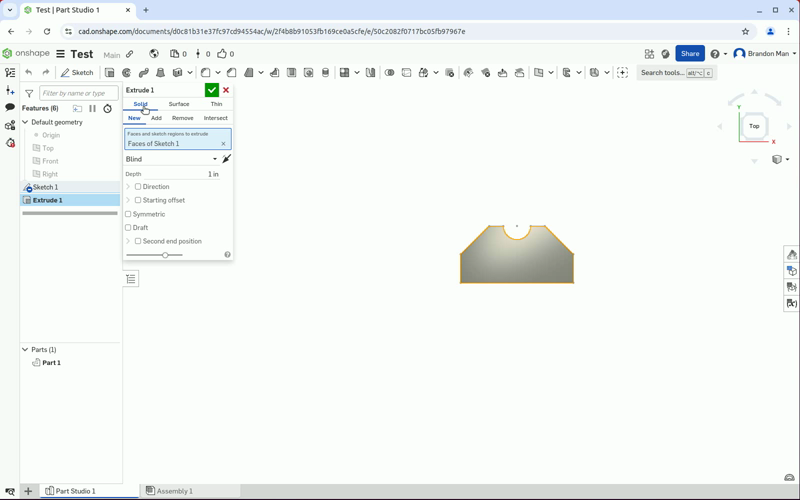
click(143, 106)
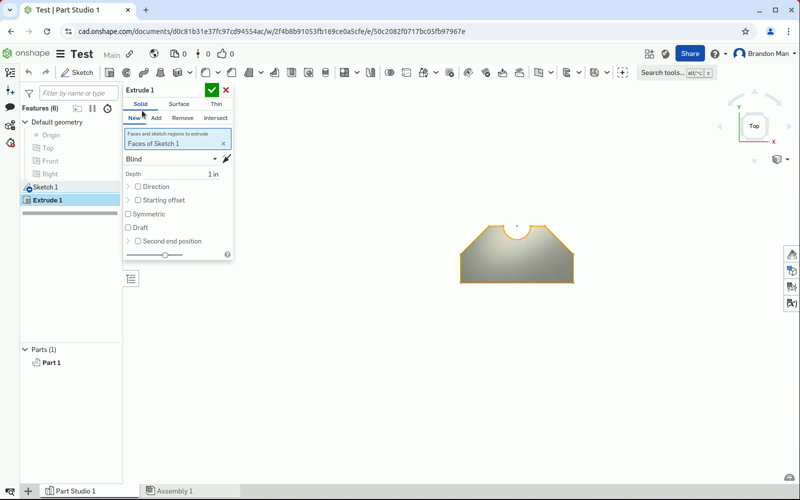
mouse_move(137, 120)
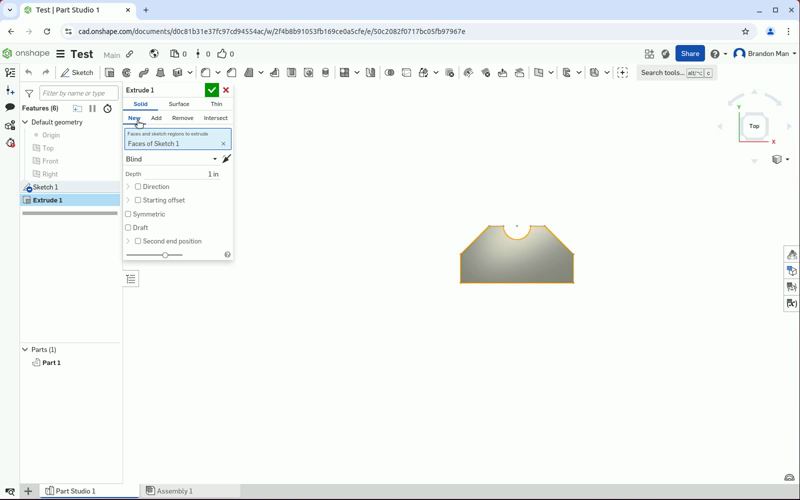
click(137, 120)
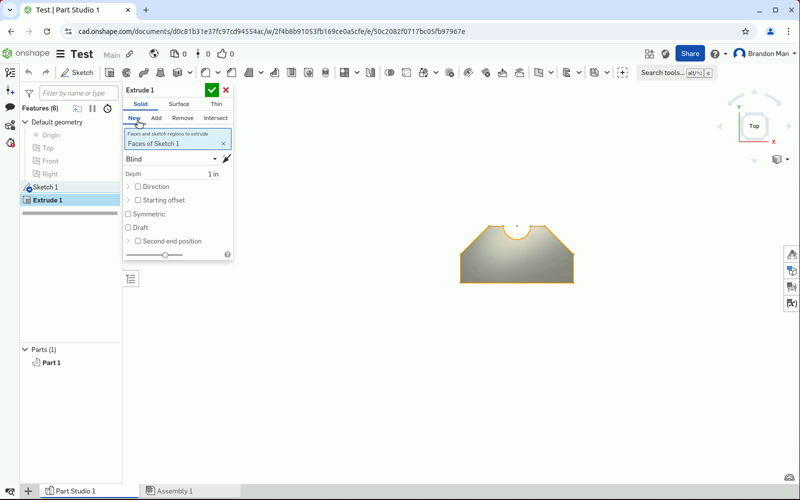
key(tab, 4)
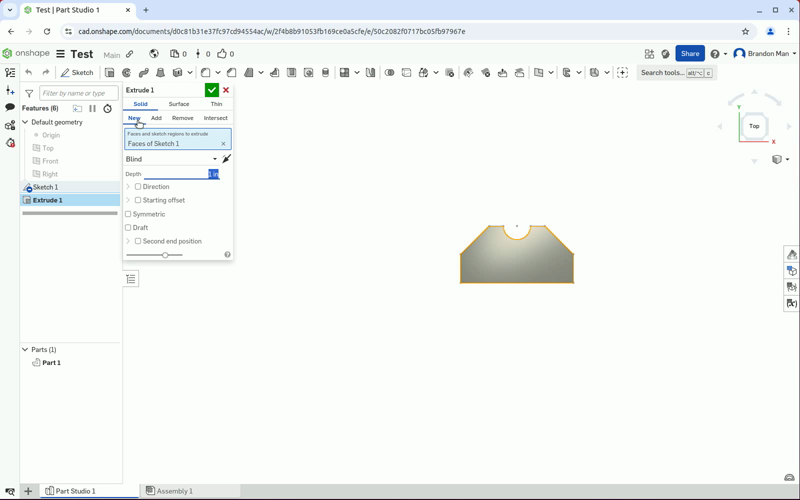
text(5.055)
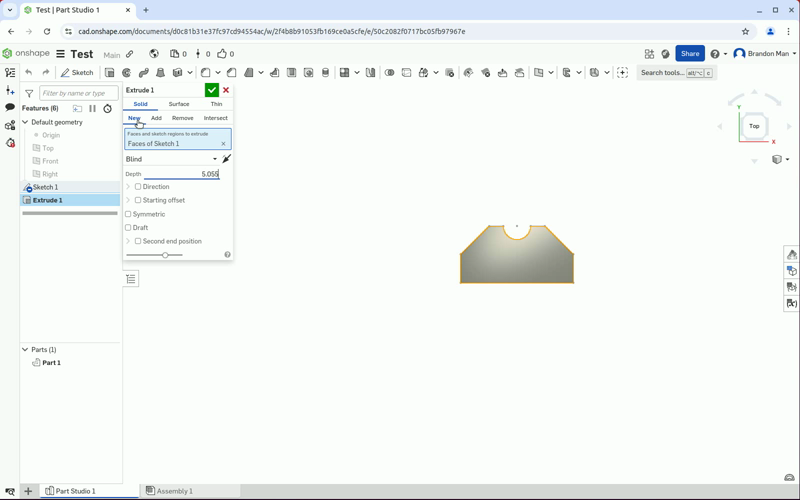
key(enter)
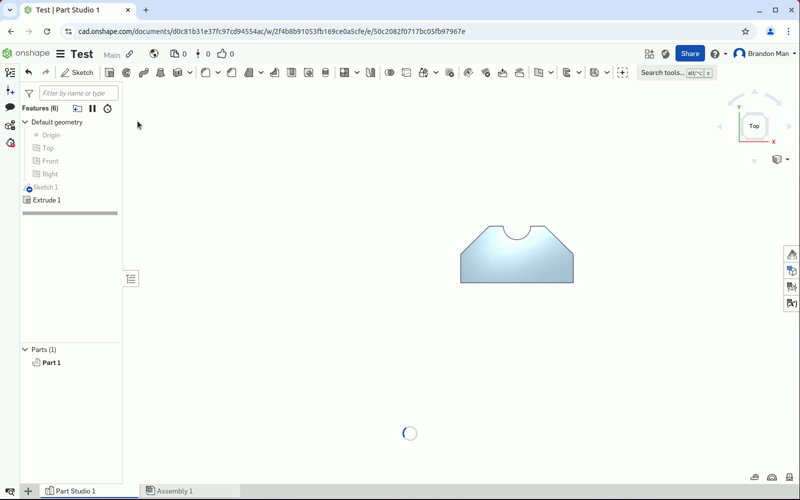
key(shift+h)
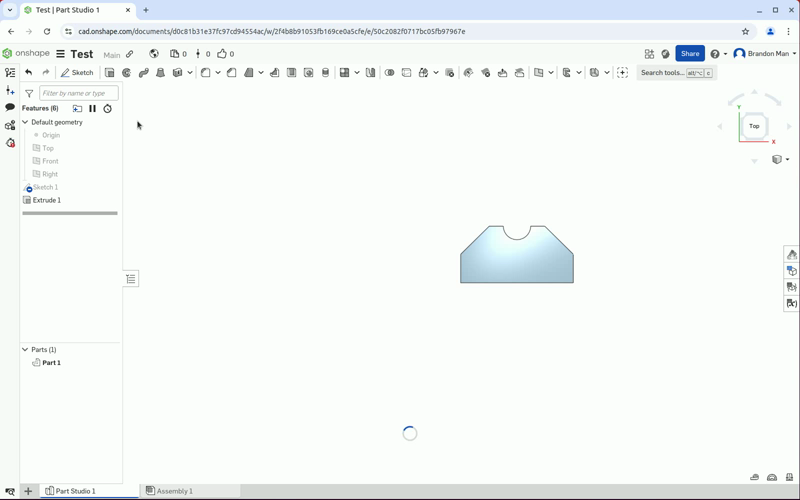
key(shift+h)
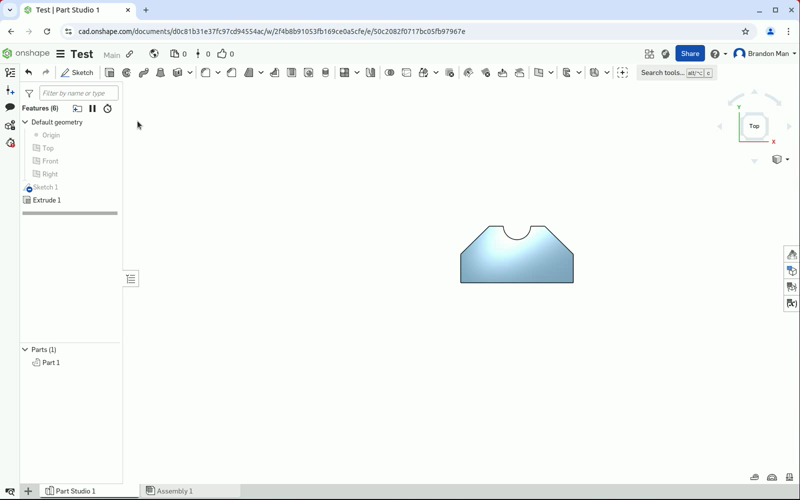
mouse_move(73, 189)
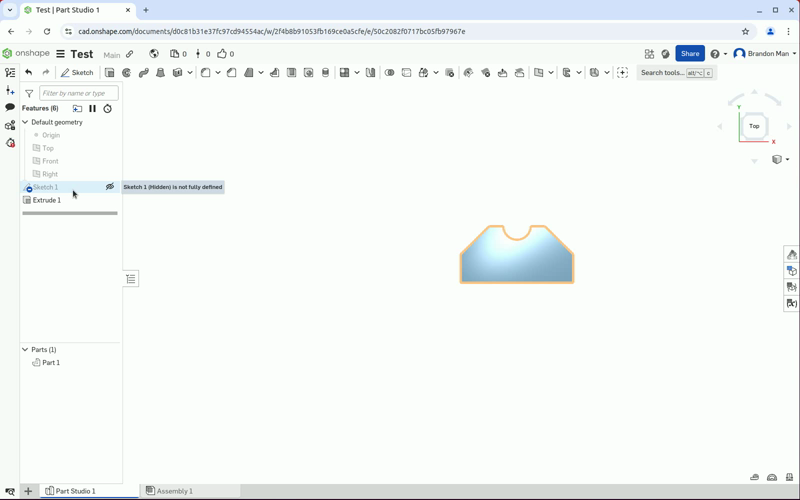
click(73, 189)
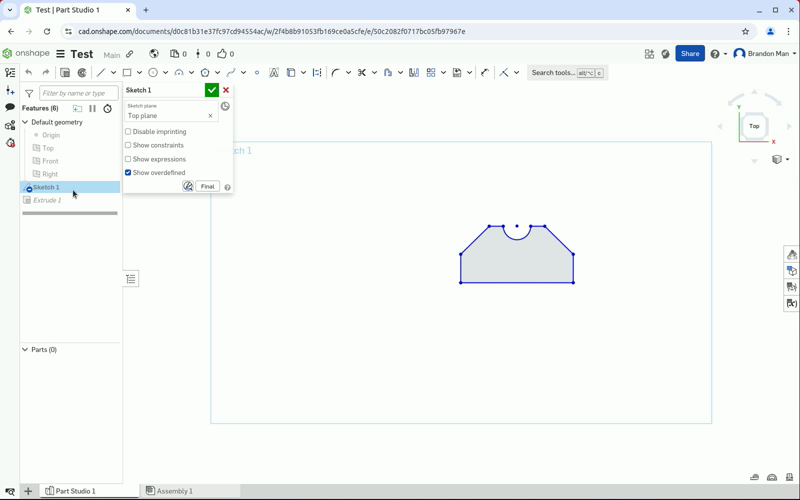
mouse_move(229, 92)
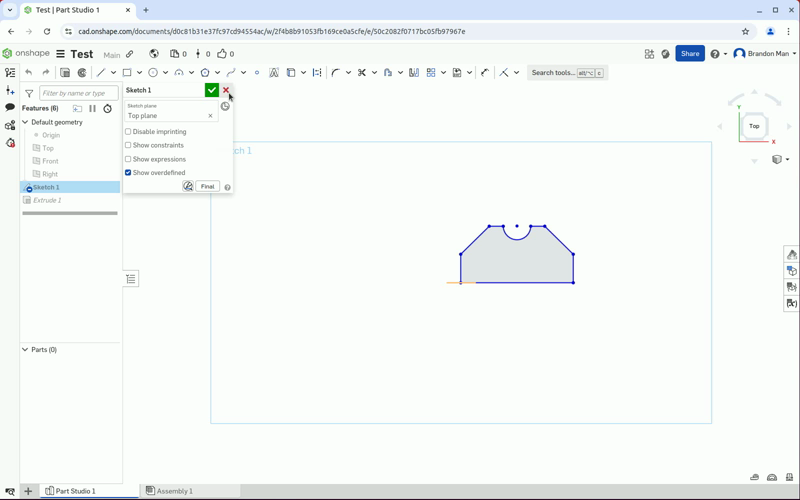
click(229, 92)
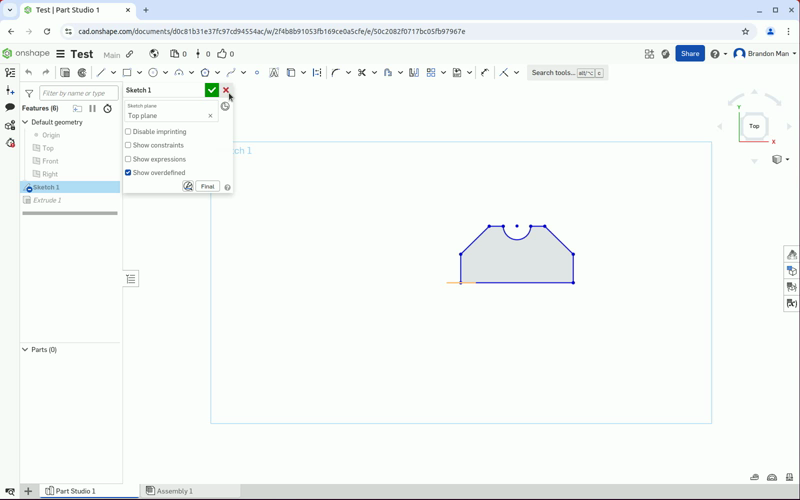
key(shift+s)
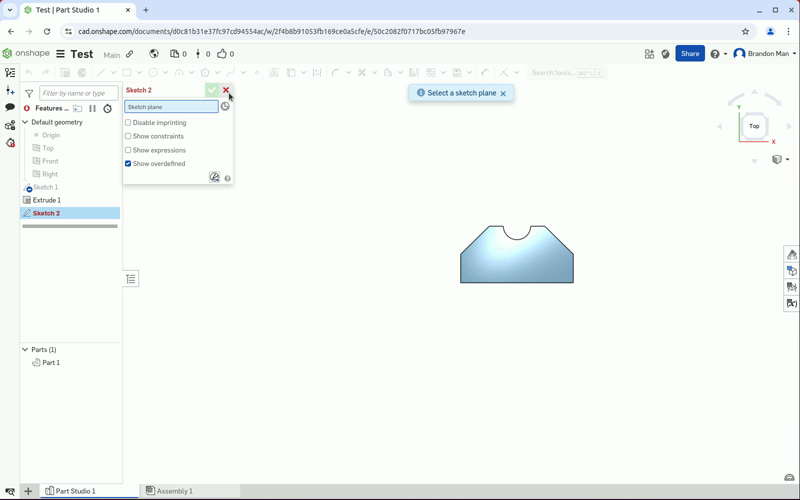
mouse_move(73, 150)
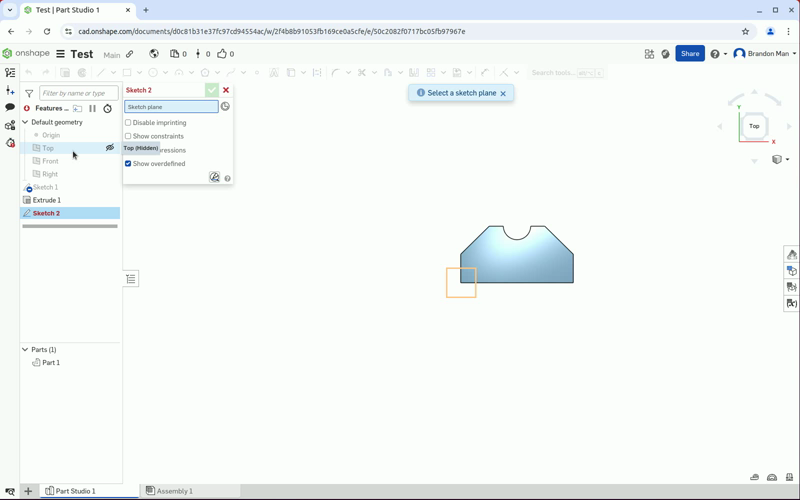
click(73, 150)
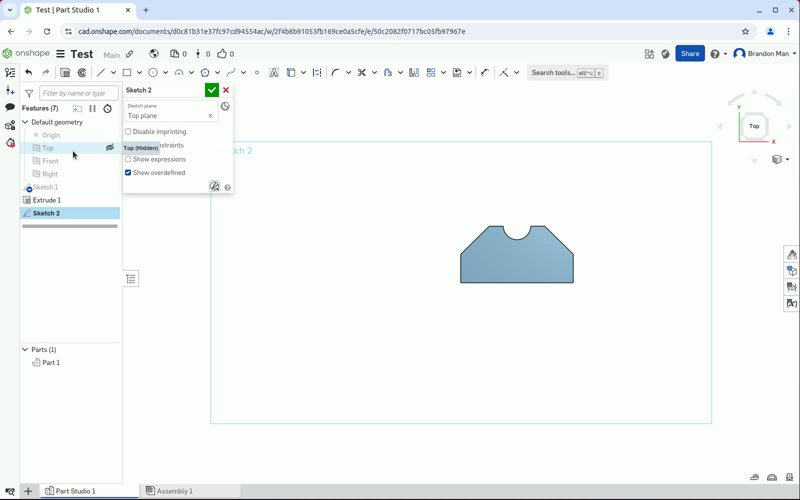
mouse_move(73, 352)
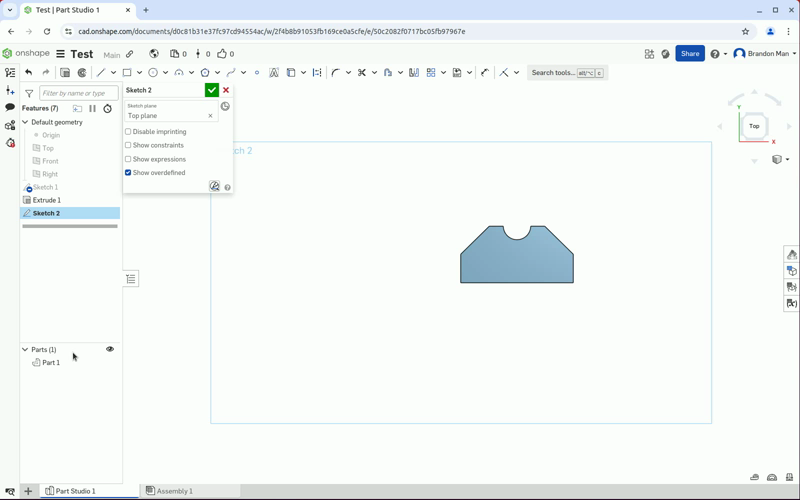
key(y)
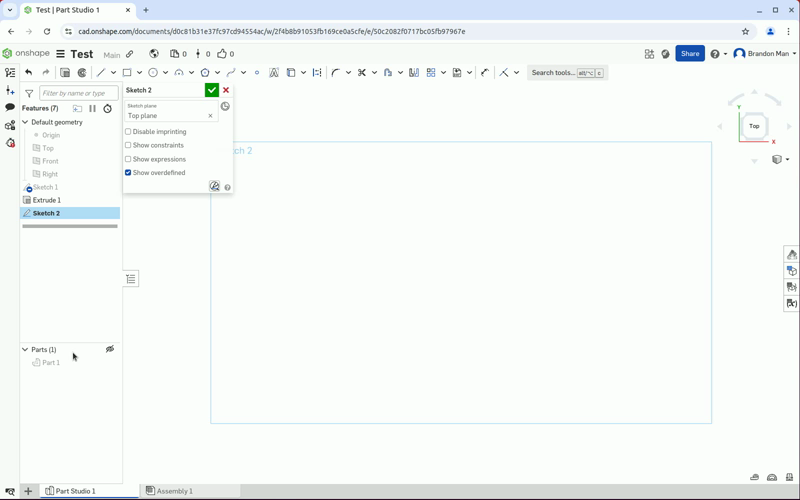
key(l)
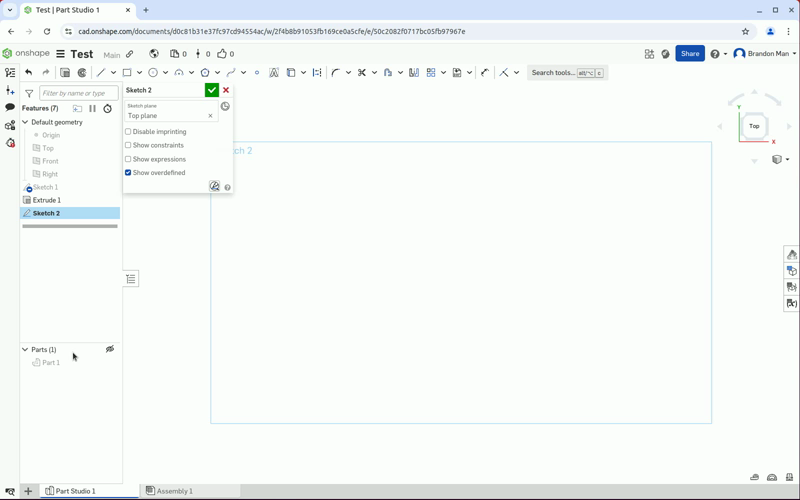
key_down(shift)
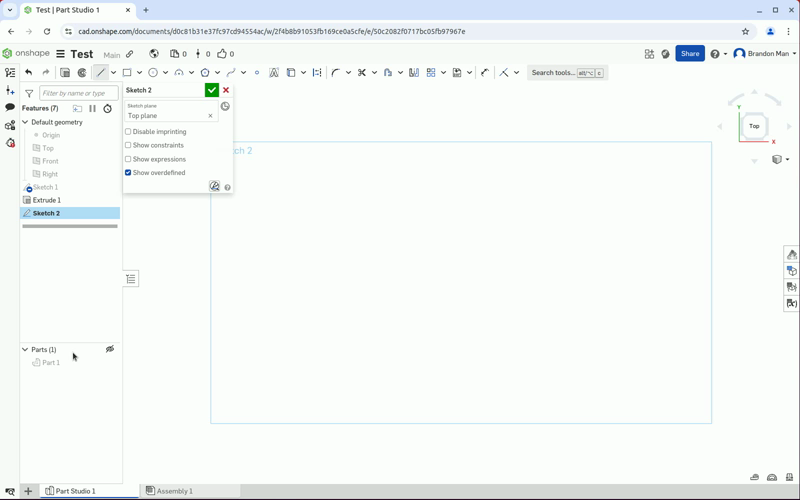
mouse_move(502, 226)
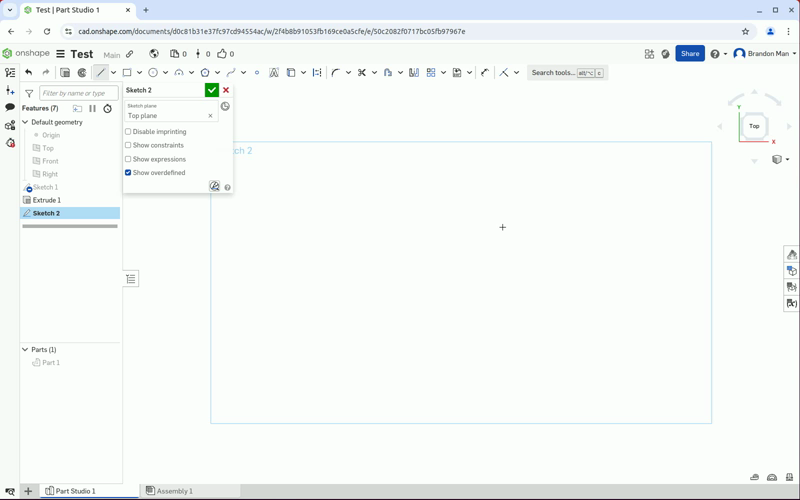
click(502, 226)
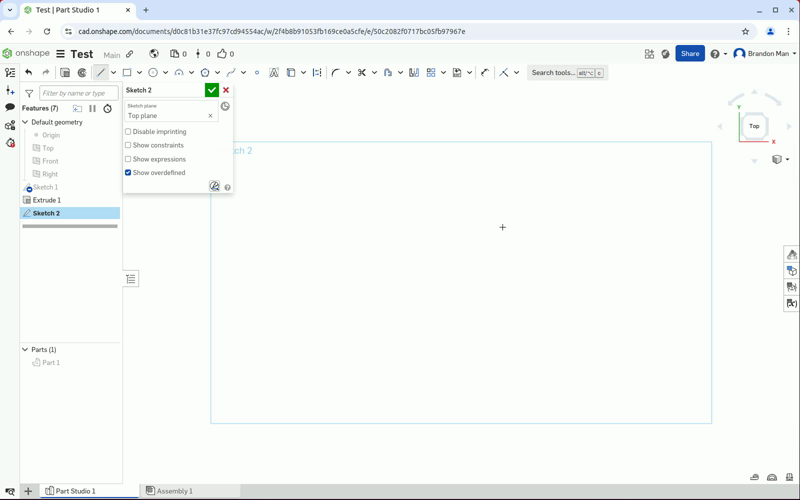
key_up(shift)
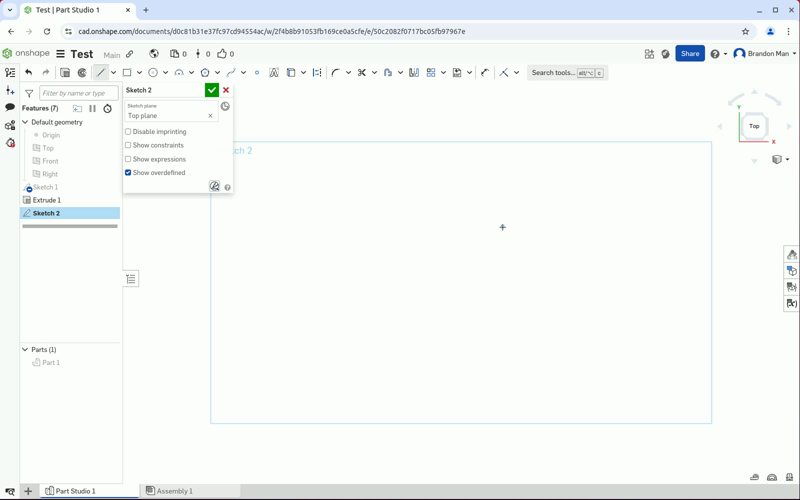
key_down(shift)
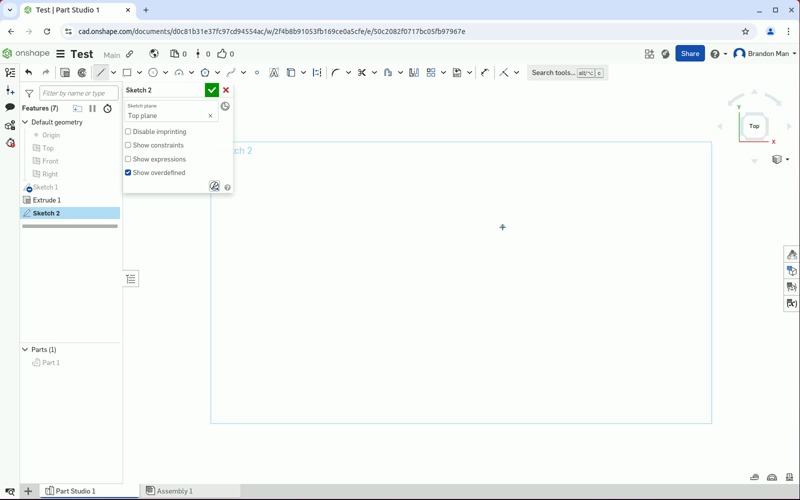
mouse_move(532, 226)
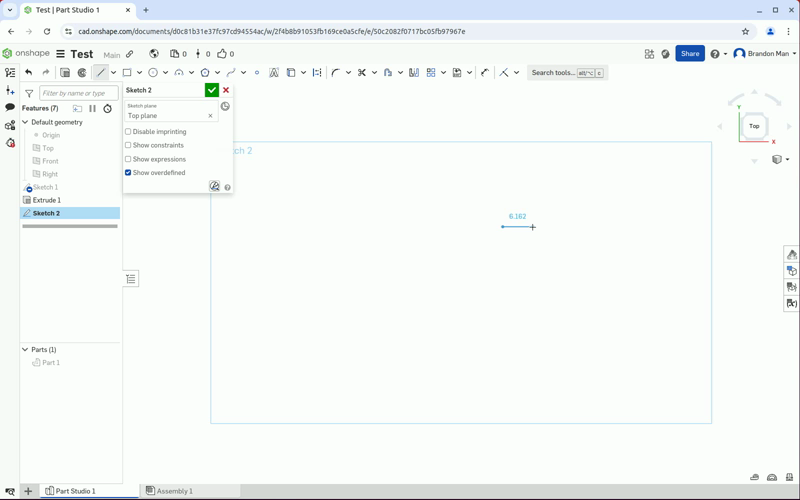
mouse_move(531, 226)
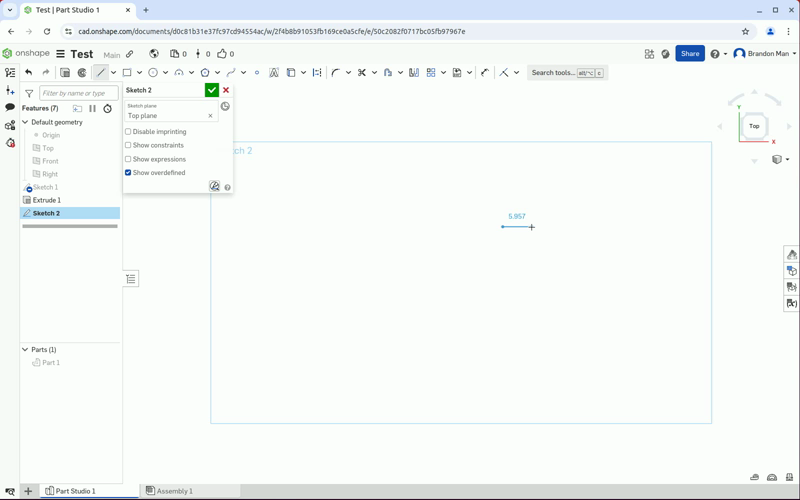
click(531, 226)
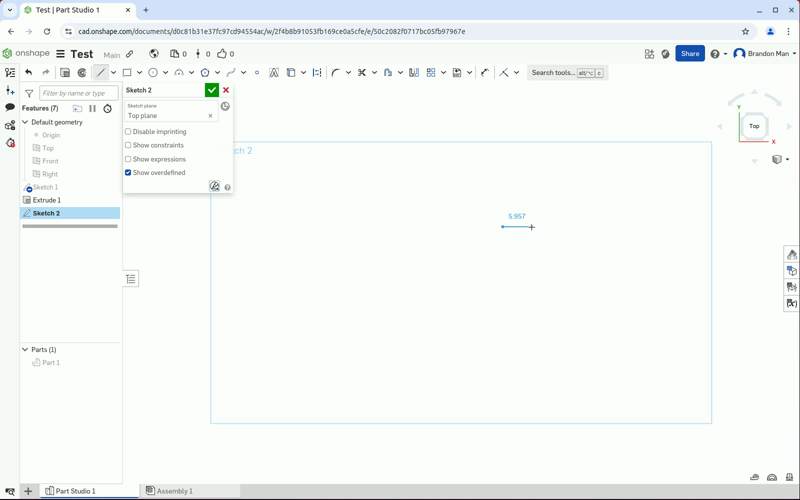
key_up(shift)
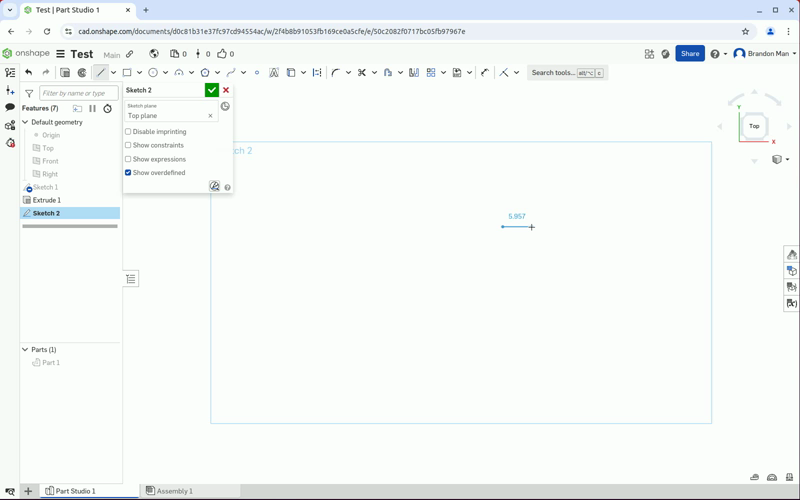
key(esc)
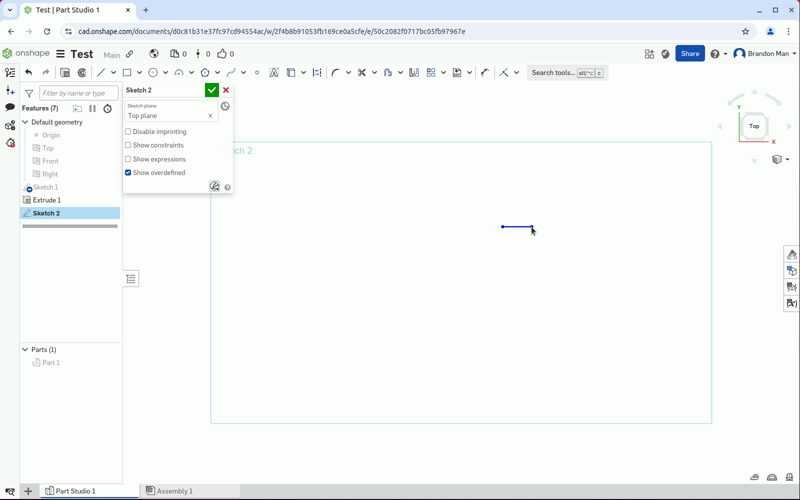
key(a)
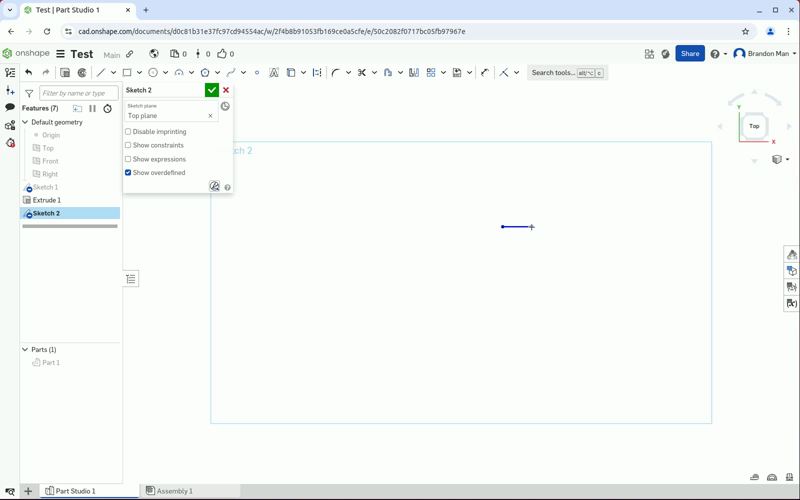
mouse_move(531, 226)
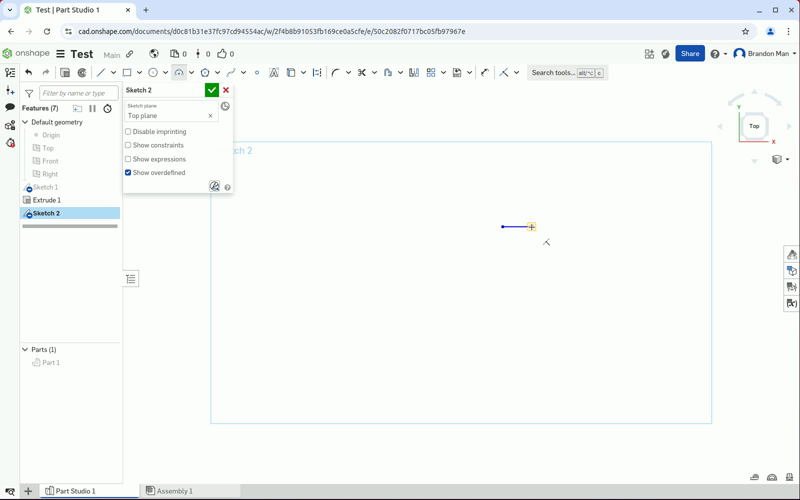
click(531, 226)
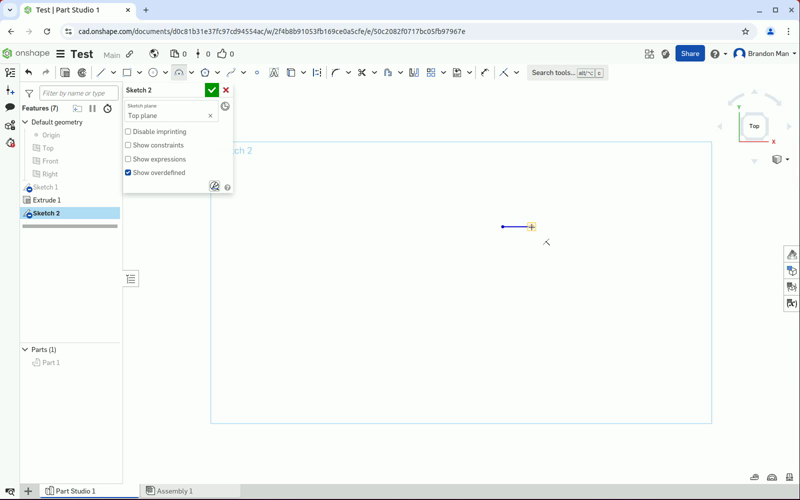
mouse_move(502, 226)
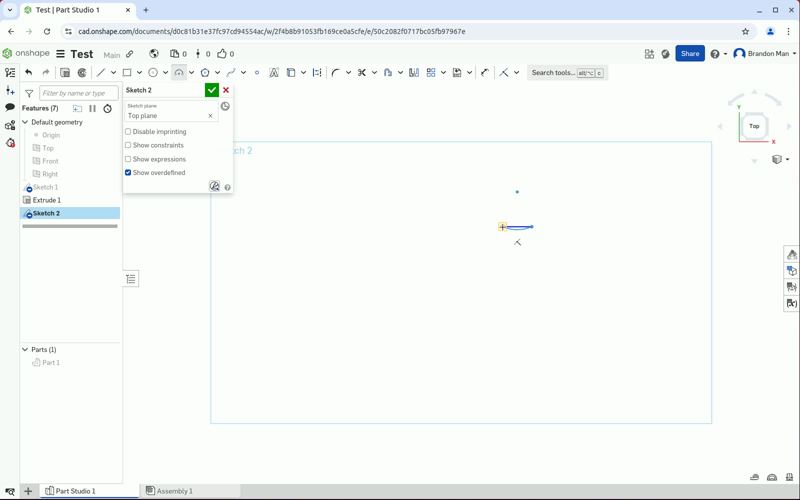
click(502, 226)
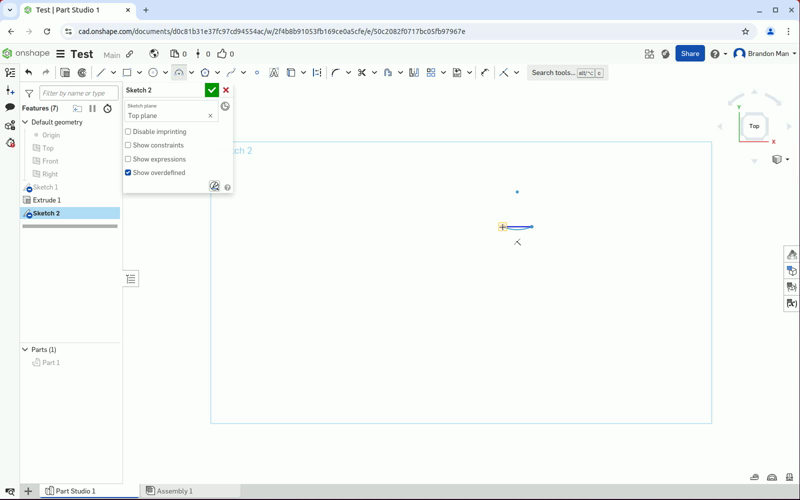
key_down(shift)
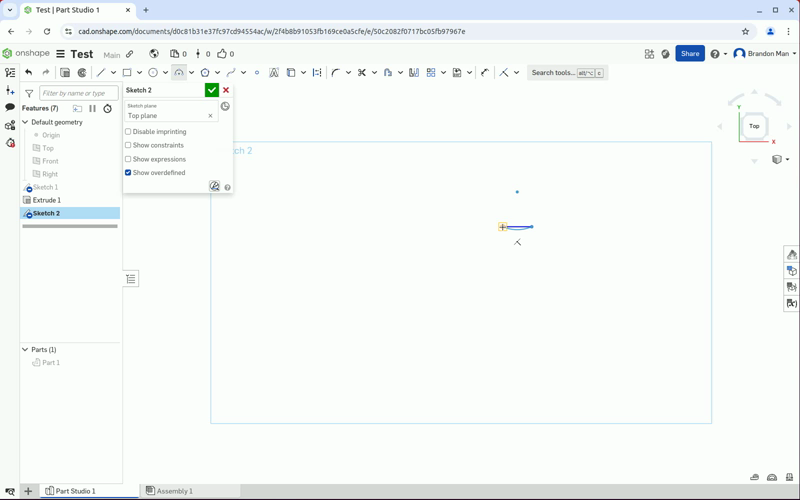
mouse_move(517, 212)
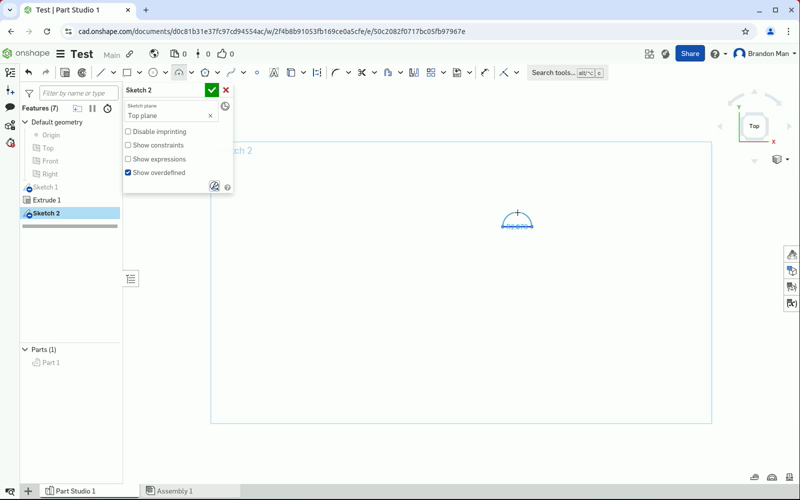
click(517, 212)
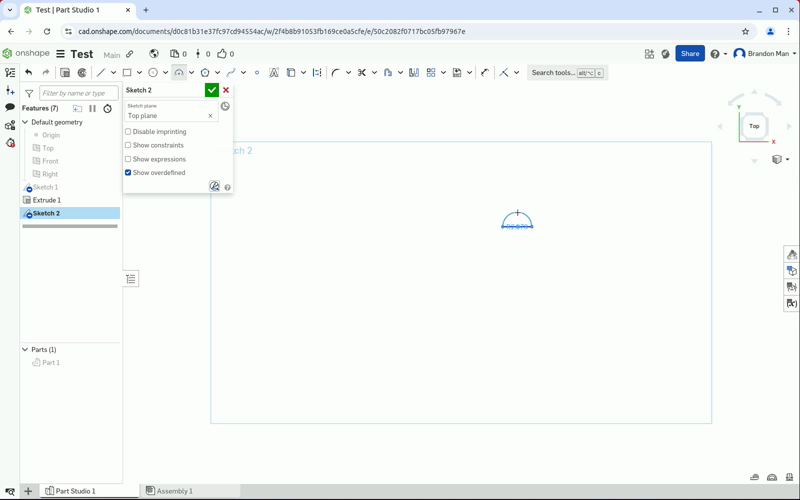
key_up(shift)
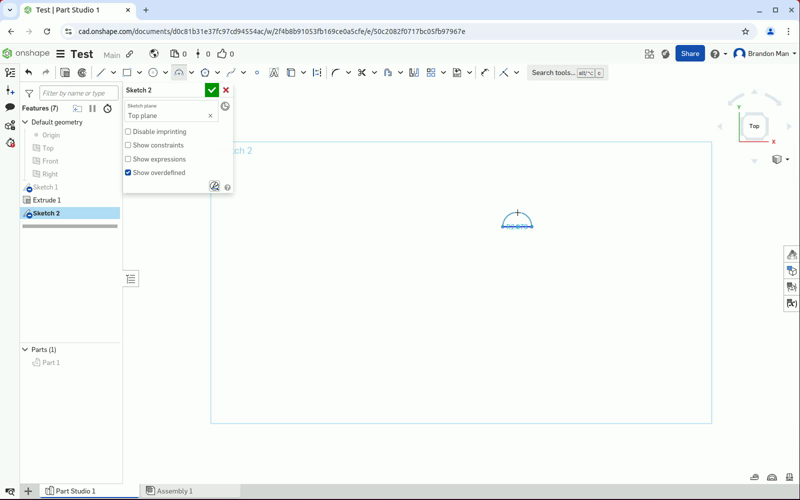
key(esc)
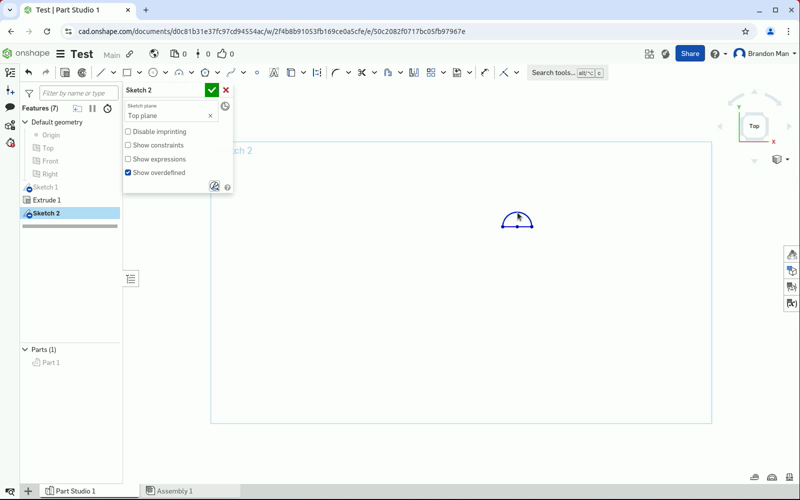
mouse_move(523, 225)
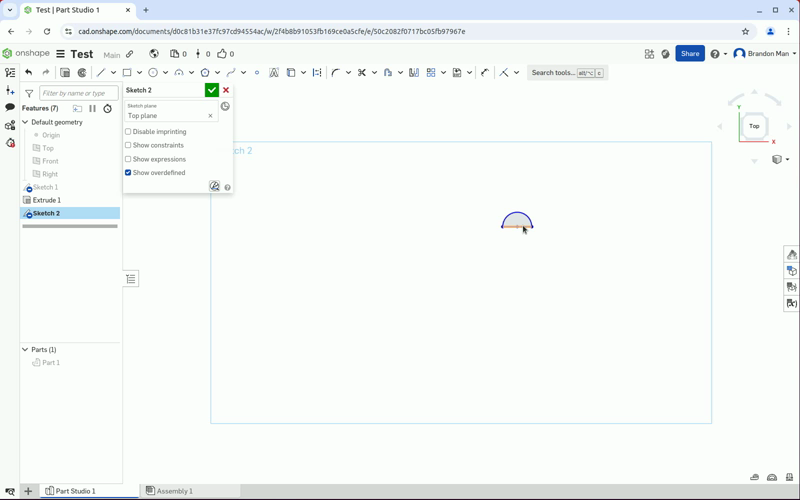
scroll(6)
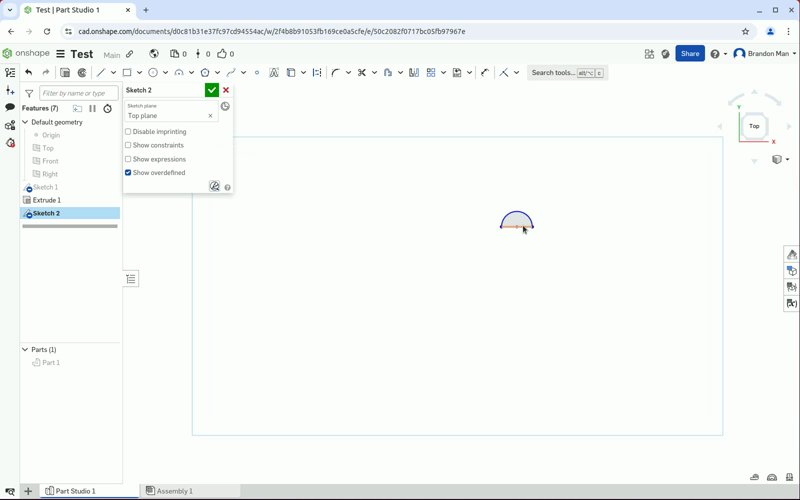
scroll(6)
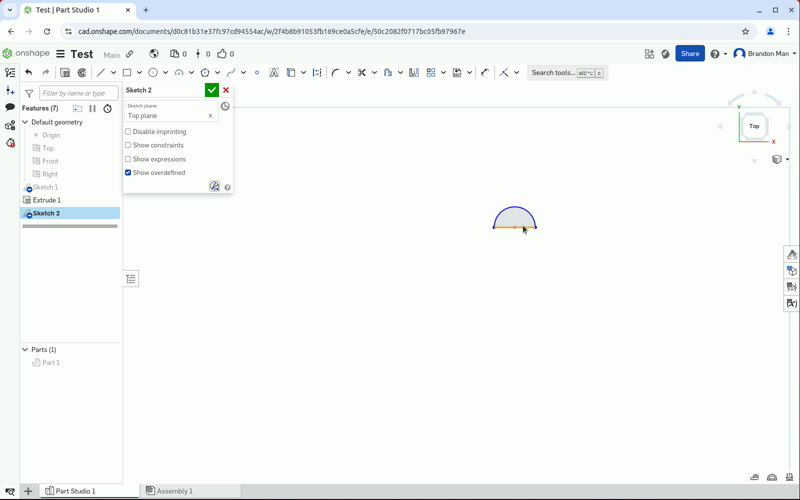
scroll(6)
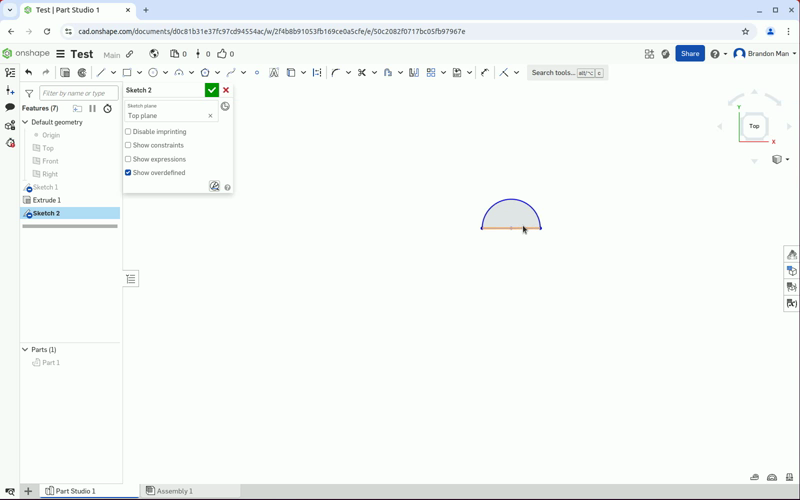
scroll(6)
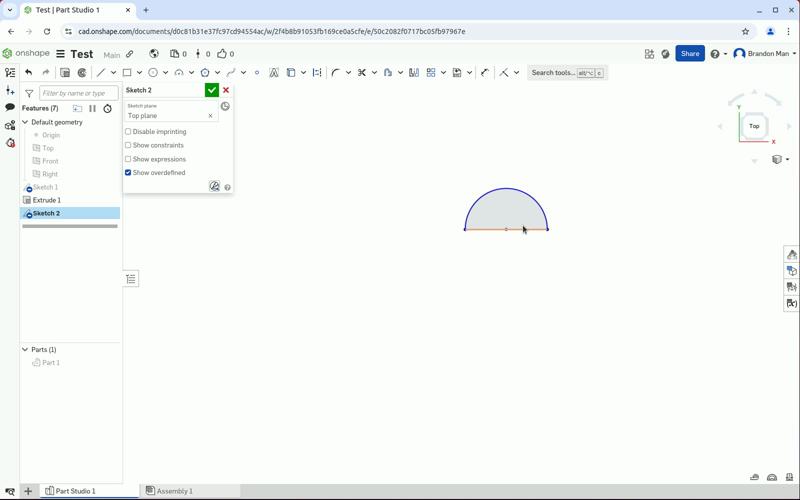
scroll(6)
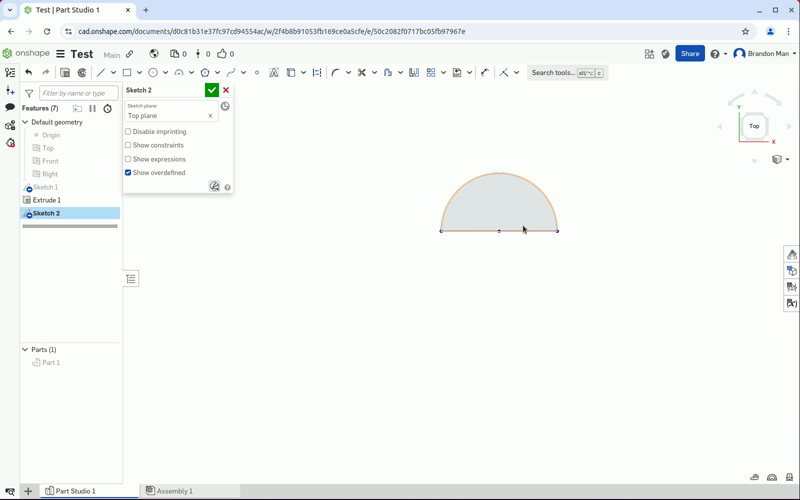
scroll(6)
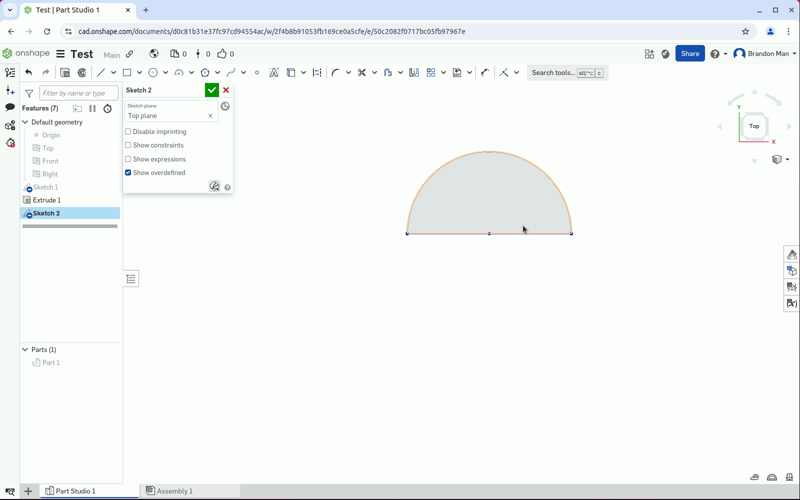
scroll(6)
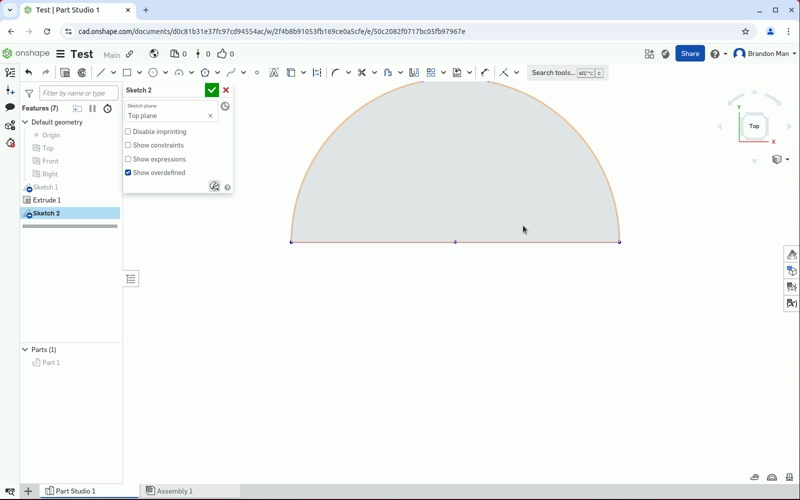
click(523, 225)
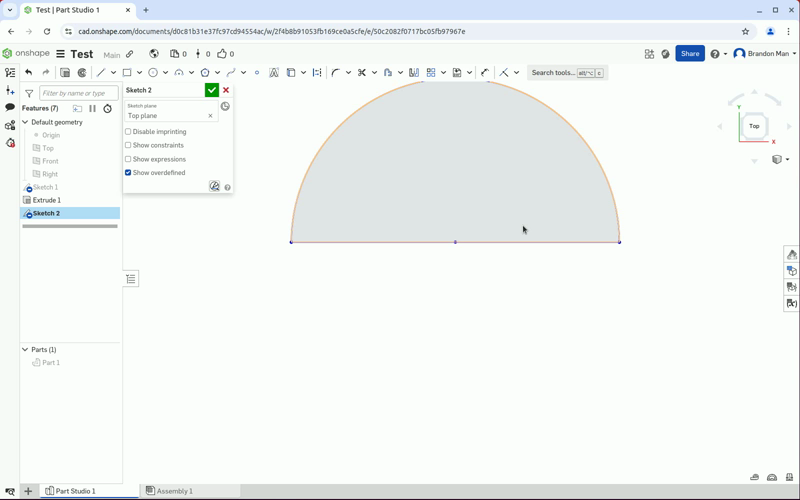
scroll(-6)
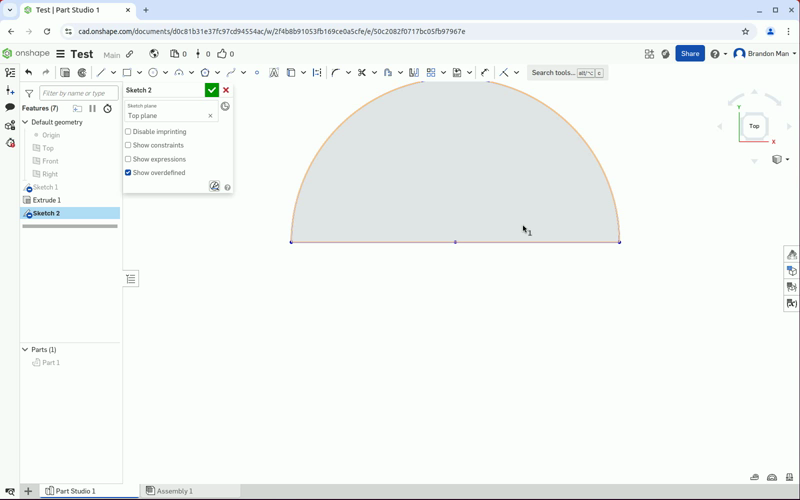
scroll(-6)
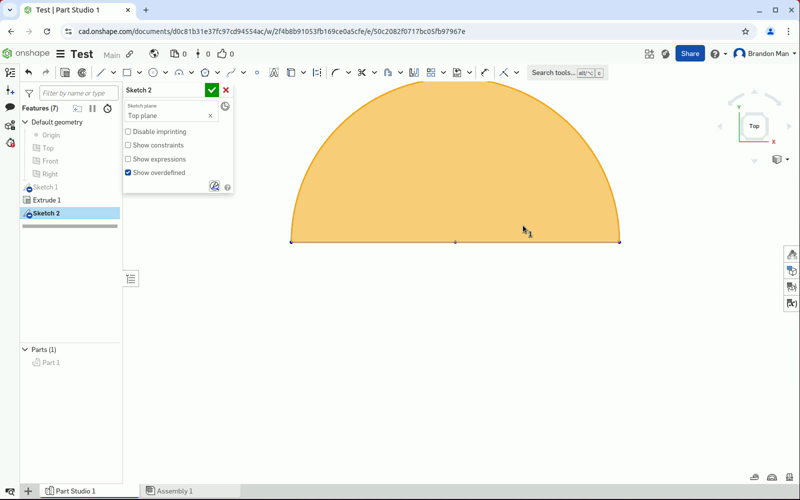
scroll(-6)
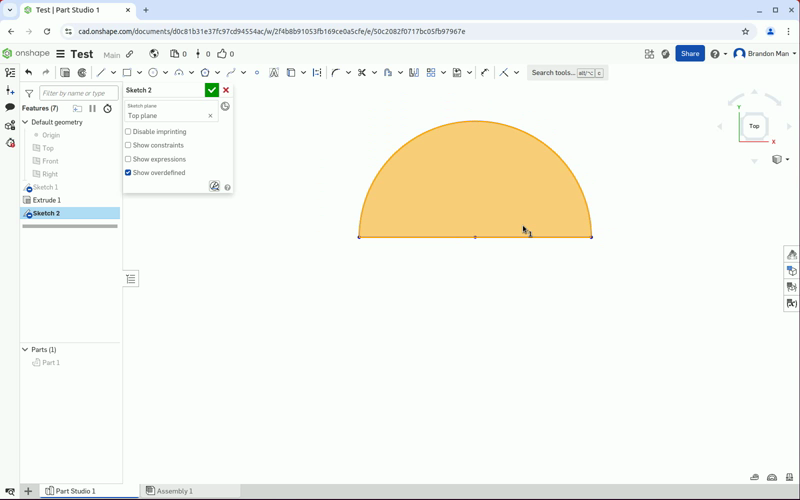
scroll(-6)
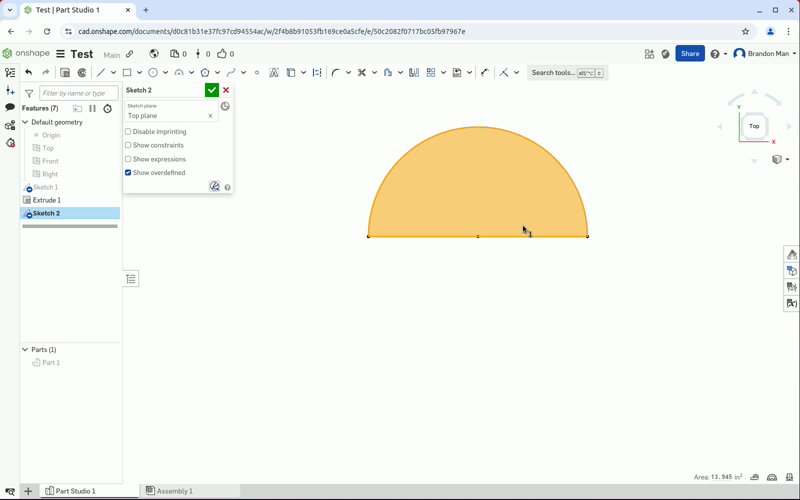
scroll(-6)
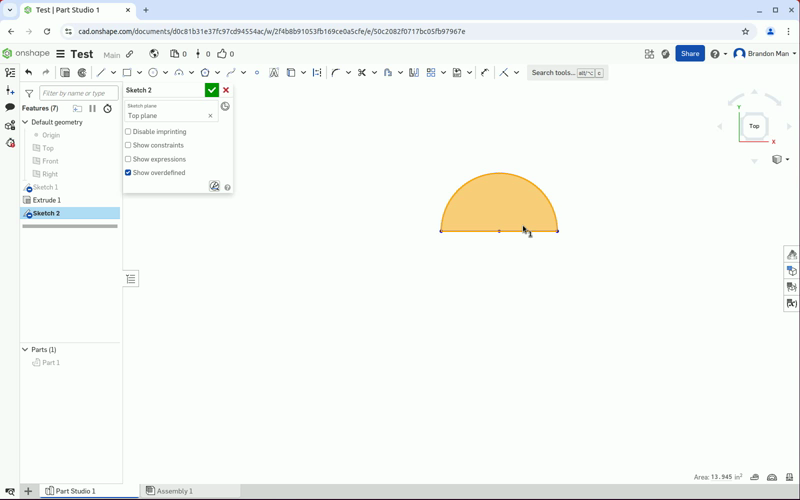
scroll(-6)
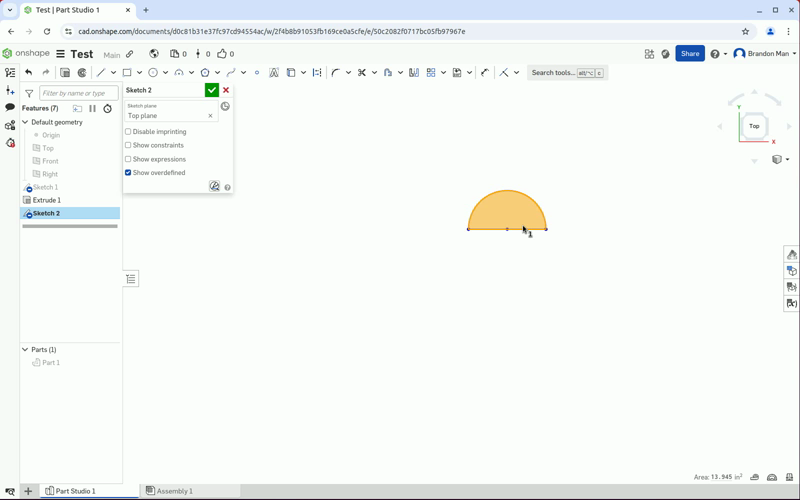
scroll(-6)
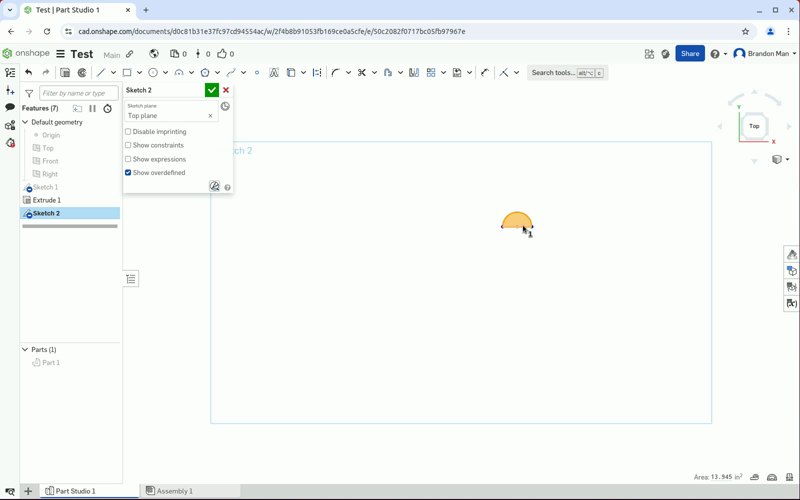
mouse_move(73, 352)
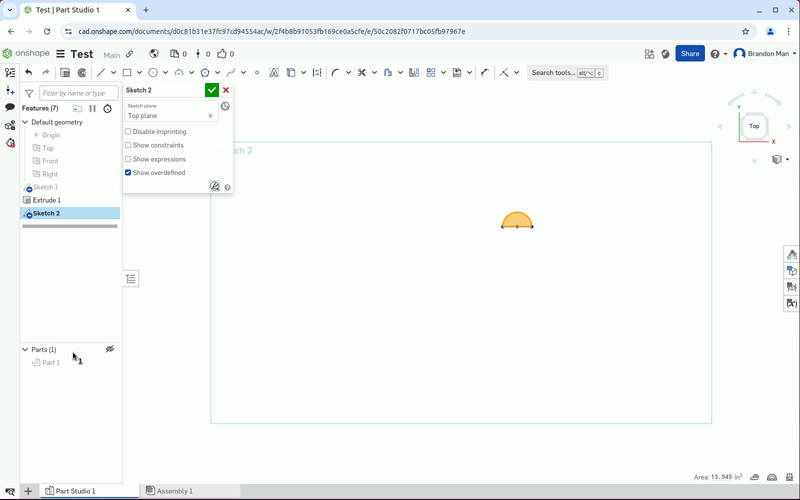
key(shift+y)
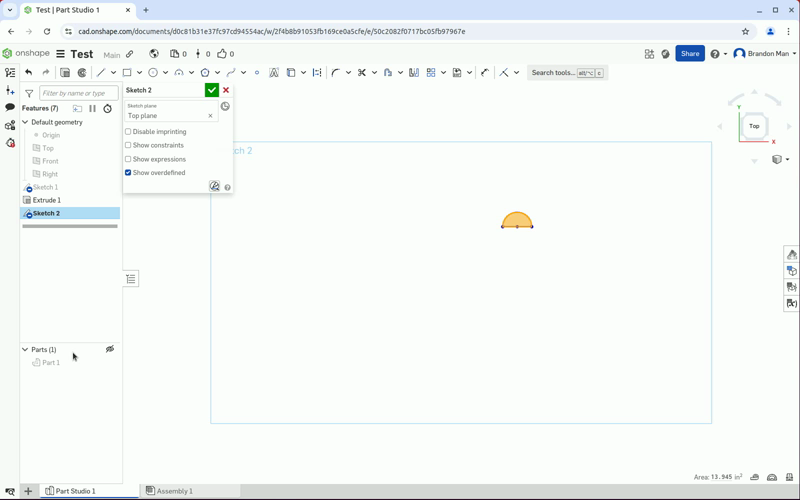
key(shift+e)
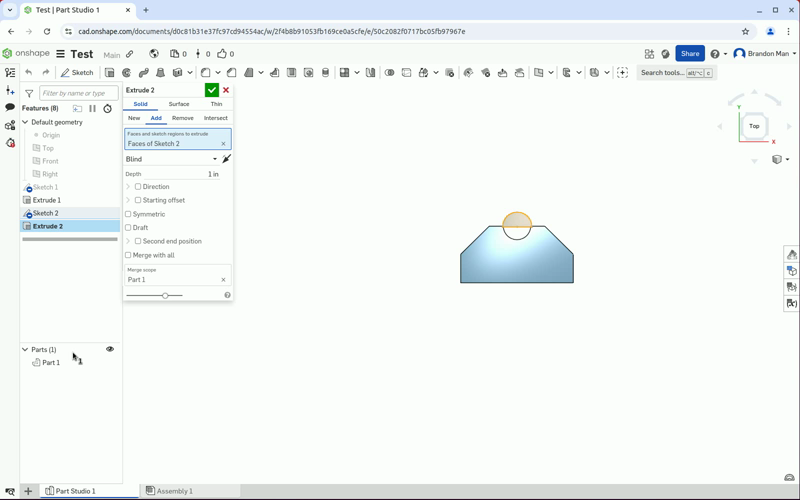
mouse_move(143, 106)
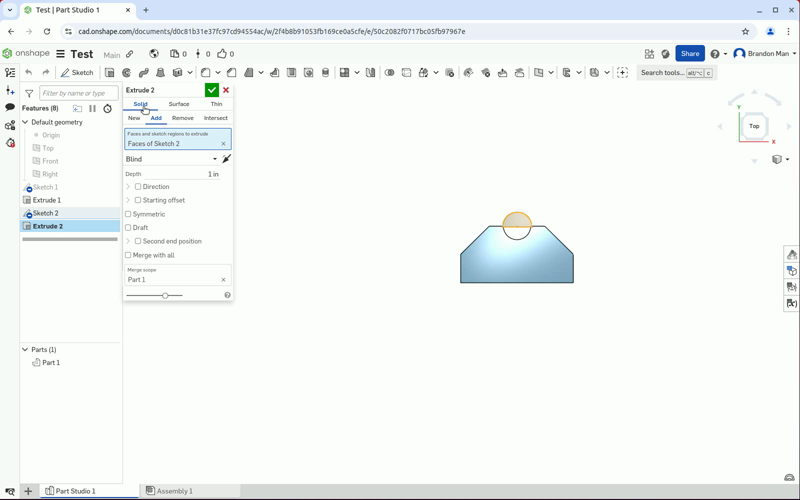
click(143, 106)
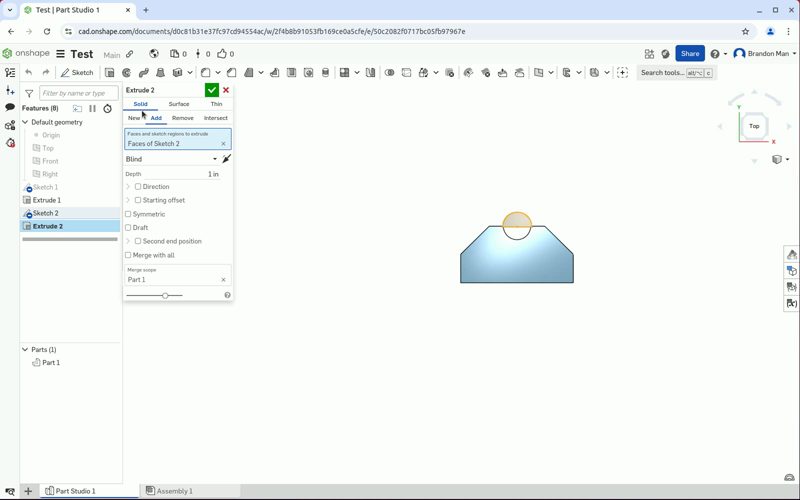
mouse_move(137, 120)
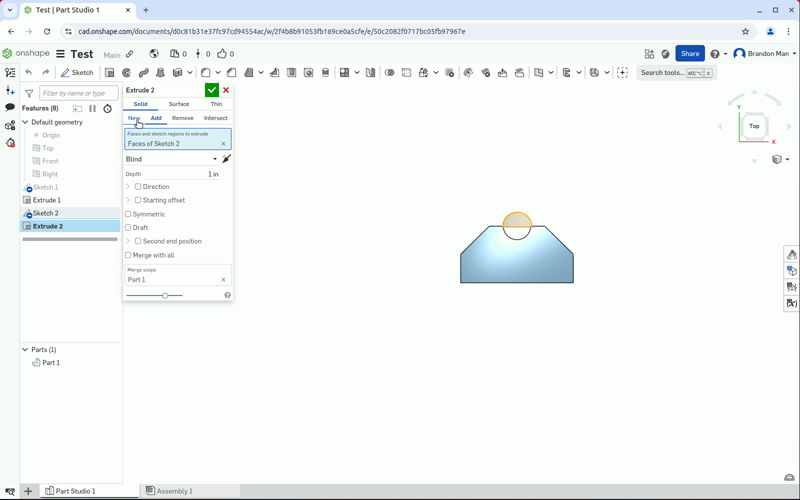
click(137, 120)
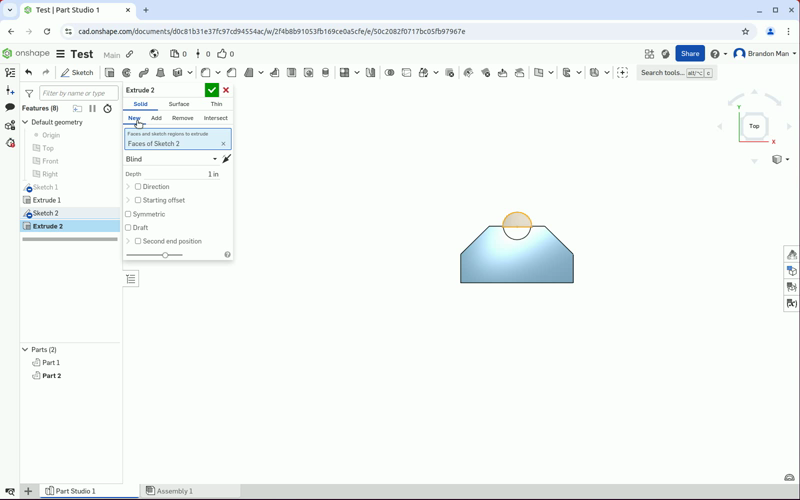
key(tab, 4)
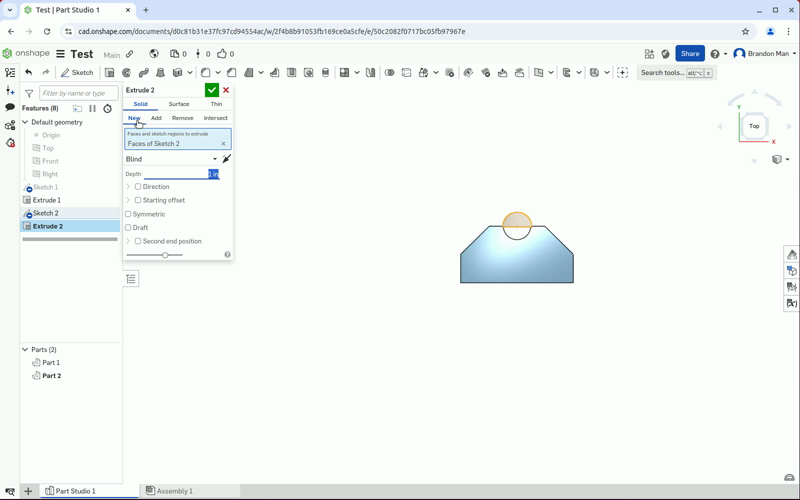
text(5.055)
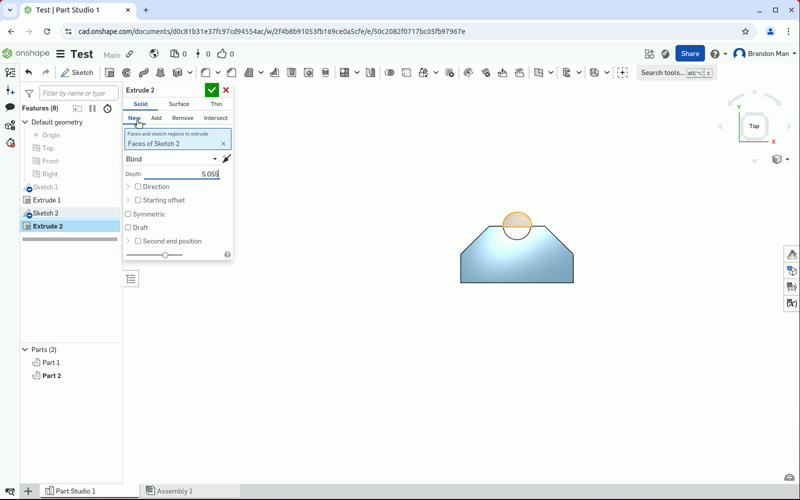
key(enter)
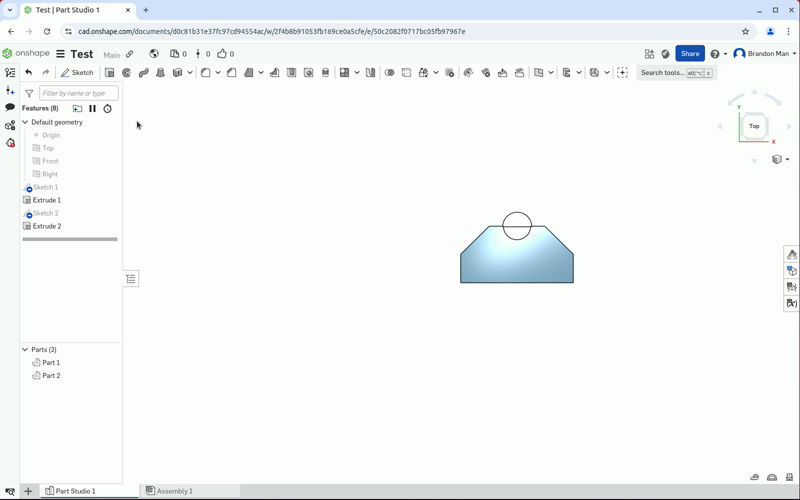
key(shift+h)
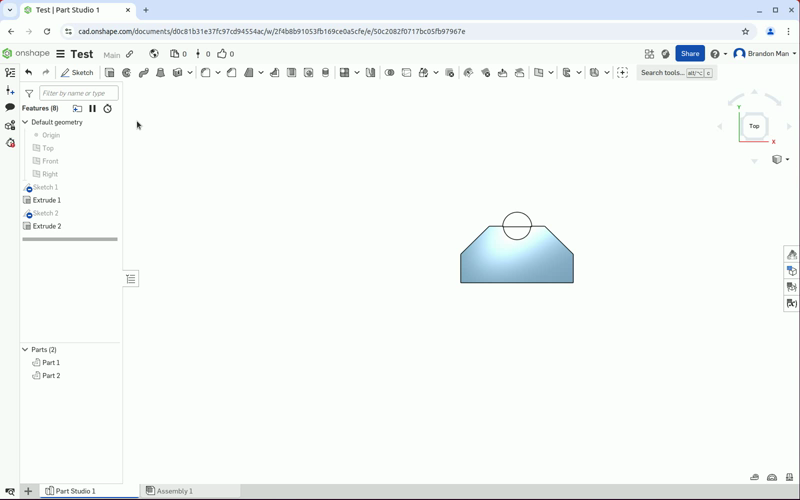
key(shift+h)
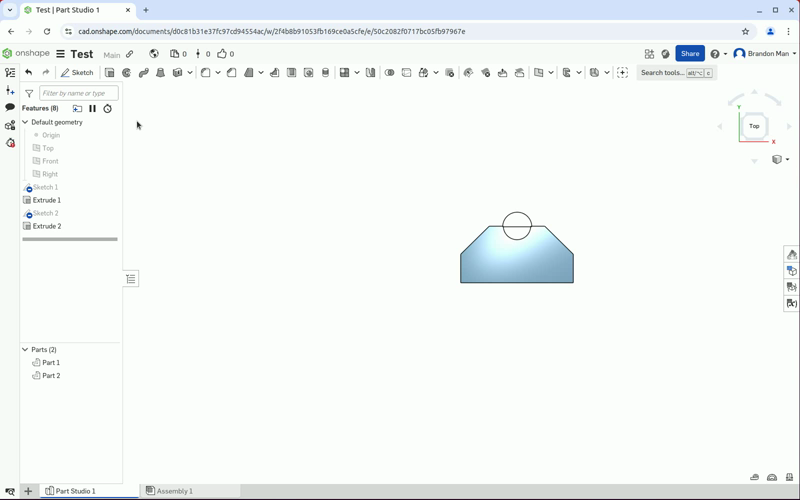
mouse_move(73, 189)
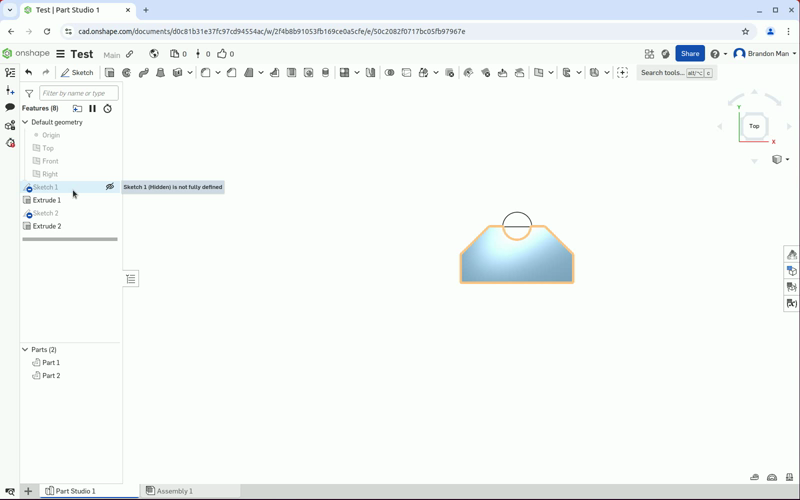
click(73, 189)
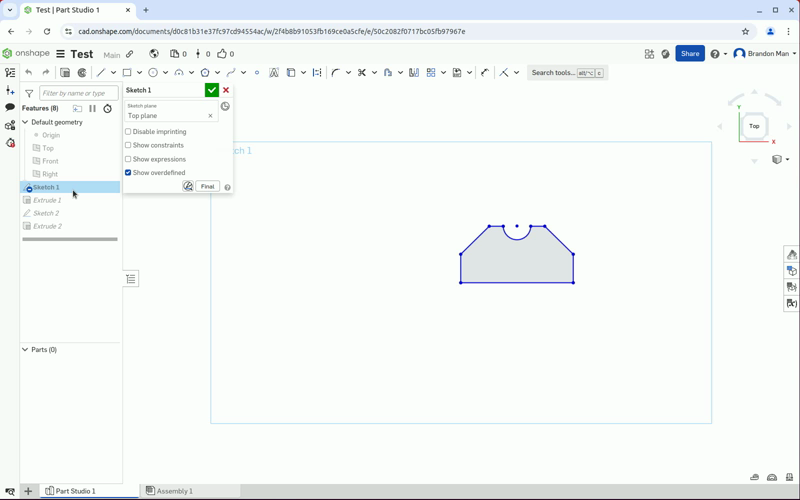
mouse_move(229, 92)
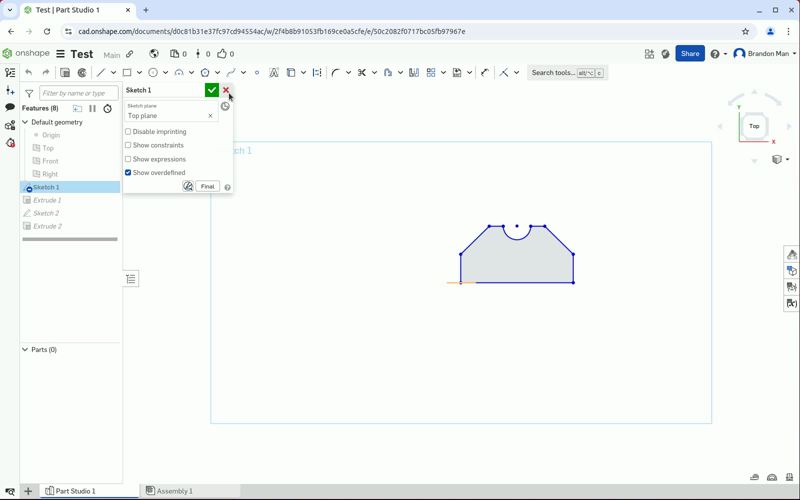
click(229, 92)
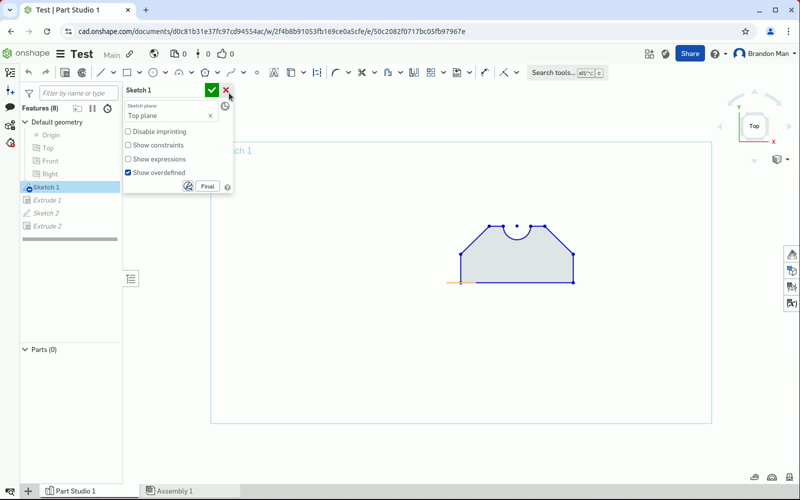
key(shift+s)
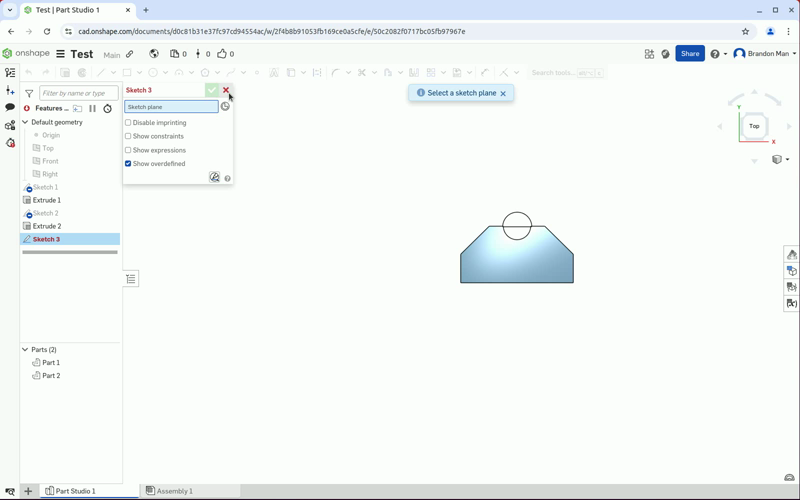
mouse_move(73, 150)
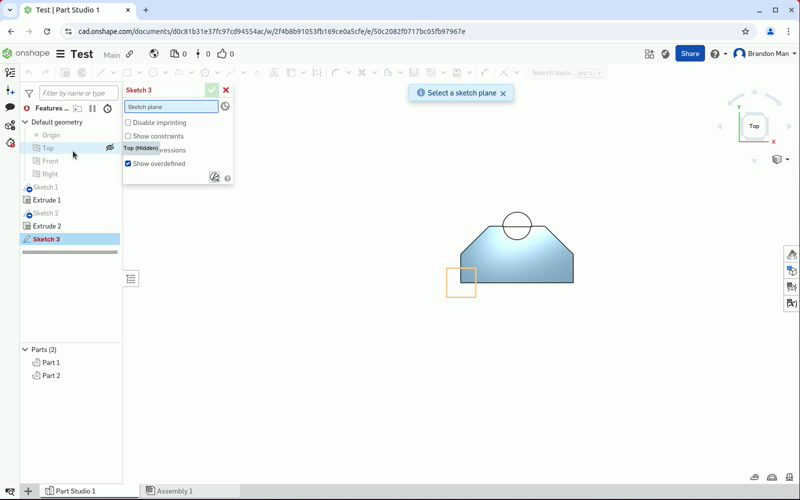
click(73, 150)
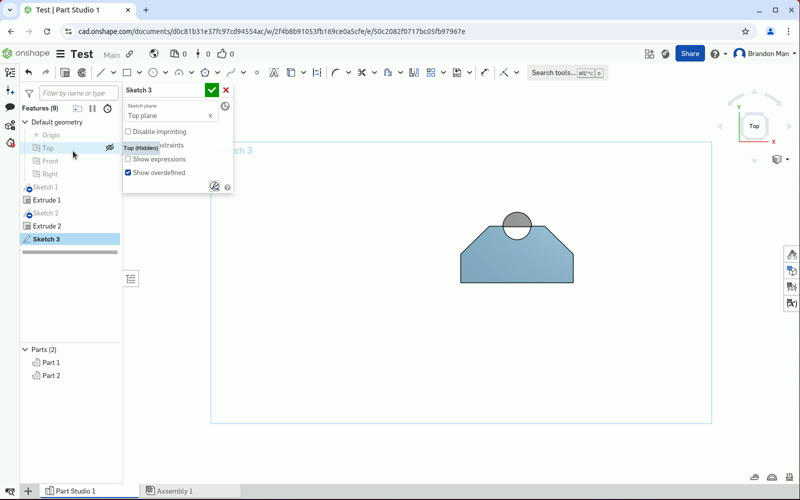
mouse_move(73, 352)
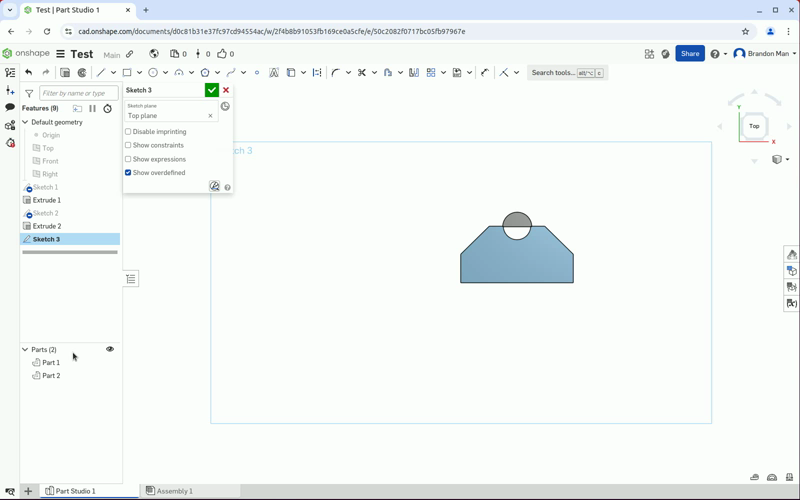
key(y)
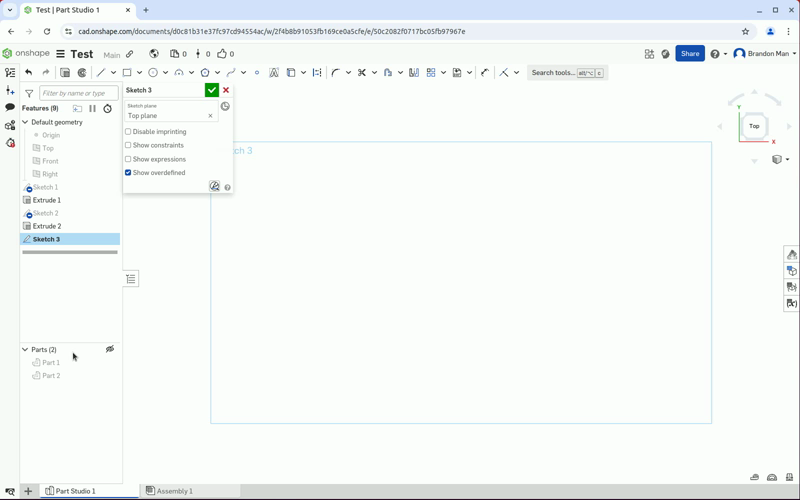
key(a)
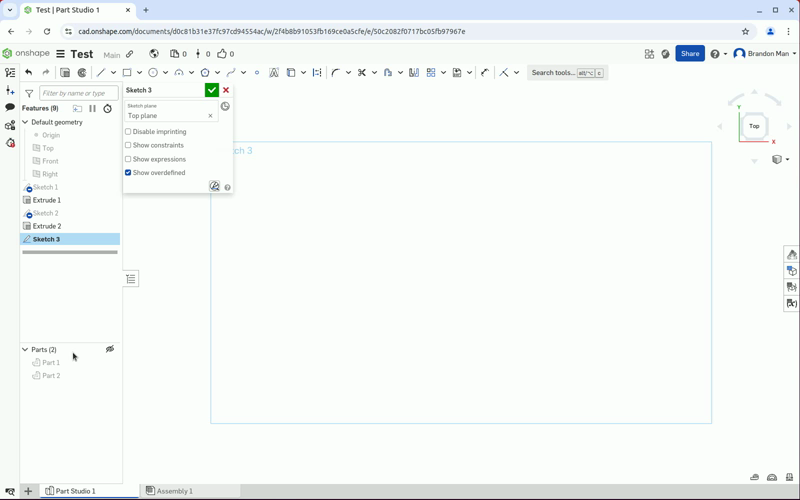
key_down(shift)
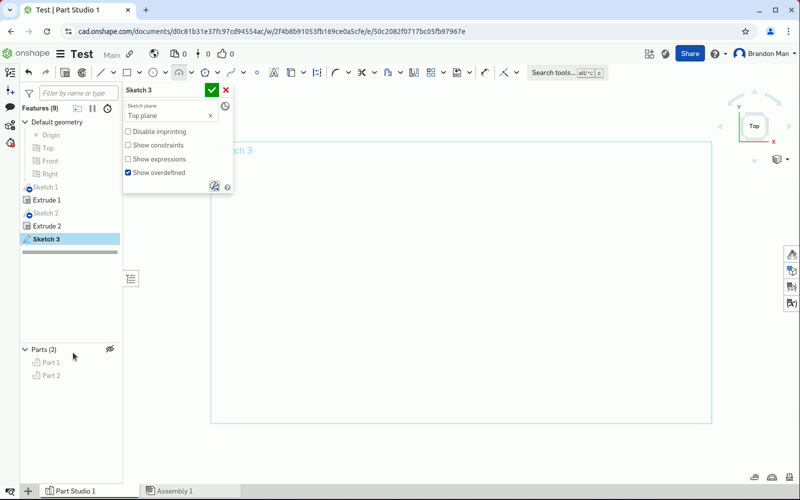
mouse_move(502, 226)
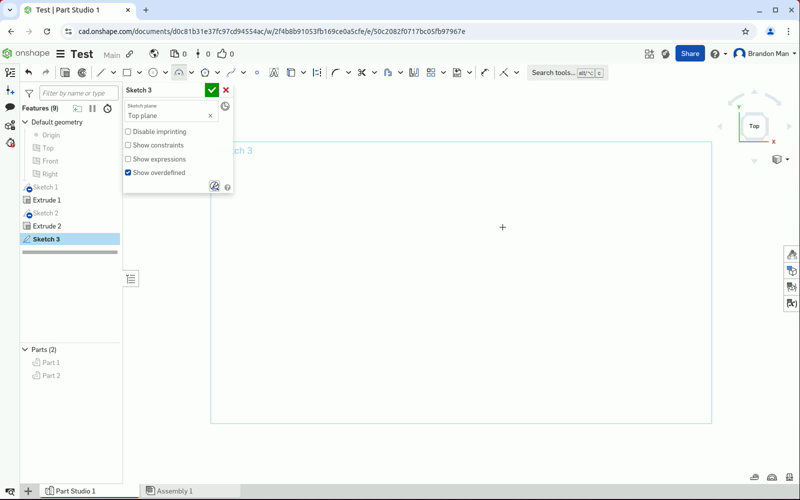
click(502, 226)
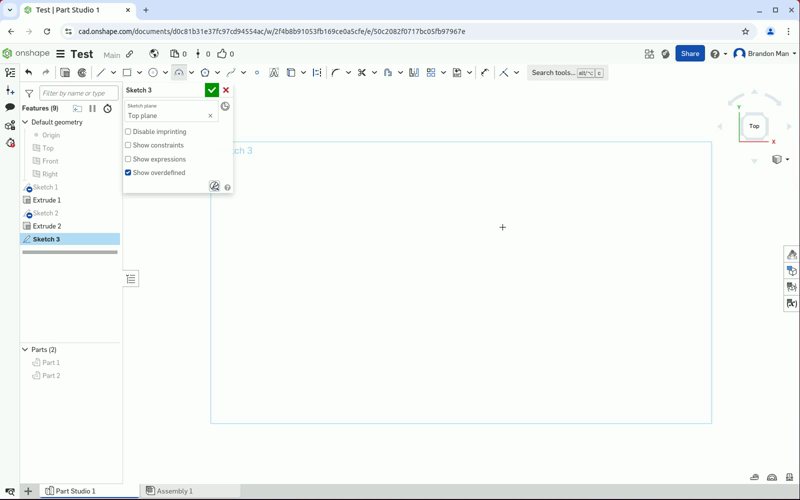
key_up(shift)
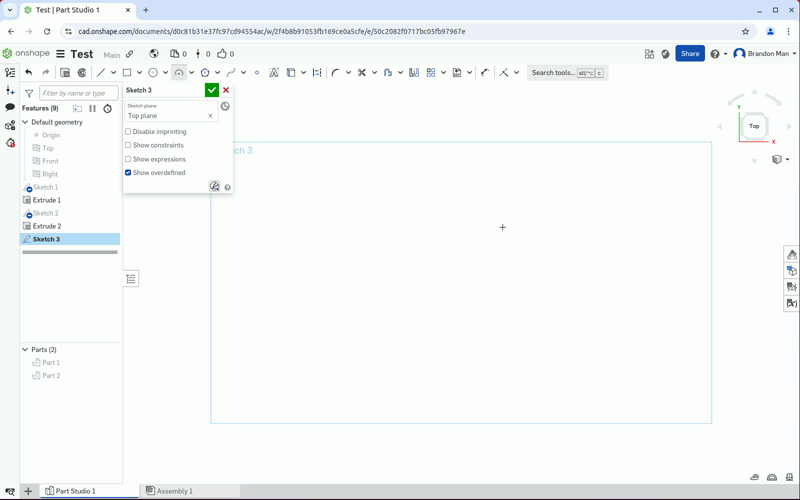
key_down(shift)
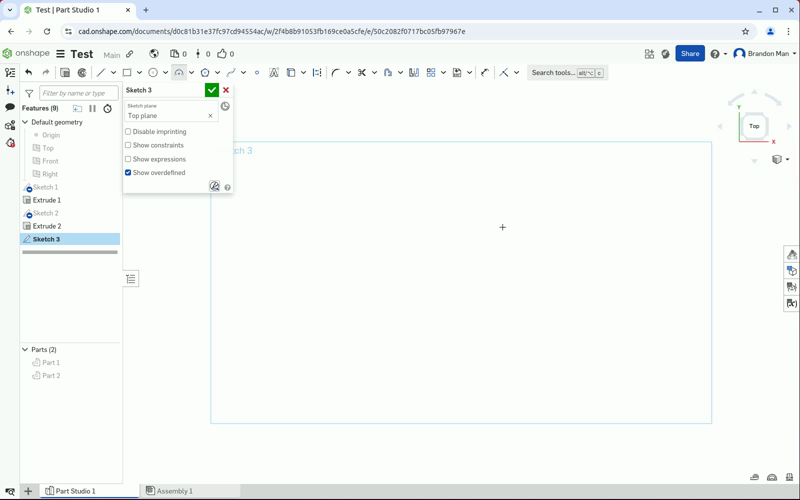
mouse_move(531, 226)
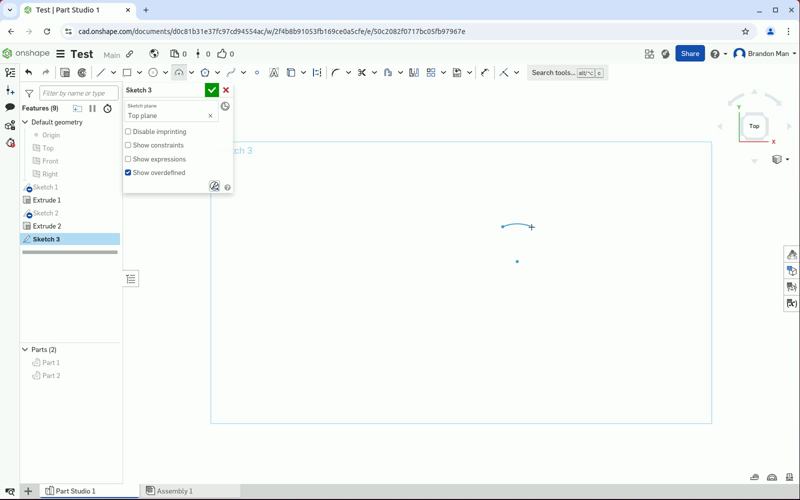
click(531, 226)
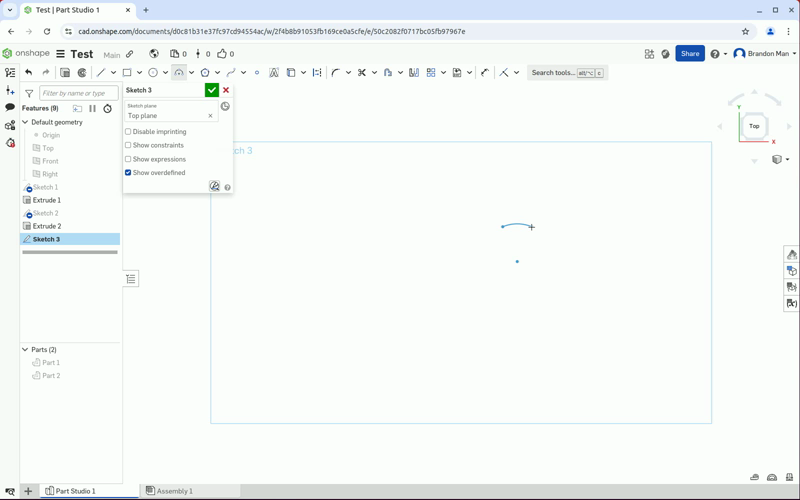
mouse_move(517, 241)
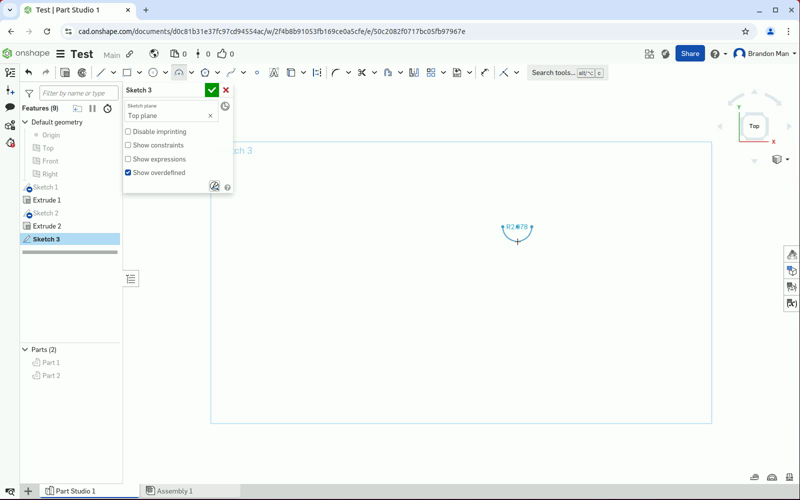
click(517, 241)
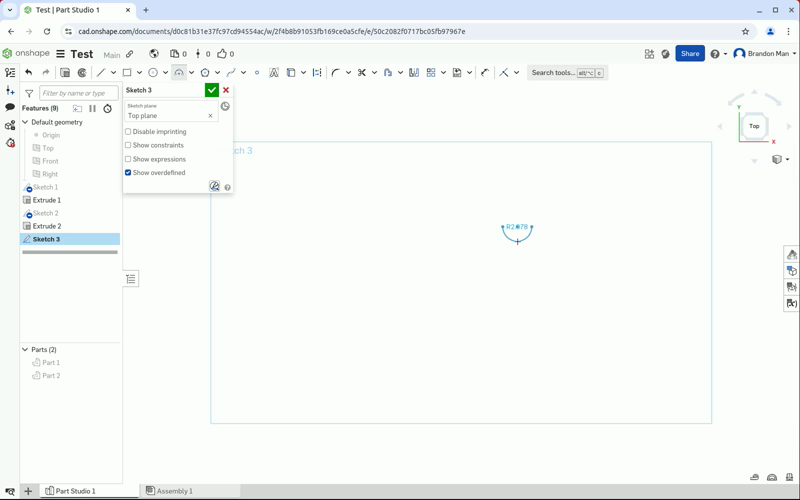
key_up(shift)
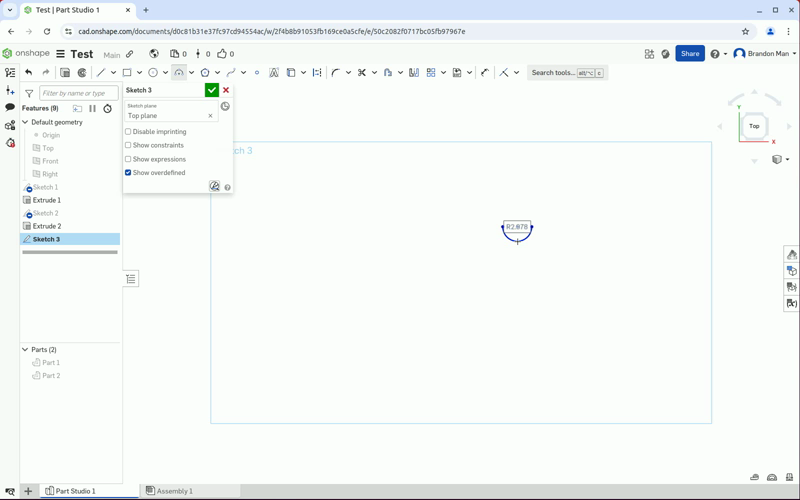
key(esc)
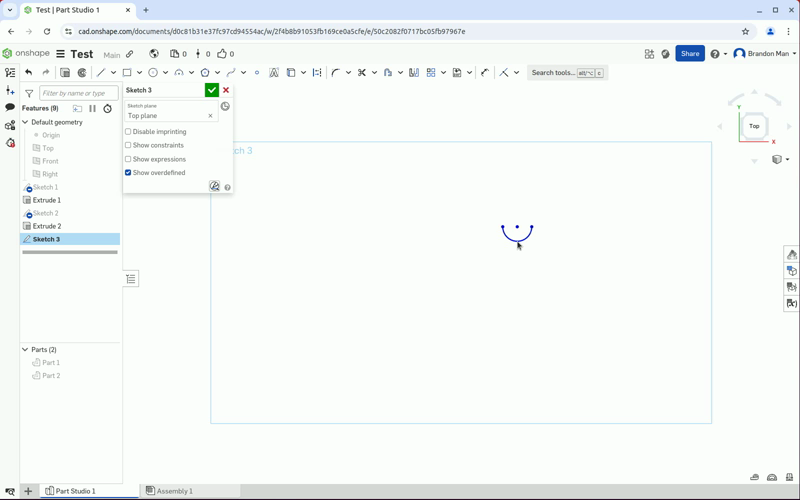
key(l)
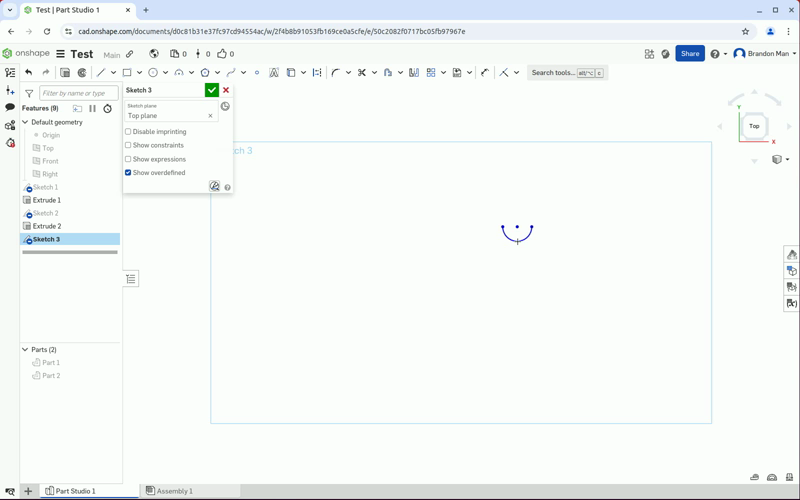
mouse_move(531, 226)
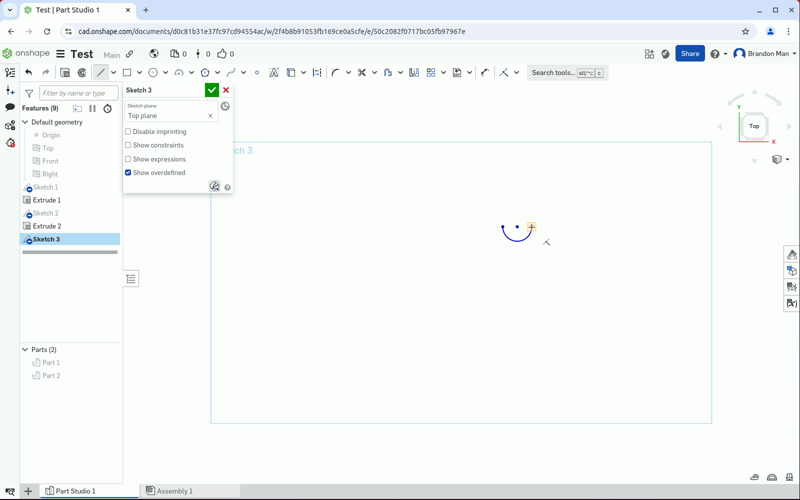
click(531, 226)
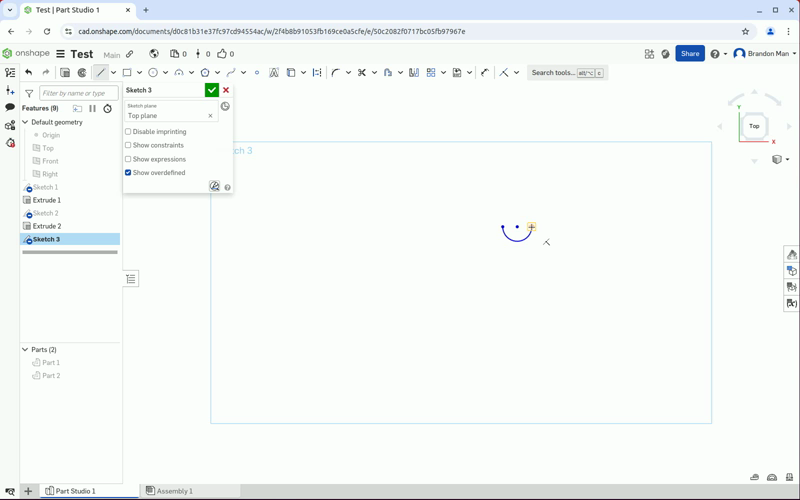
mouse_move(561, 226)
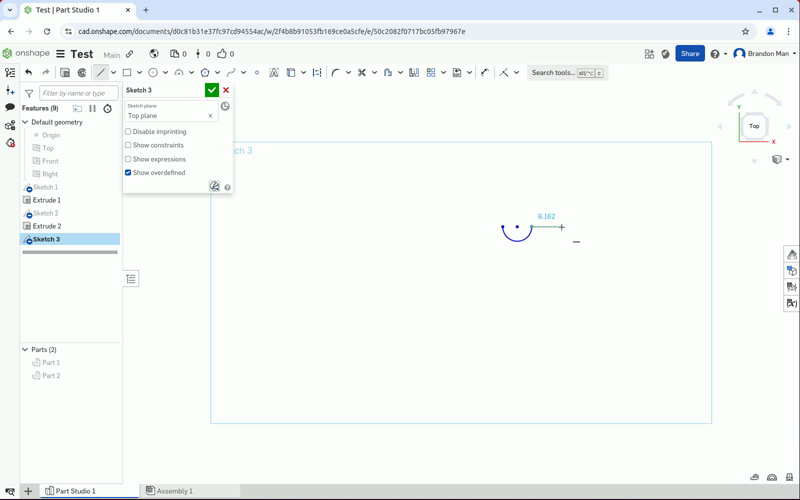
key_down(shift)
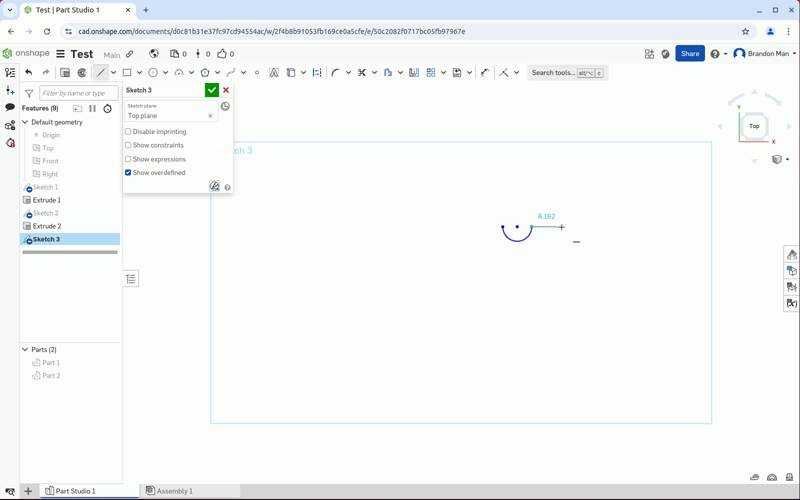
mouse_move(502, 226)
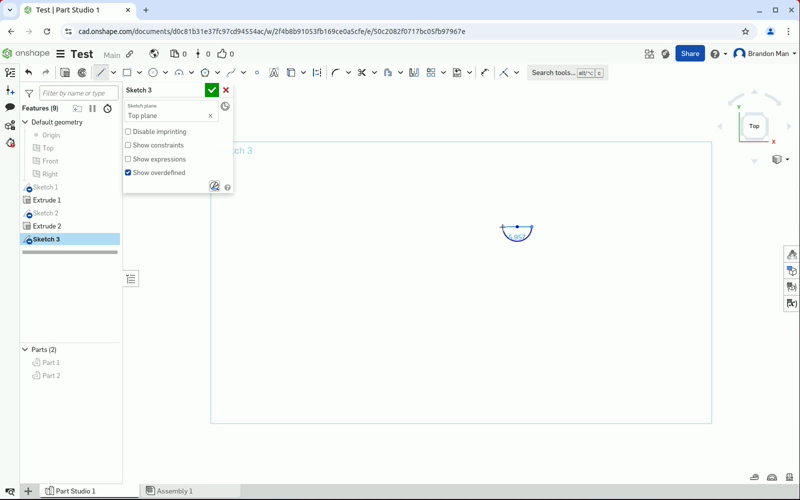
key_up(shift)
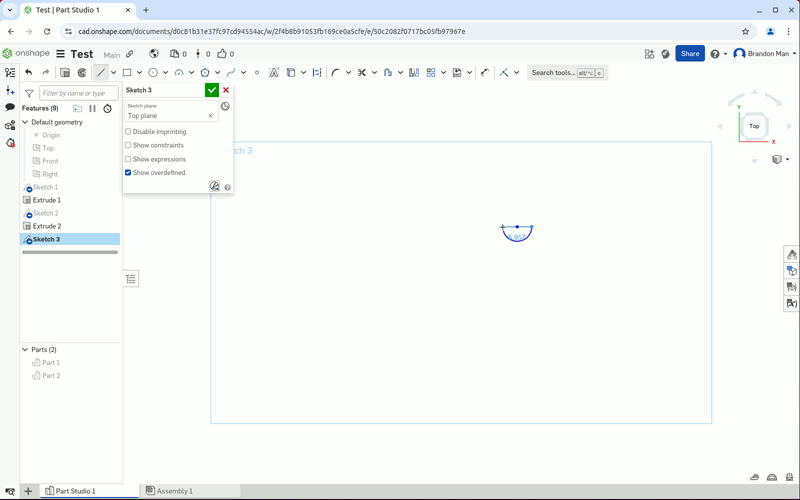
click(502, 226)
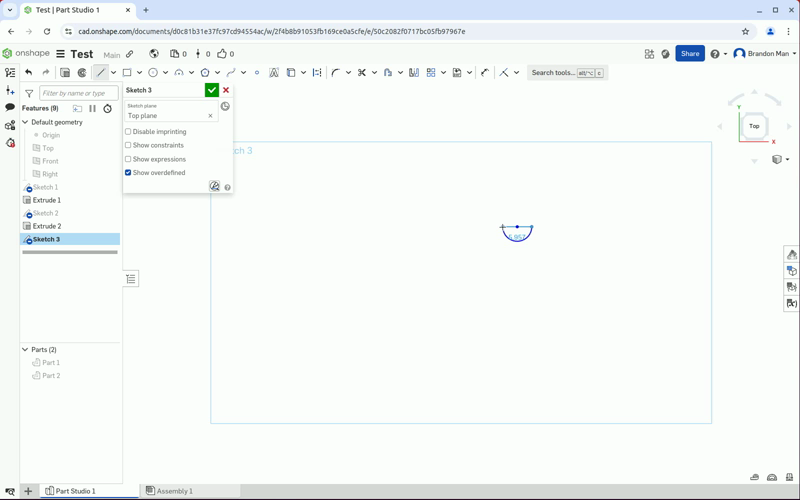
key(esc)
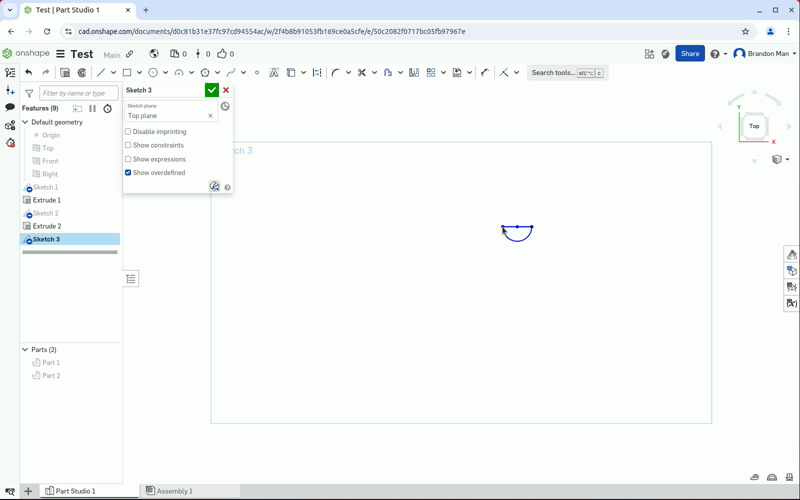
mouse_move(516, 240)
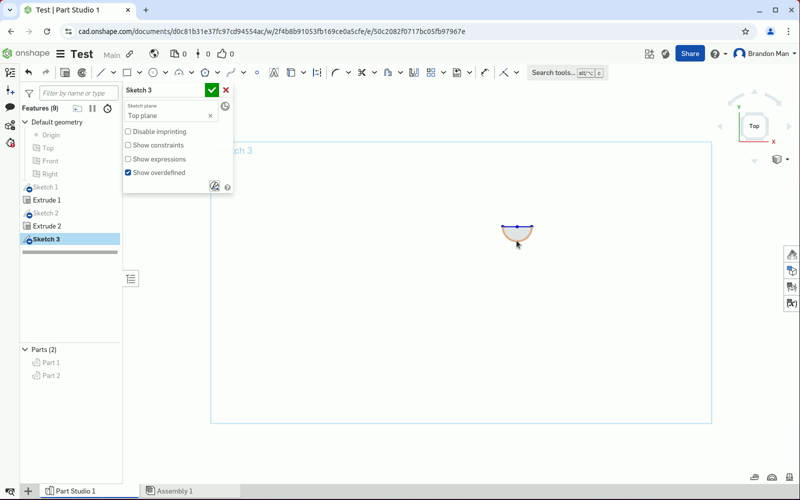
scroll(6)
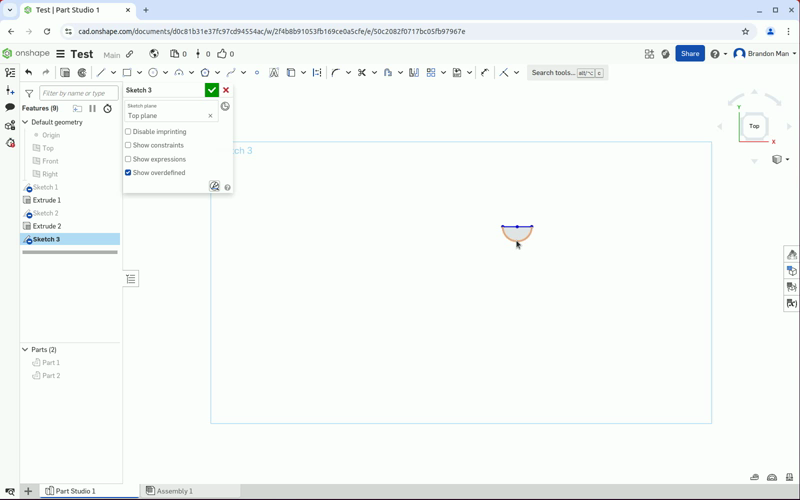
scroll(6)
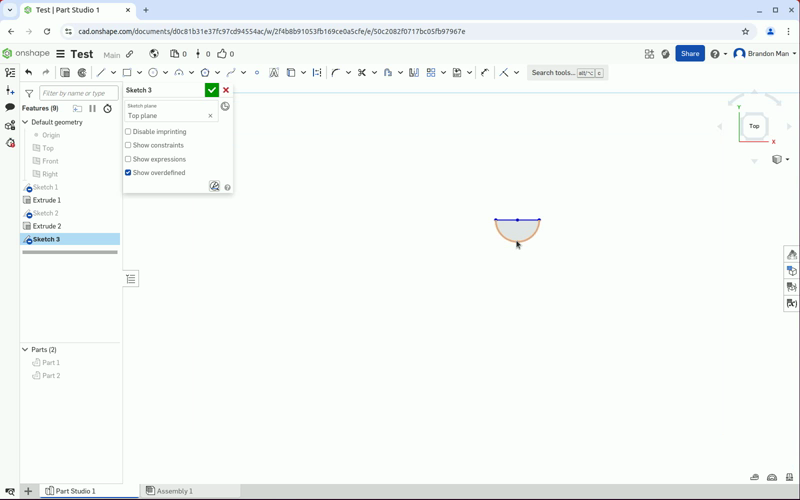
scroll(6)
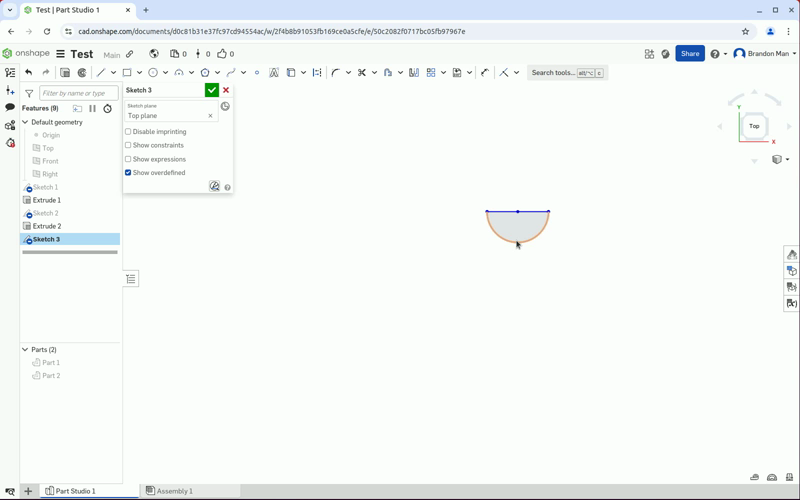
scroll(6)
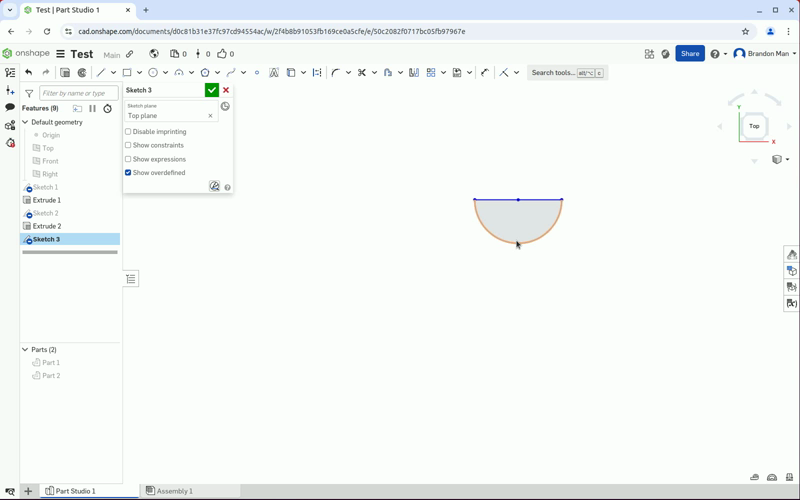
scroll(6)
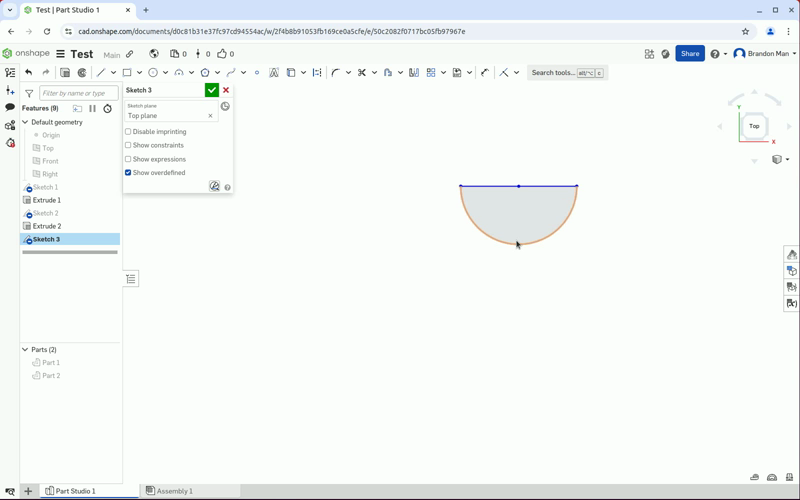
scroll(6)
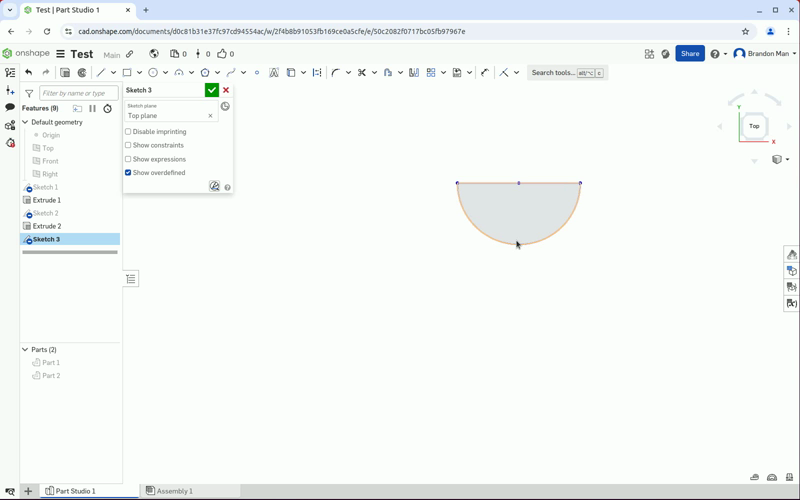
scroll(6)
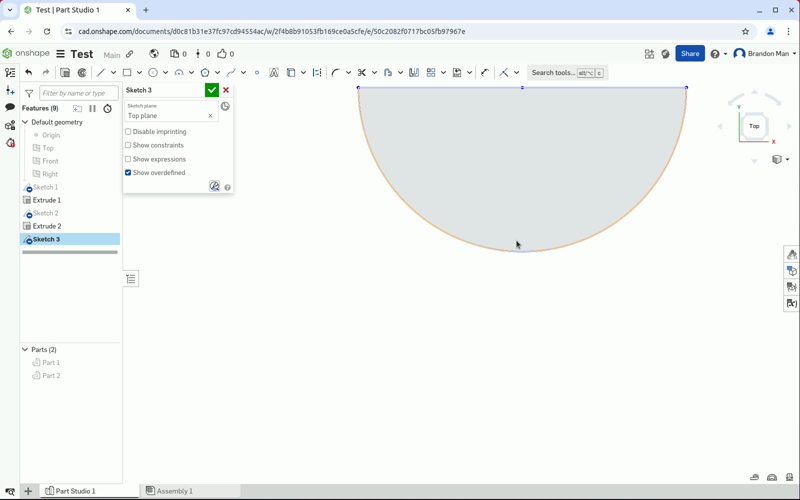
click(516, 240)
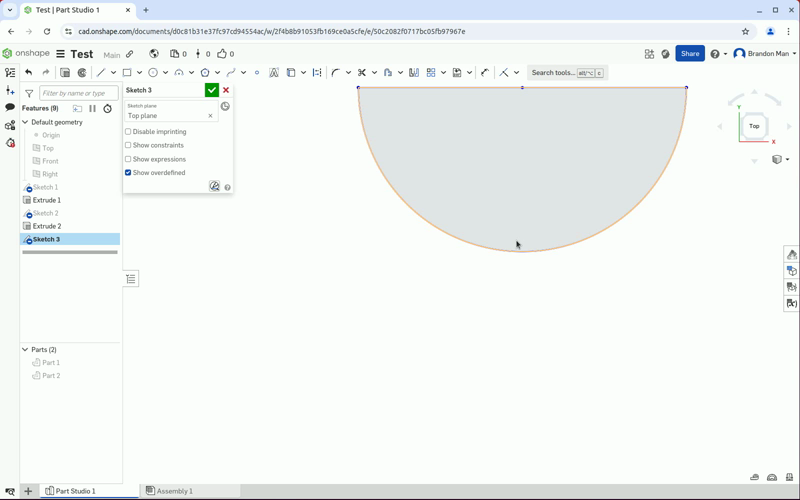
scroll(-6)
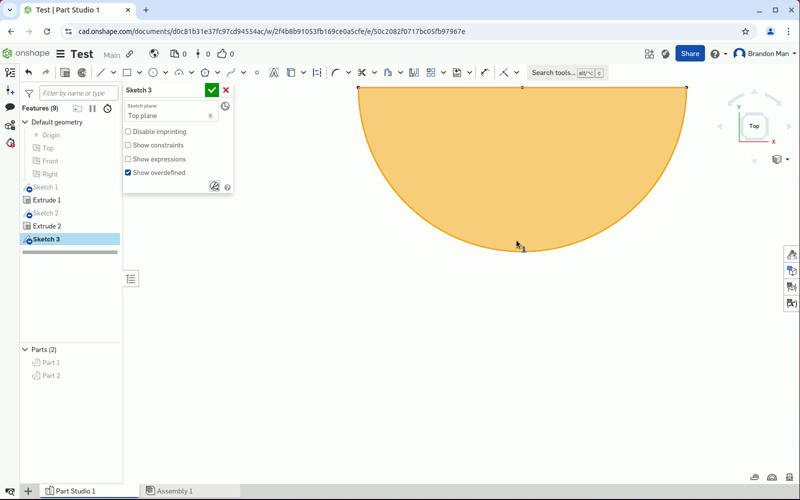
scroll(-6)
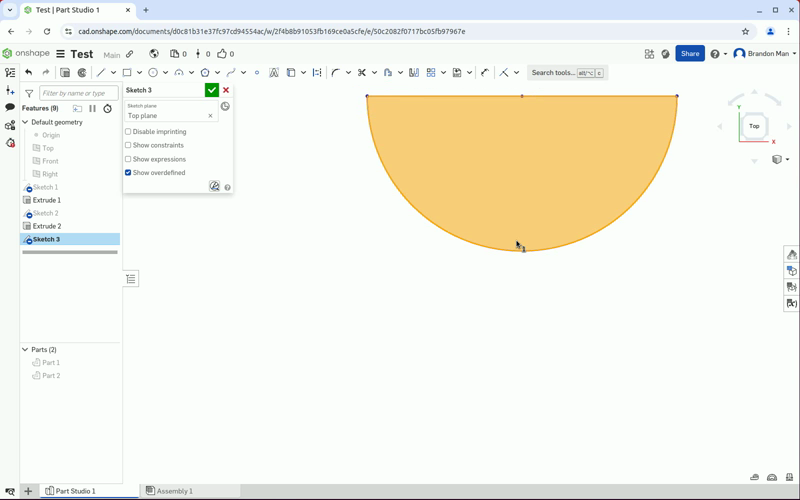
scroll(-6)
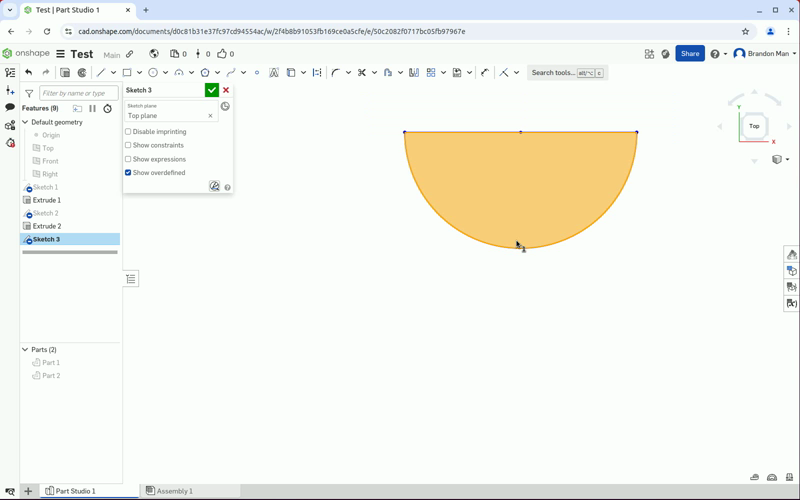
scroll(-6)
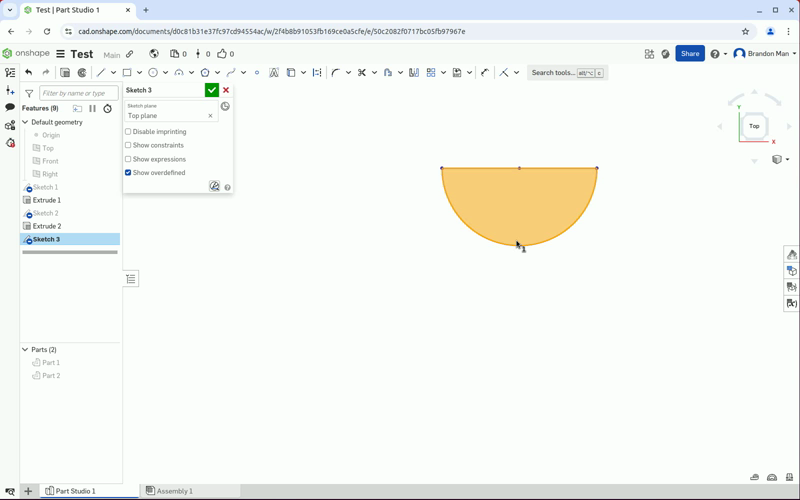
scroll(-6)
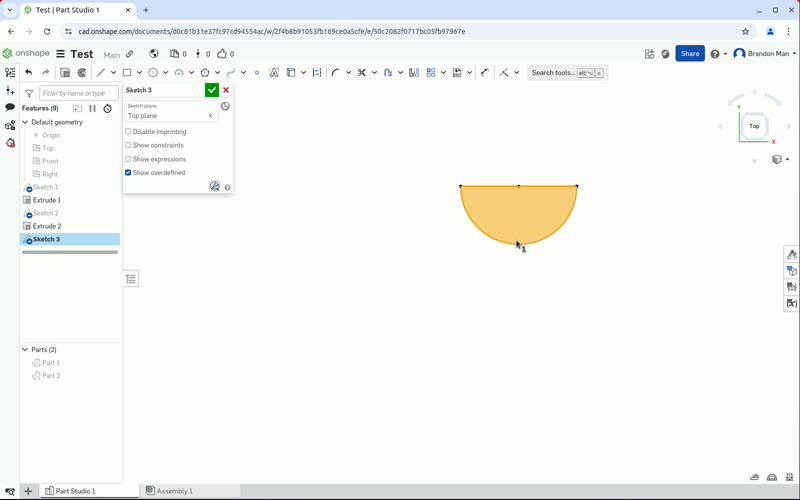
scroll(-6)
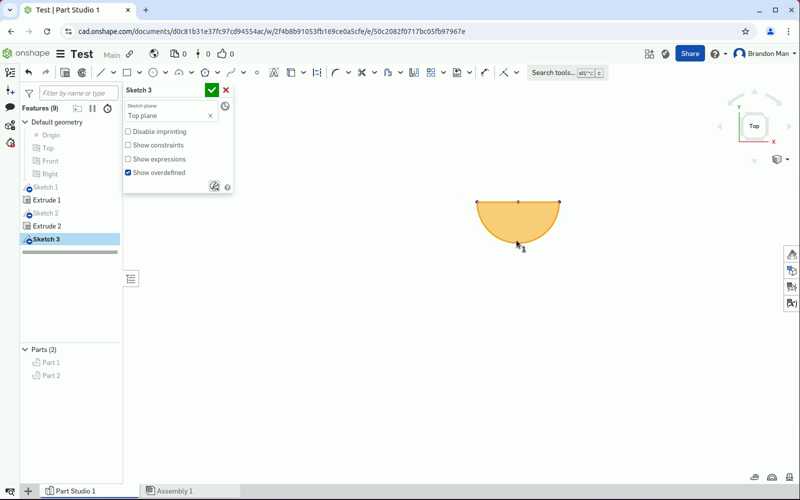
scroll(-6)
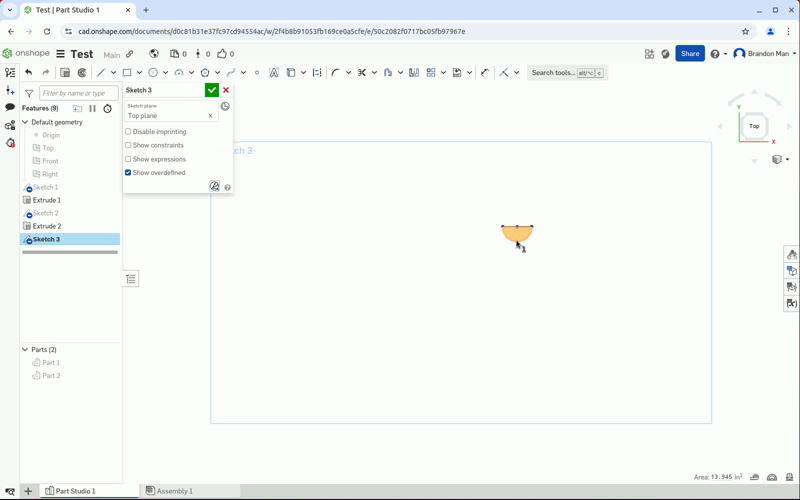
mouse_move(73, 352)
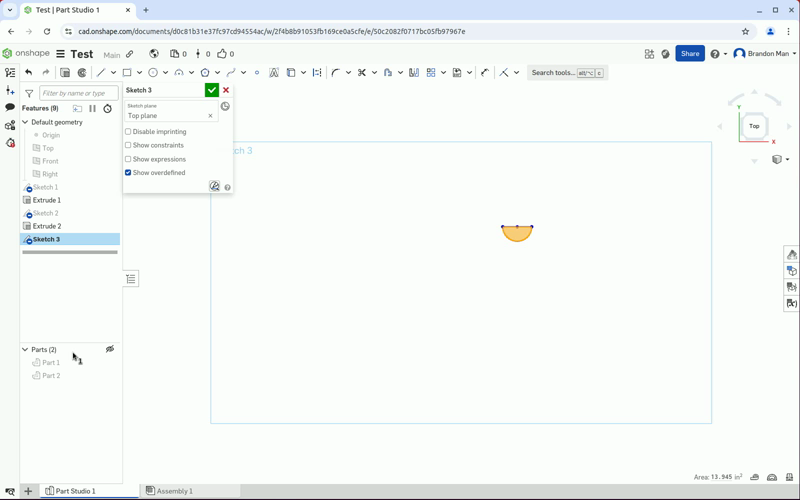
key(shift+y)
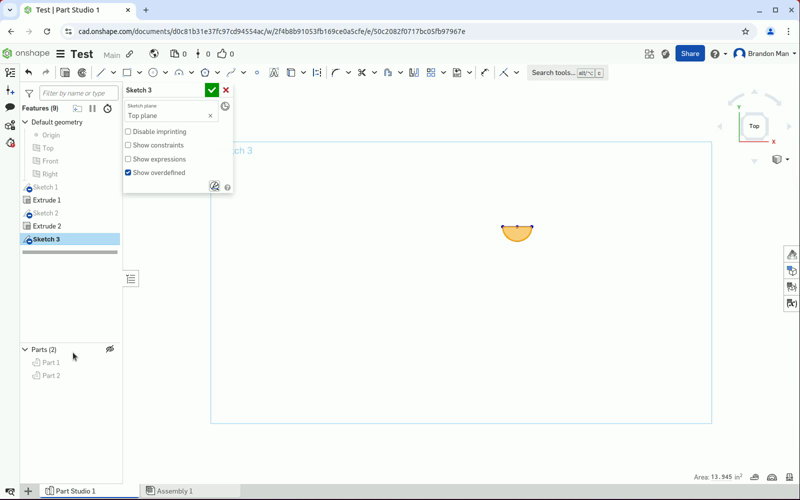
key(shift+e)
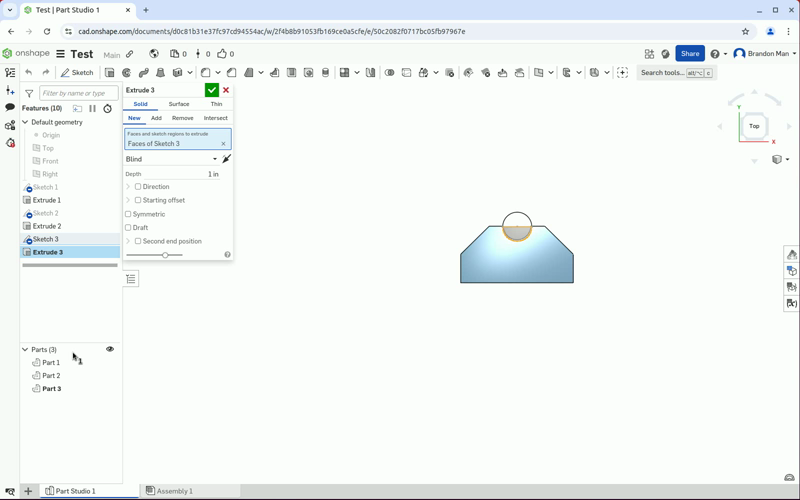
mouse_move(143, 106)
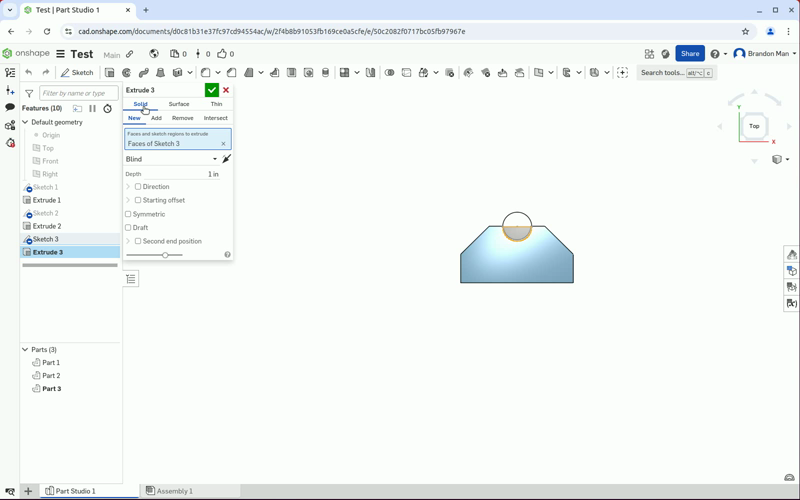
click(143, 106)
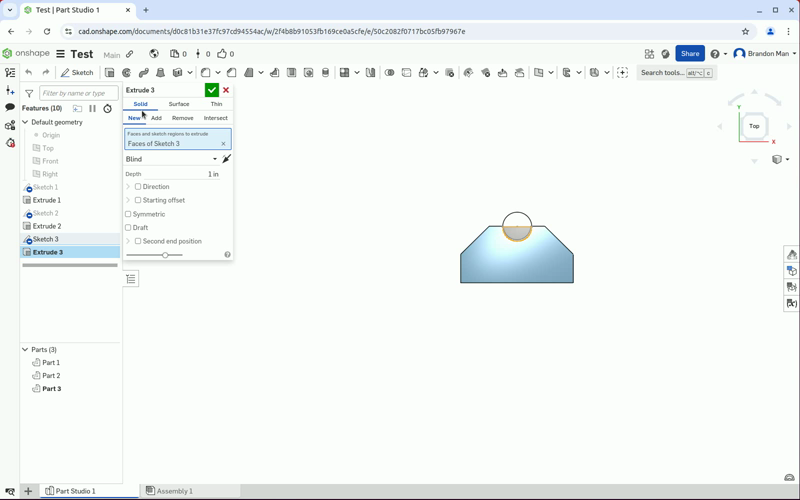
mouse_move(137, 120)
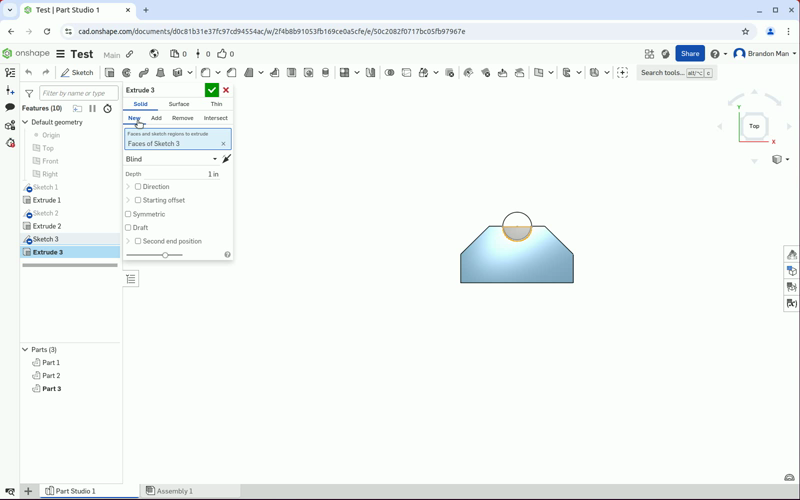
click(137, 120)
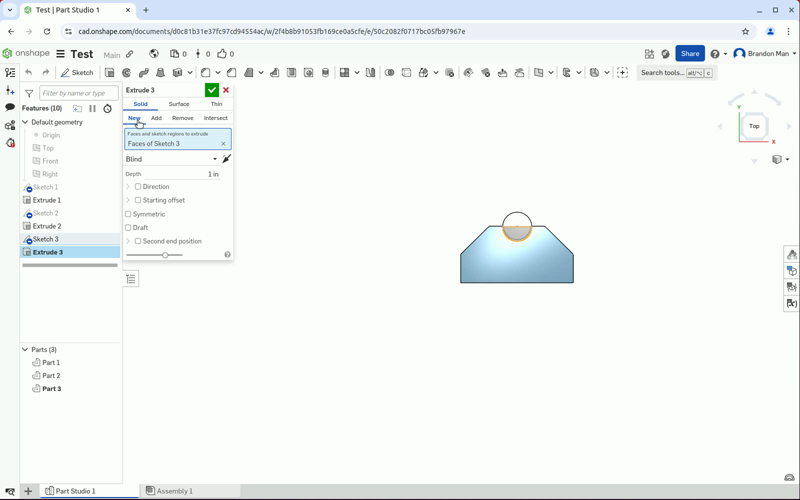
key(tab, 4)
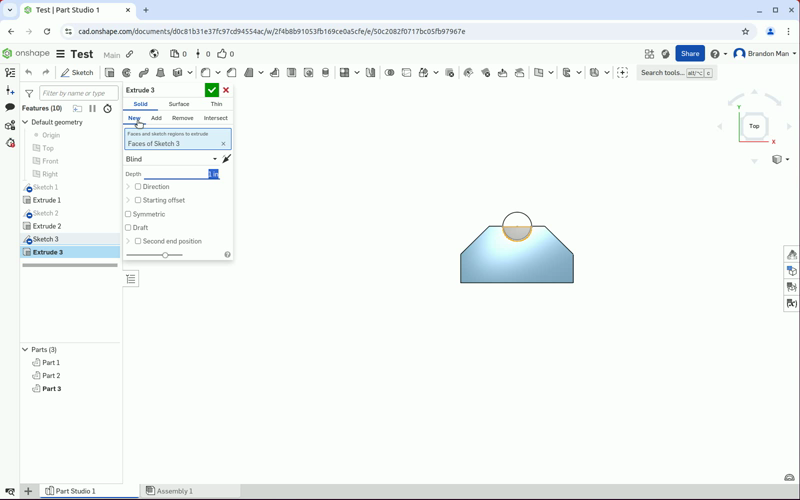
text(5.055)
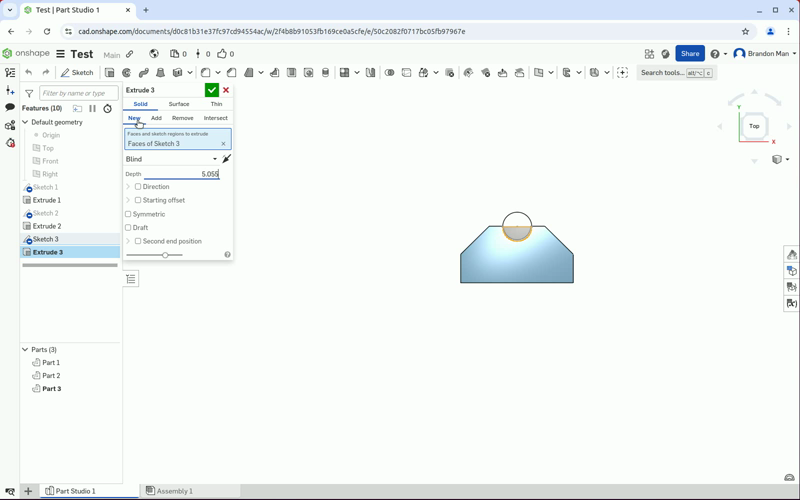
key(enter)
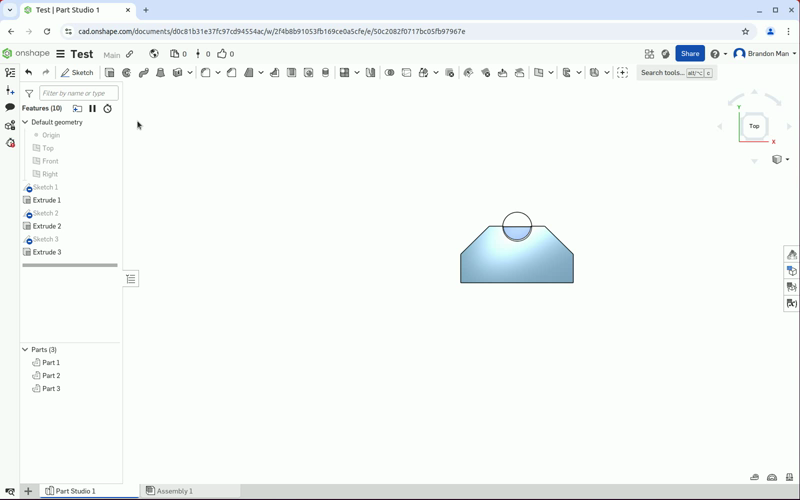
key(shift+h)
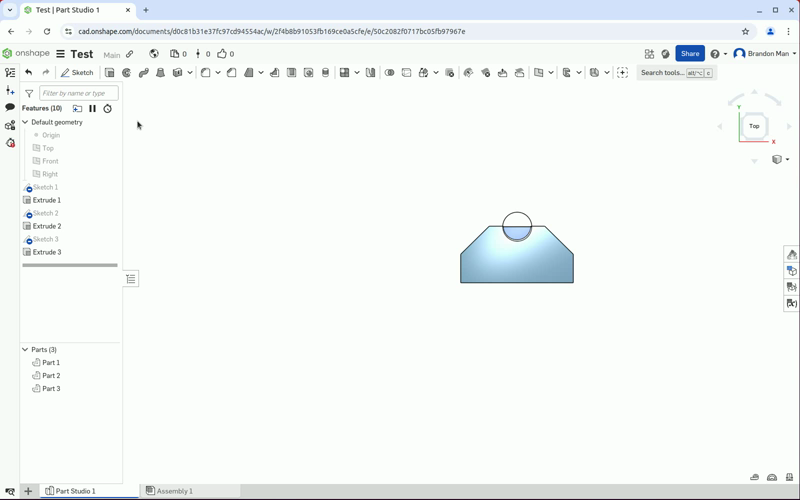
key(shift+h)
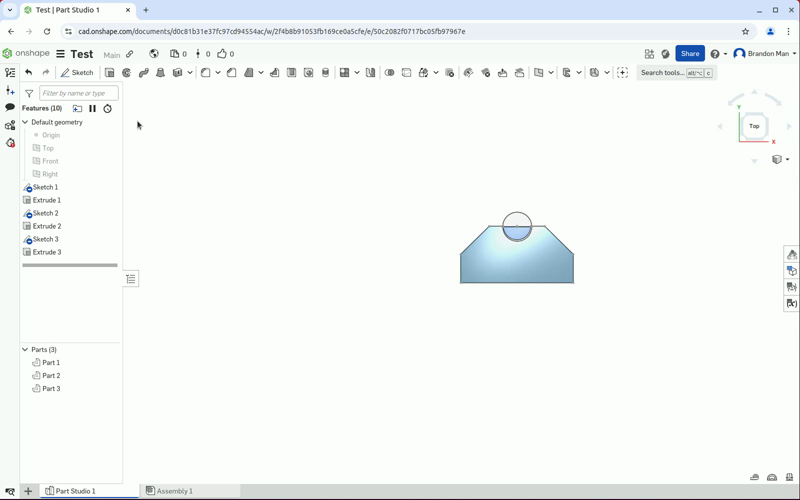
key(shift+7)
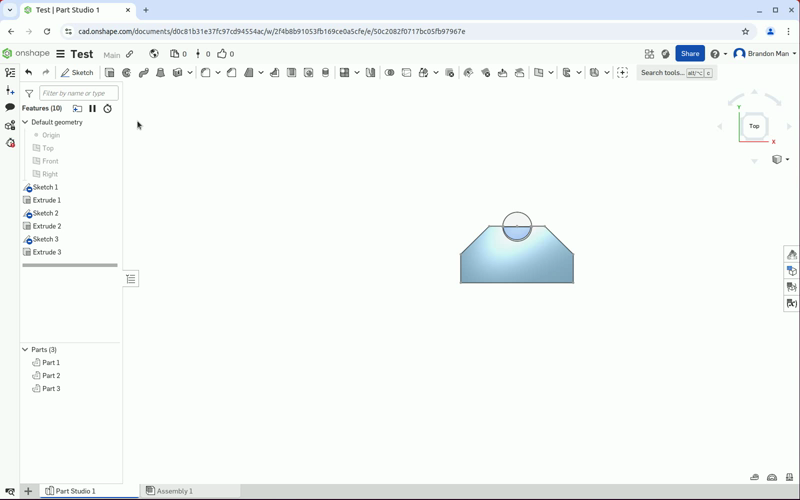
key(up, 3)
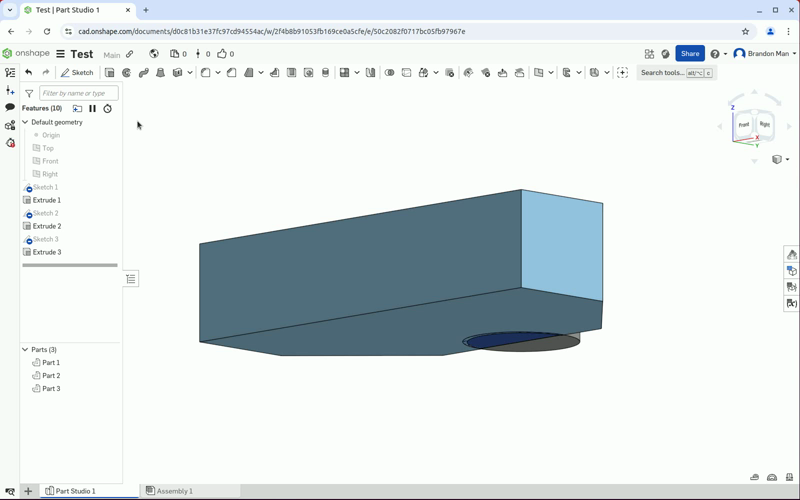
key(left, 3)
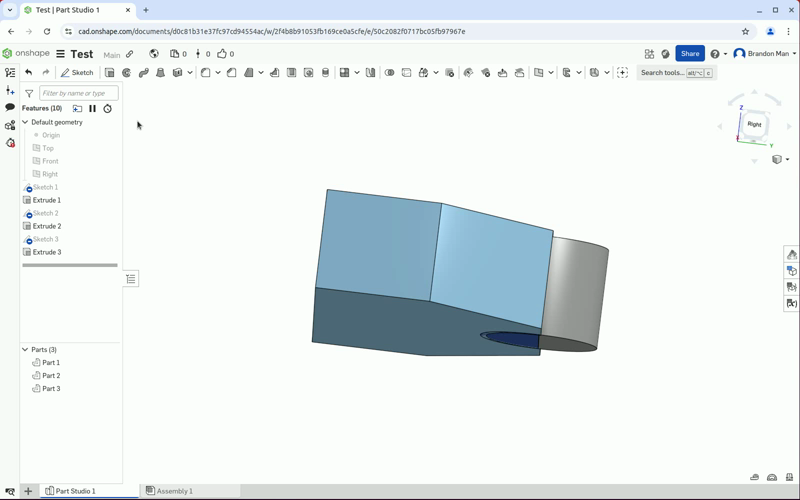
key(right, 3)
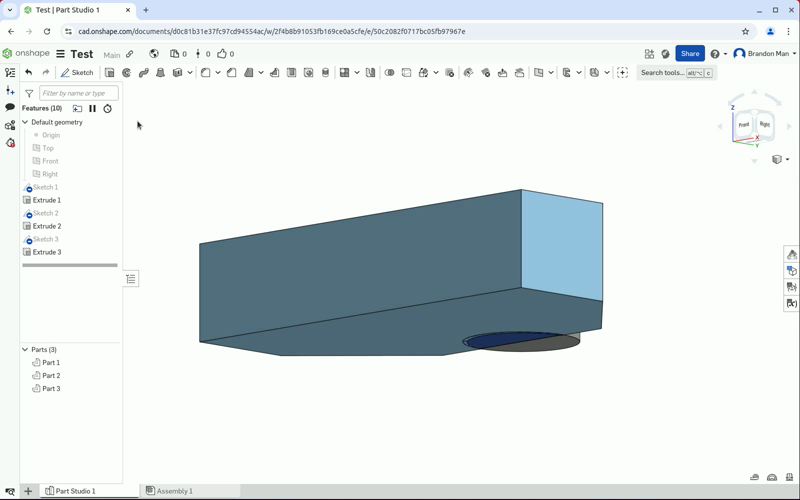
key(down, 3)
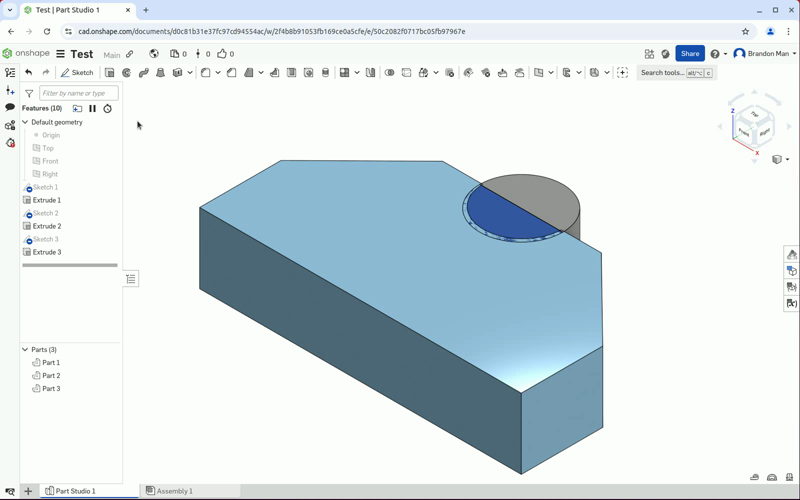
mouse_move(73, 189)
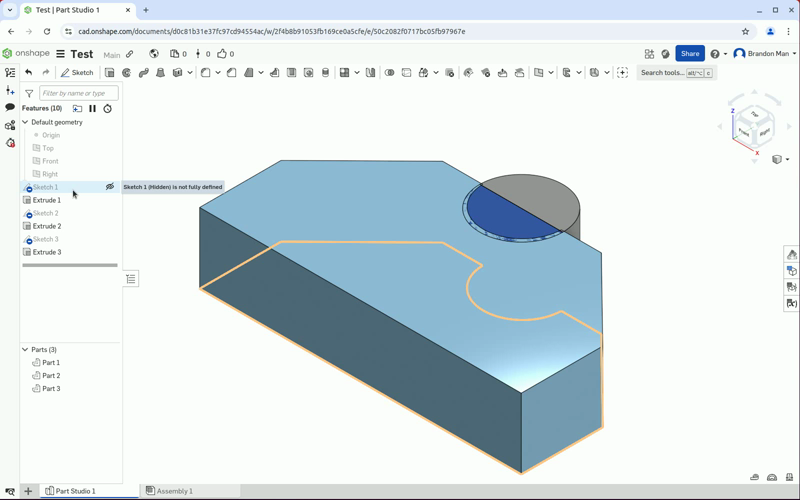
click(73, 189)